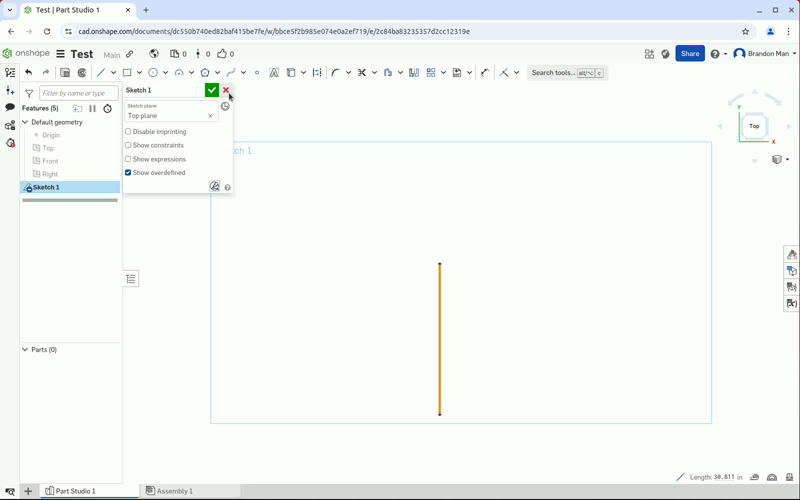
key(shift+h)
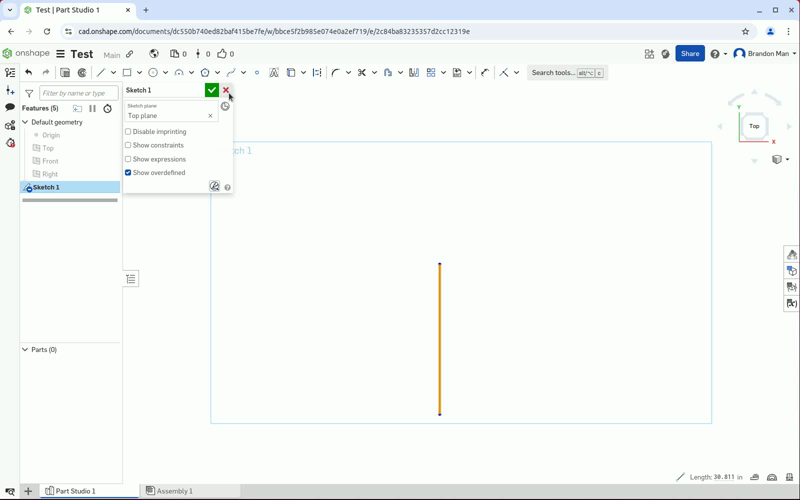
key(shift+s)
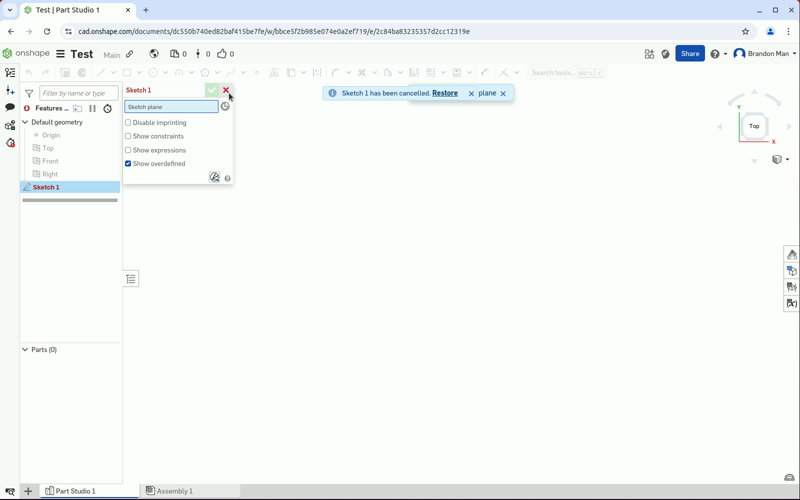
mouse_move(73, 150)
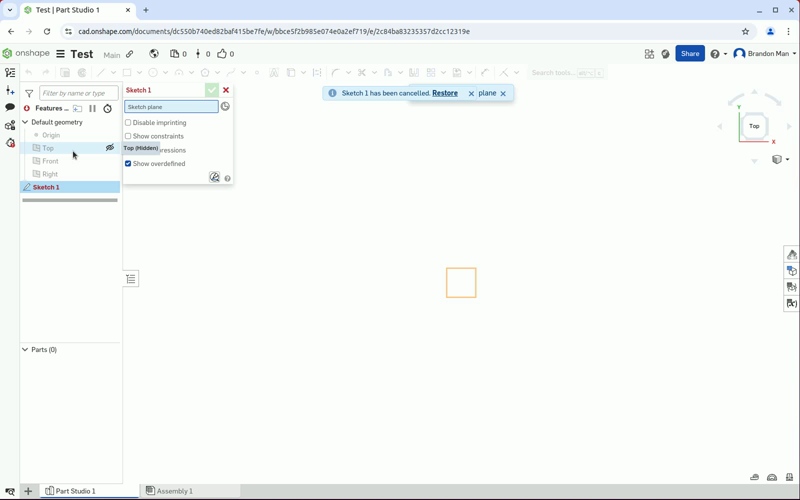
click(73, 150)
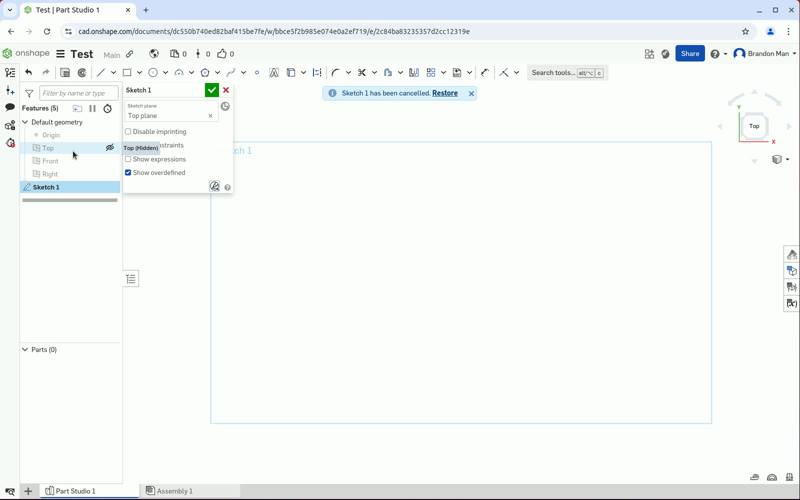
mouse_move(73, 352)
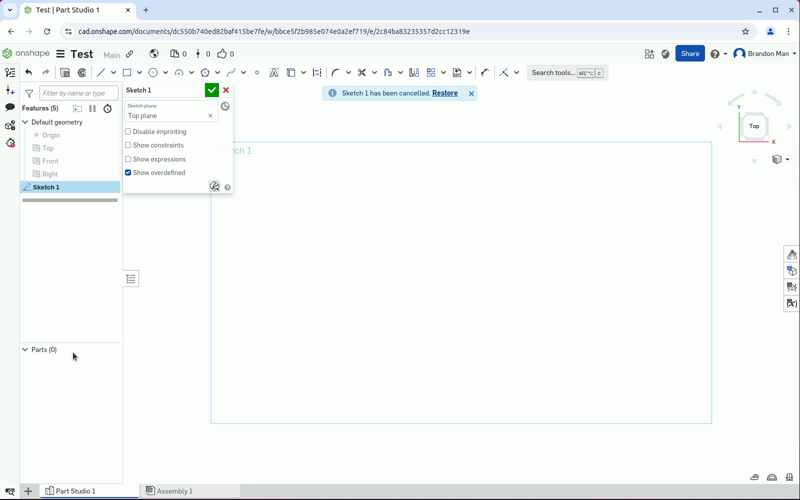
key(y)
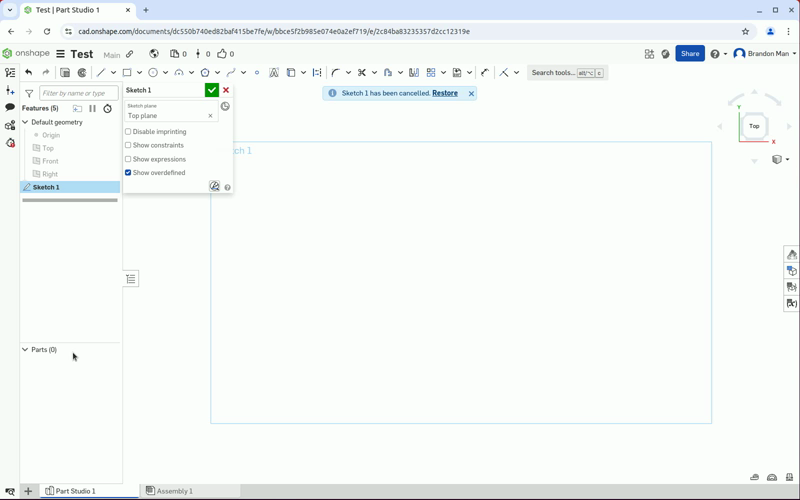
key(l)
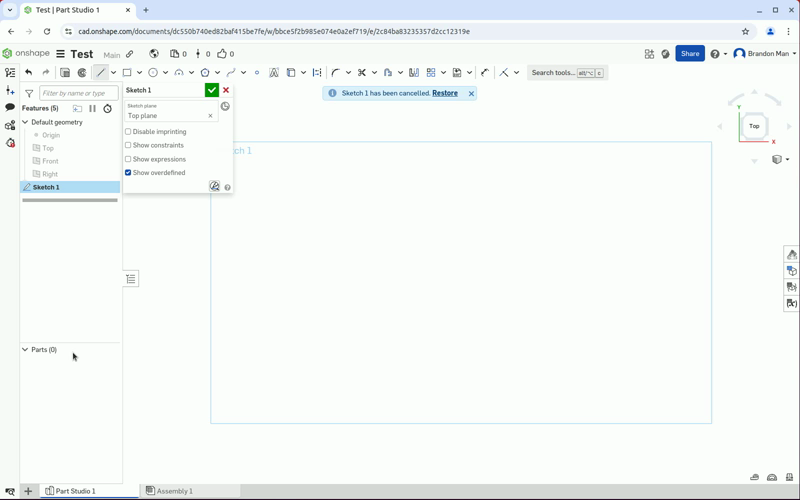
key_down(shift)
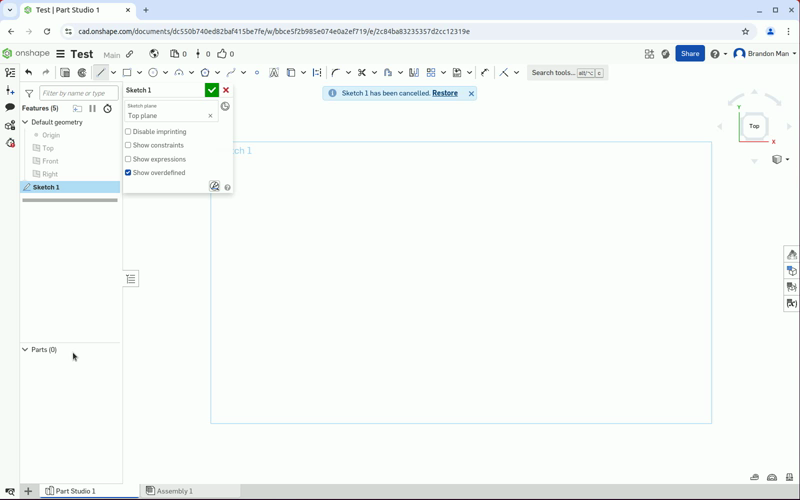
mouse_move(460, 282)
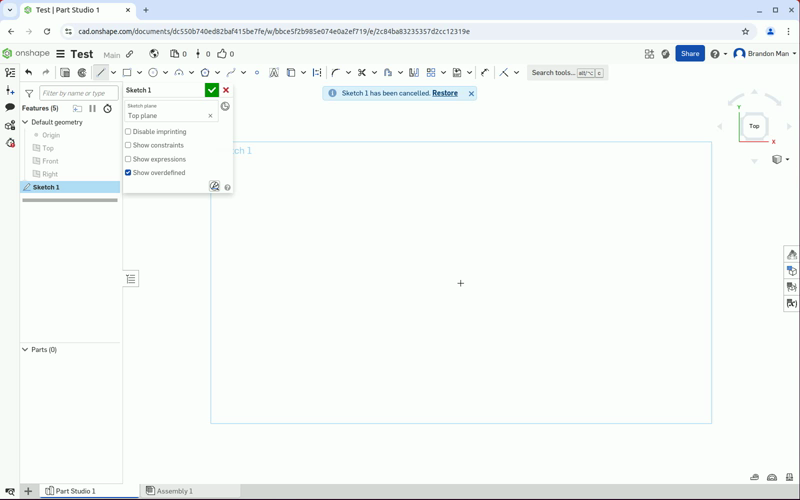
click(460, 282)
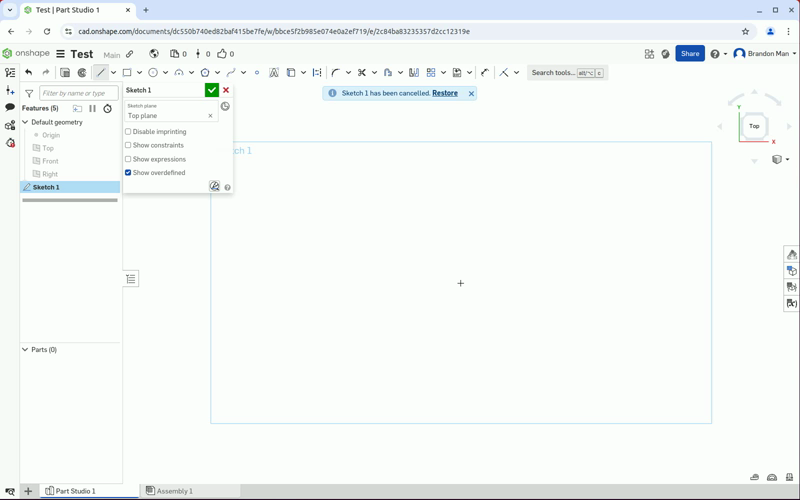
key_up(shift)
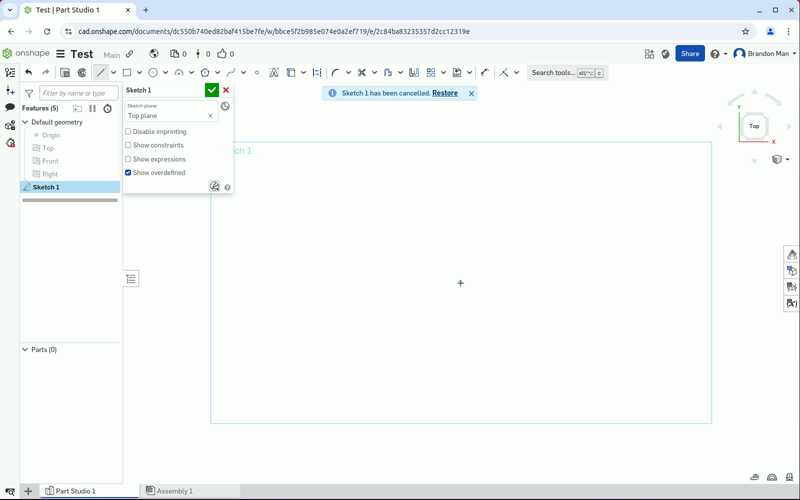
key_down(shift)
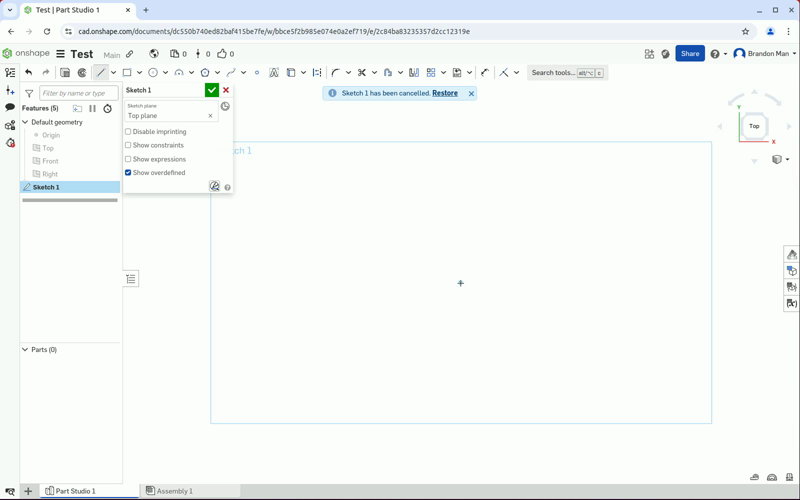
mouse_move(534, 282)
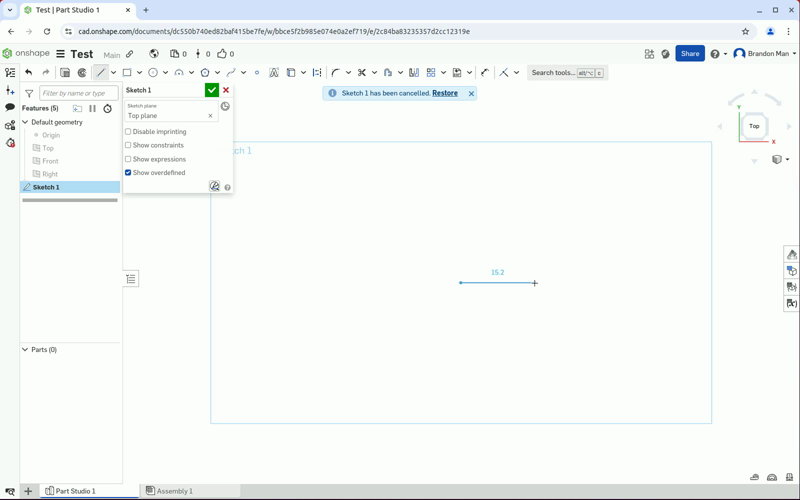
click(534, 282)
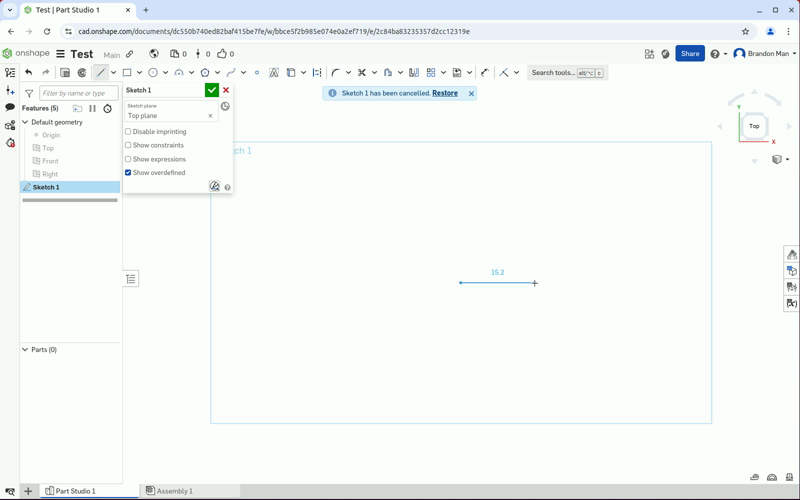
key_up(shift)
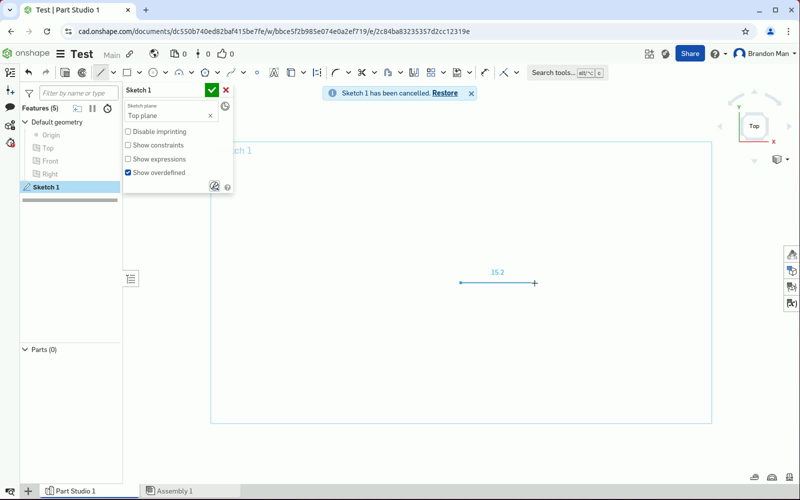
key_down(shift)
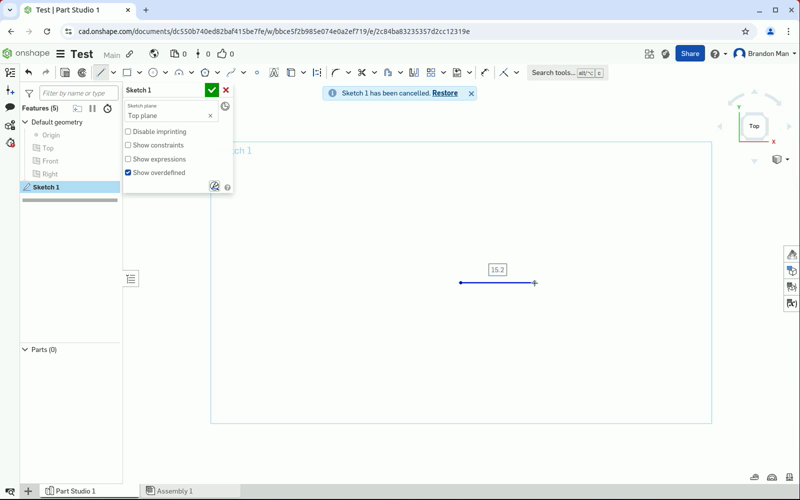
mouse_move(534, 208)
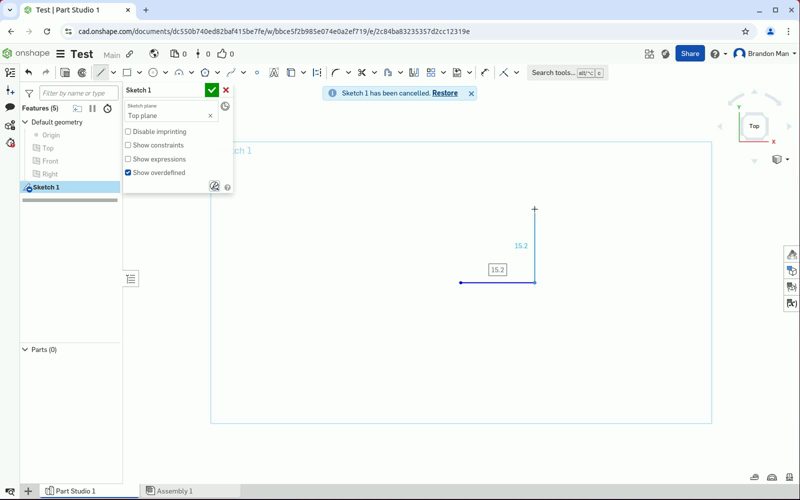
click(534, 208)
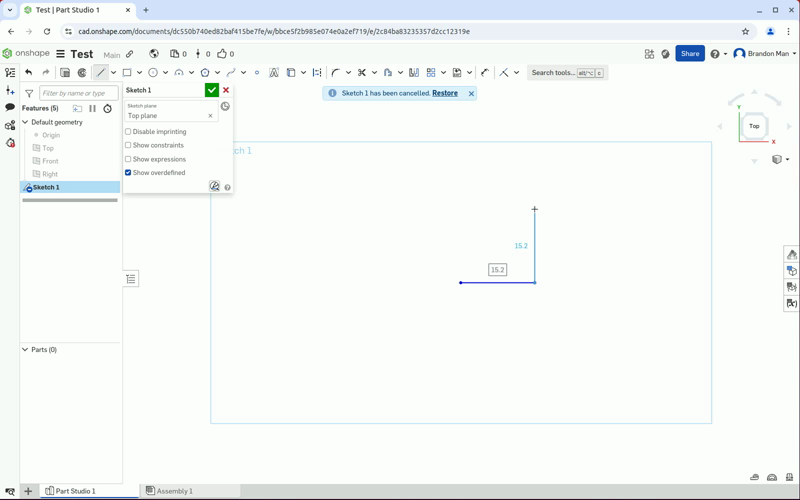
key_up(shift)
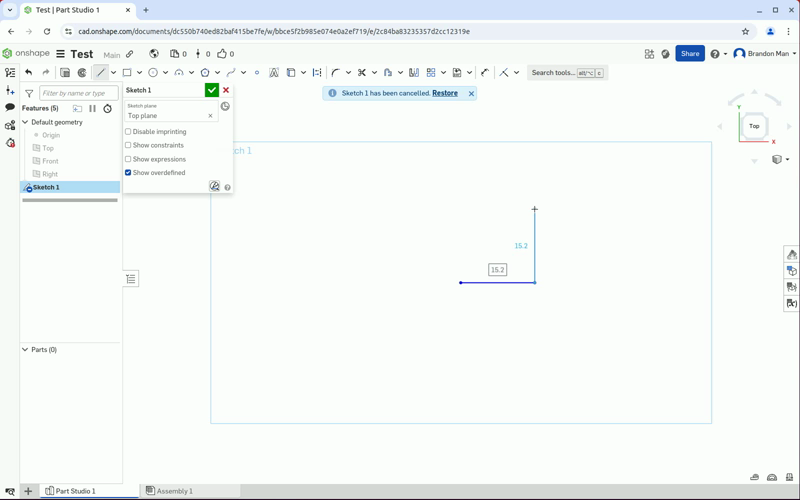
key_down(shift)
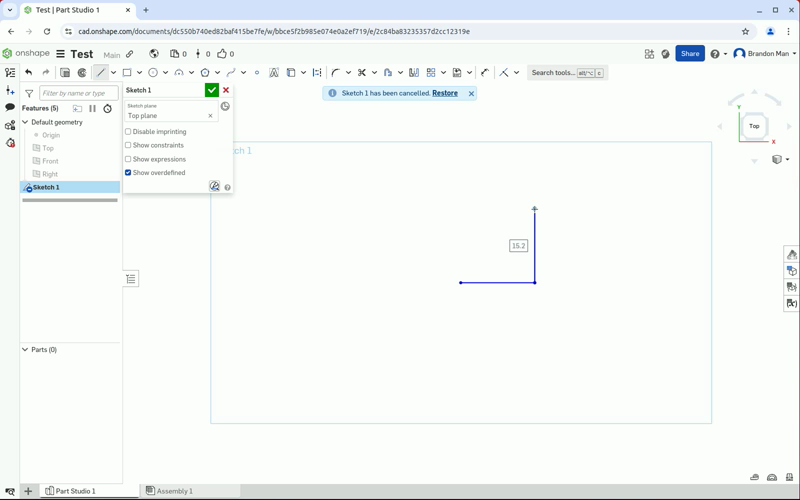
mouse_move(460, 208)
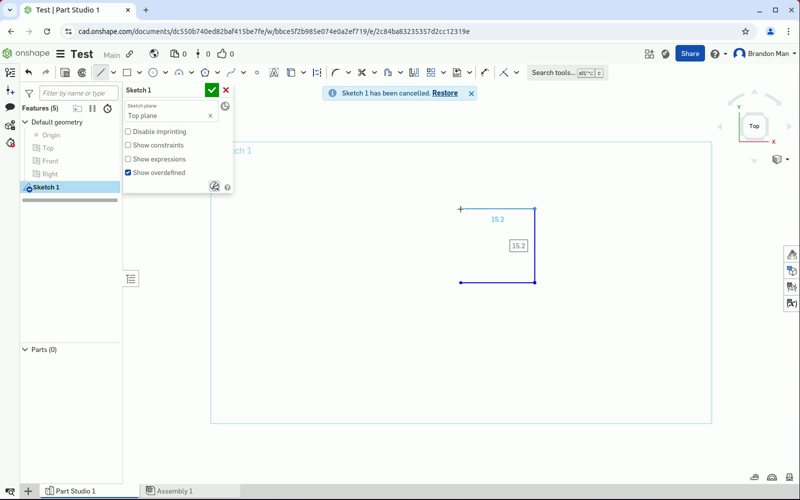
click(460, 208)
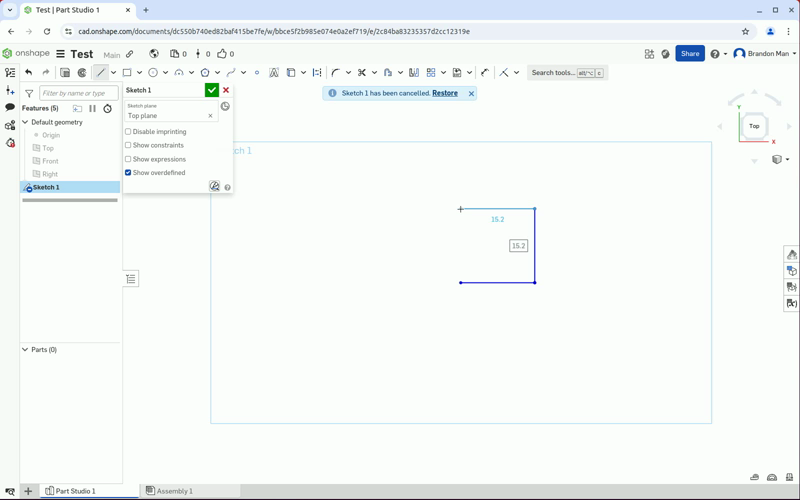
key_up(shift)
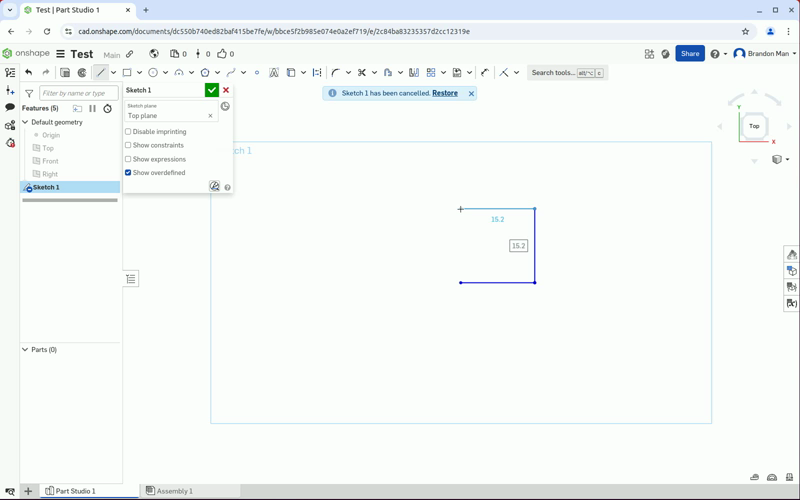
key_down(shift)
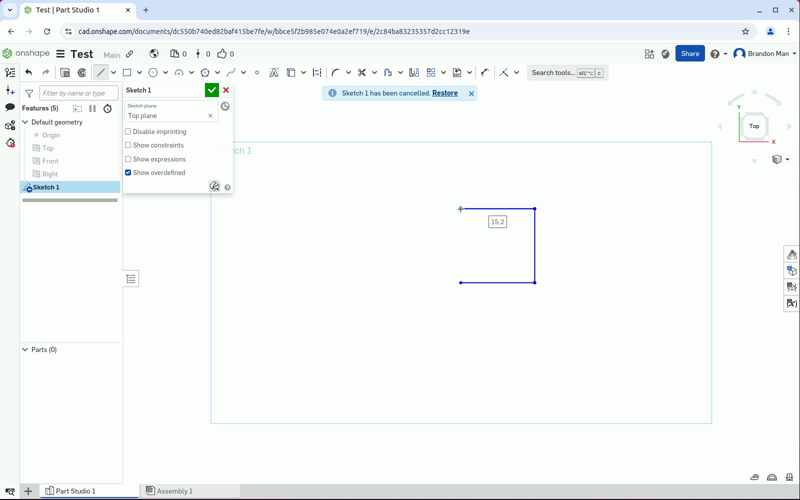
mouse_move(460, 282)
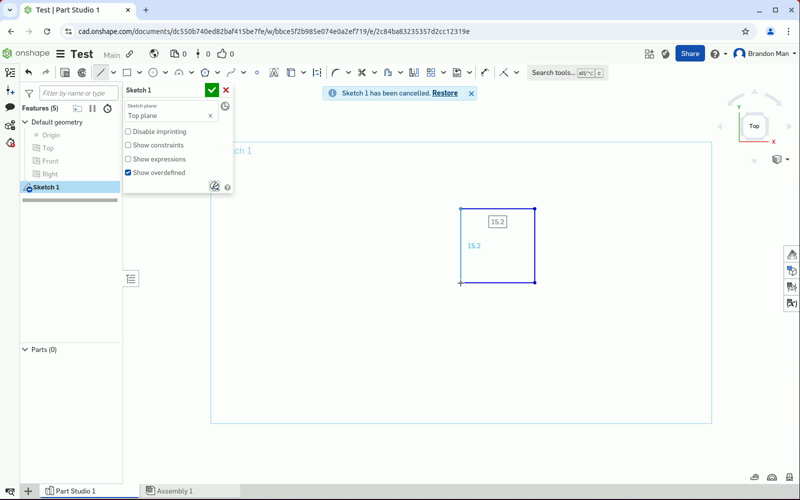
key_up(shift)
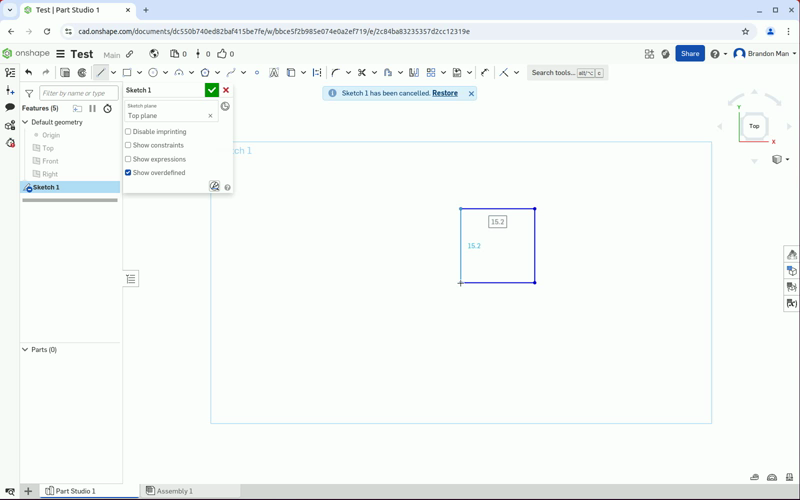
click(460, 282)
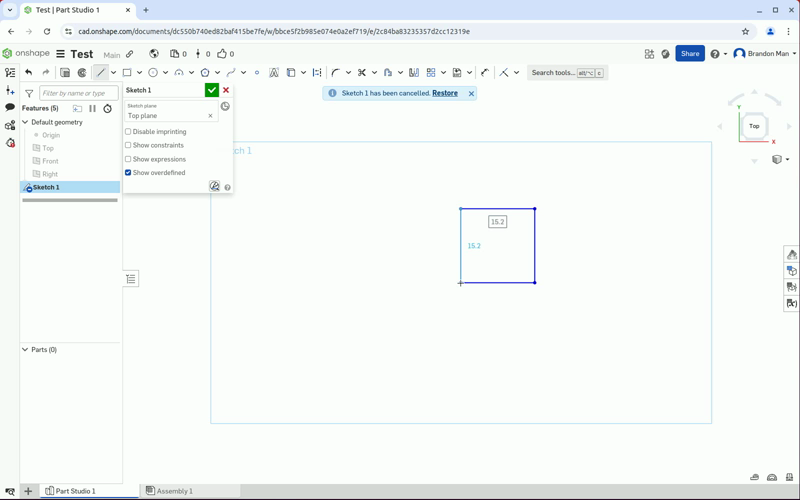
key(esc)
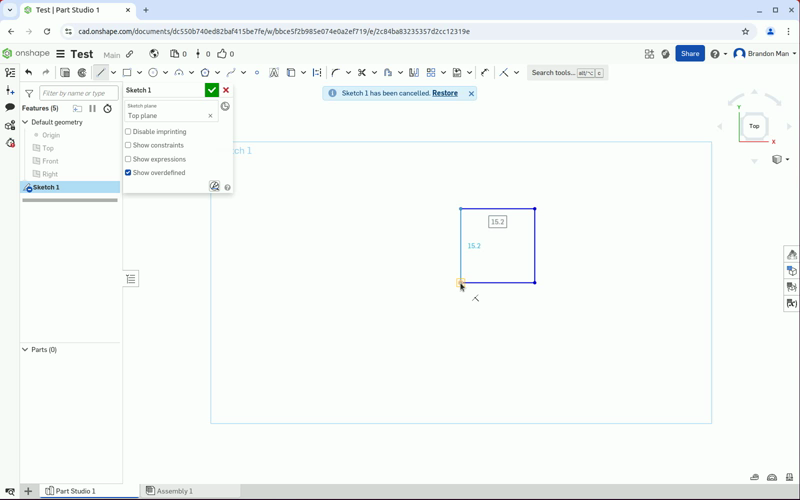
mouse_move(476, 252)
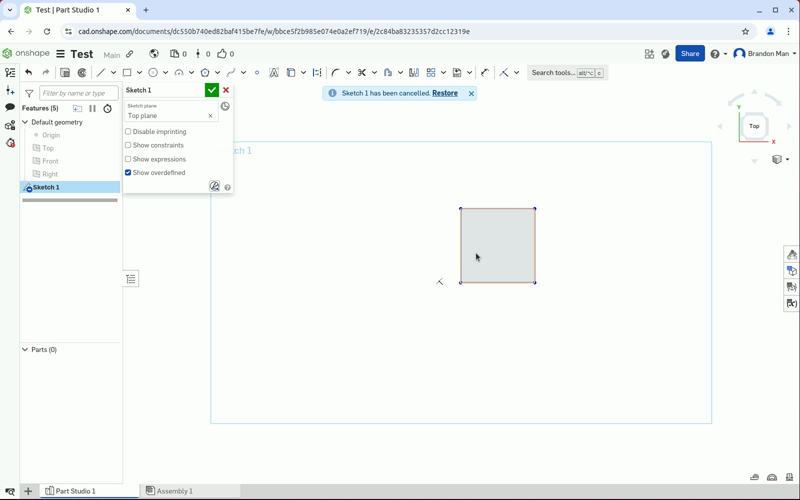
click(476, 252)
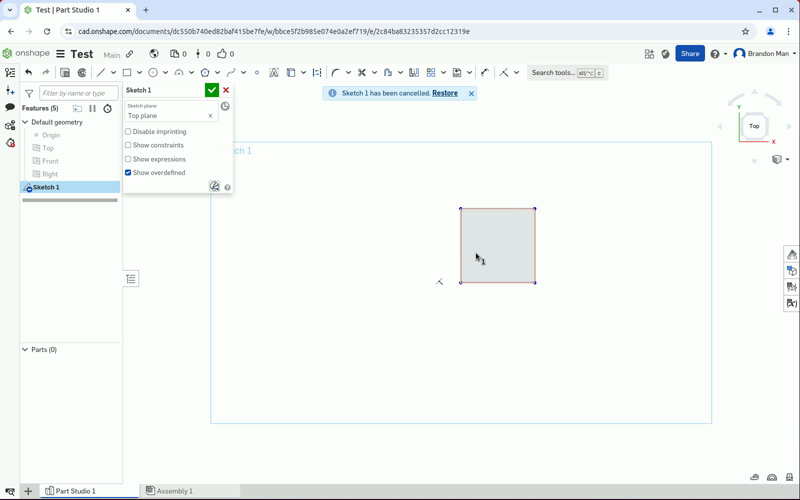
mouse_move(73, 352)
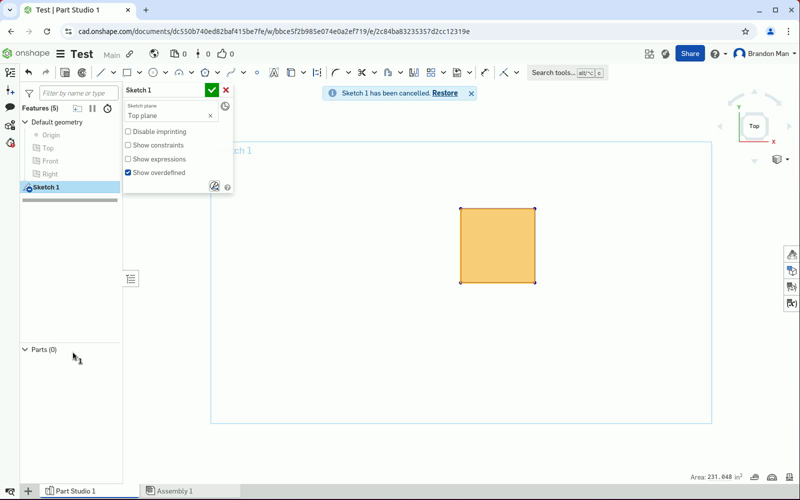
key(shift+y)
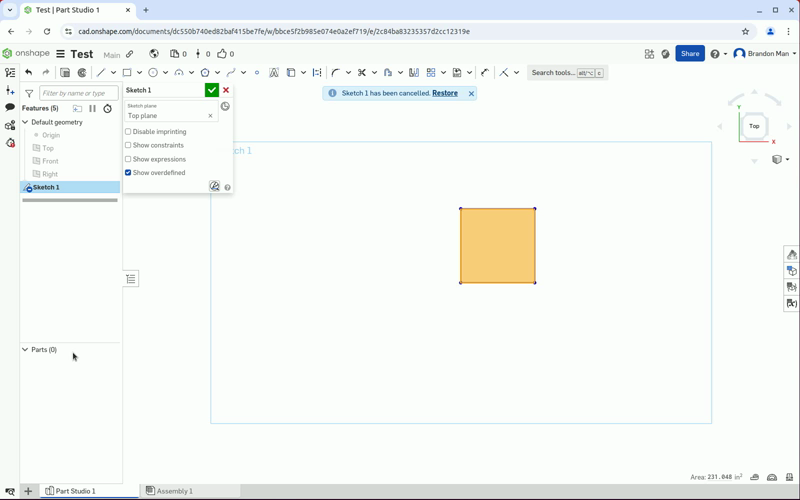
key(shift+e)
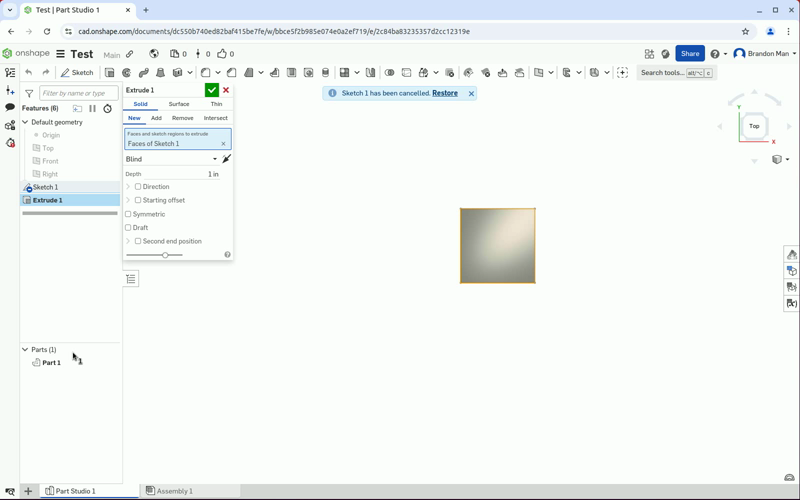
mouse_move(143, 106)
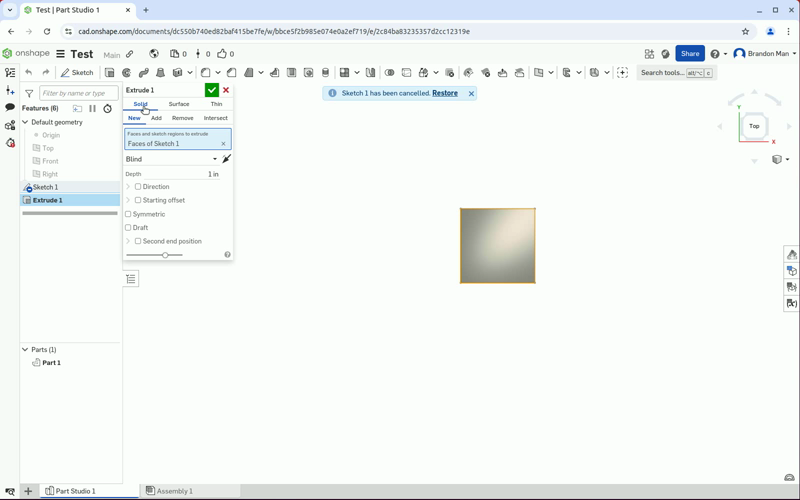
click(143, 106)
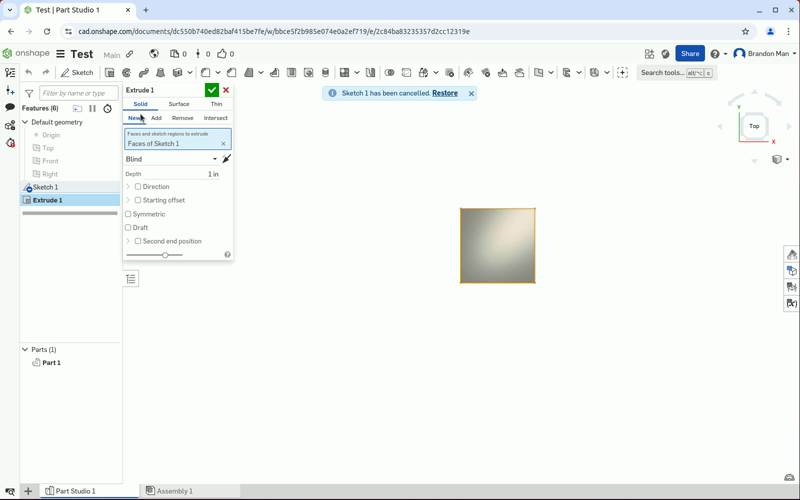
mouse_move(137, 120)
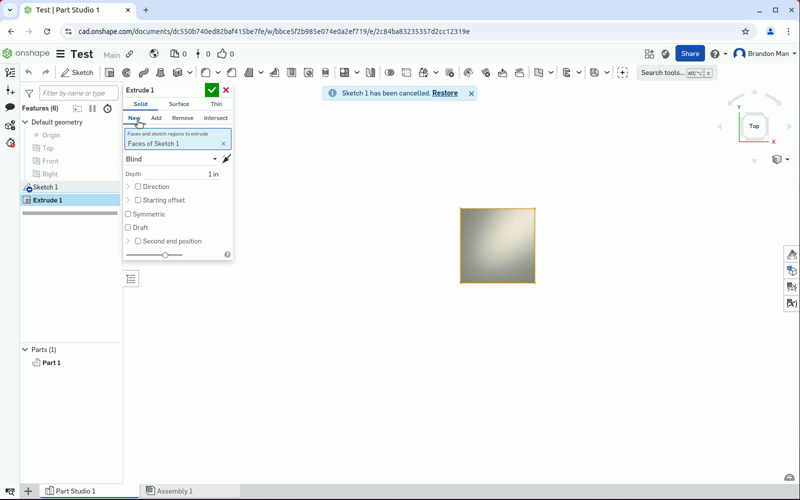
click(137, 120)
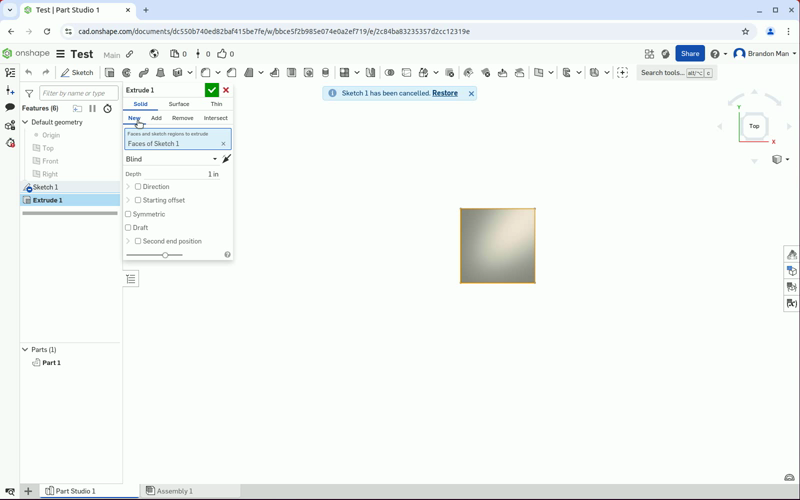
key(tab, 4)
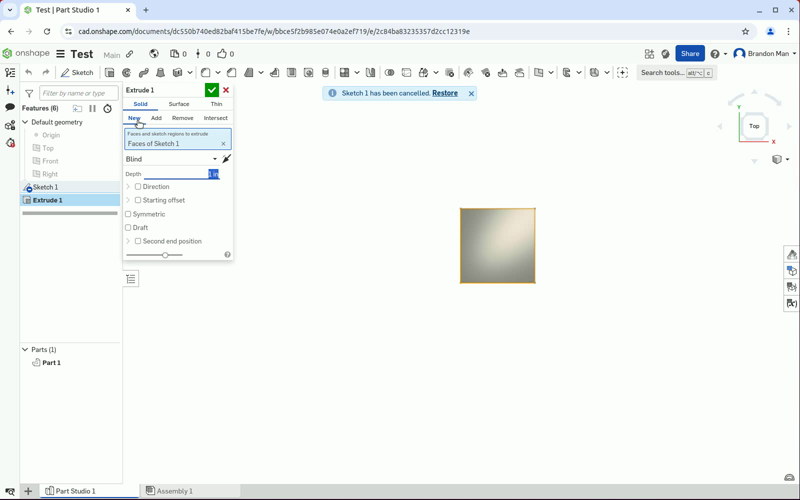
text(3.129)
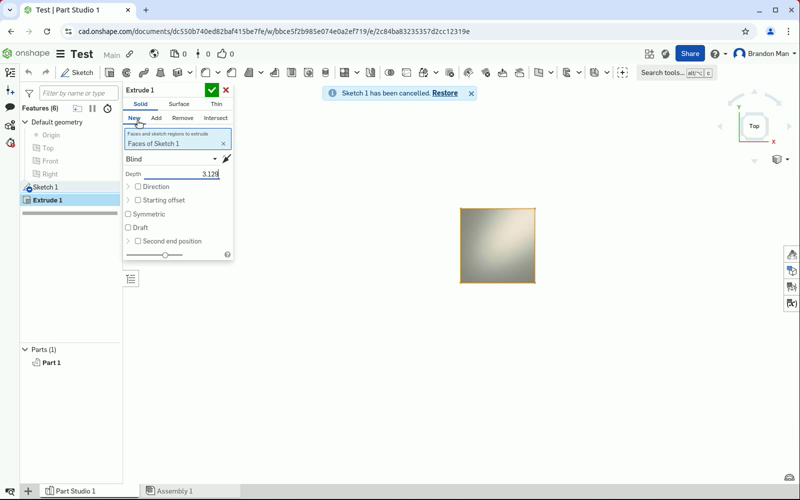
key(enter)
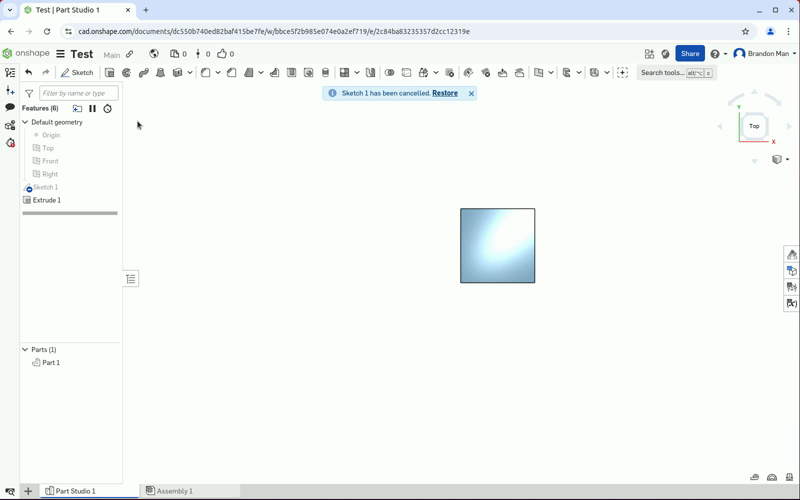
key(shift+h)
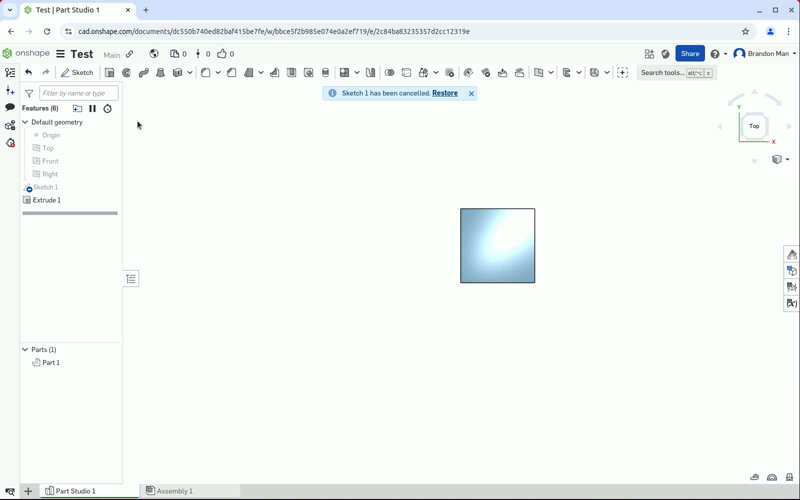
key(shift+h)
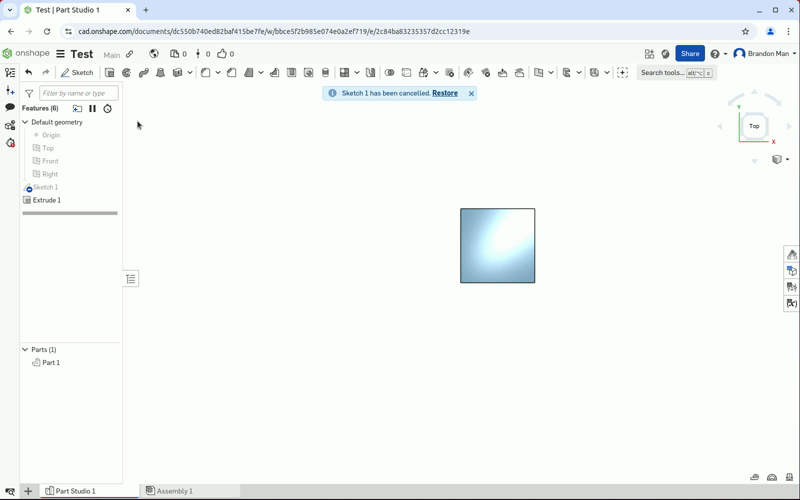
mouse_move(73, 189)
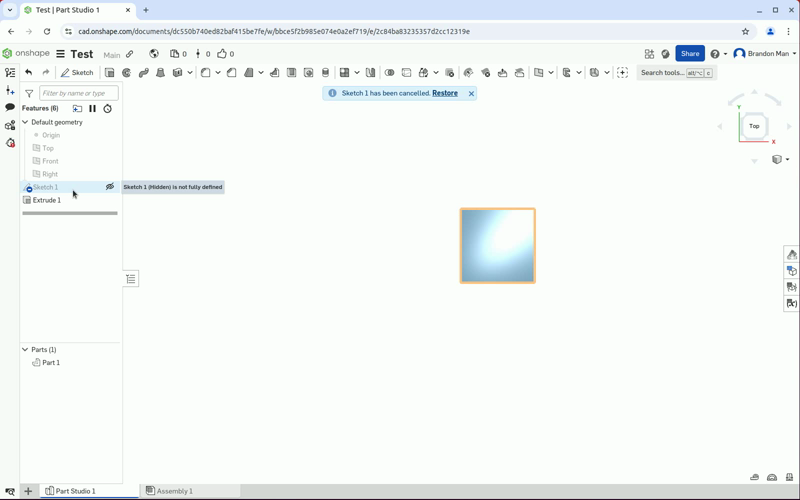
click(73, 189)
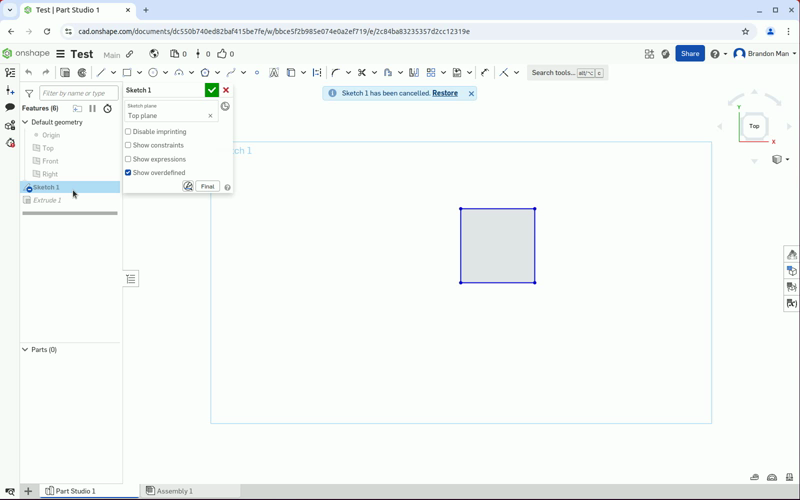
mouse_move(229, 92)
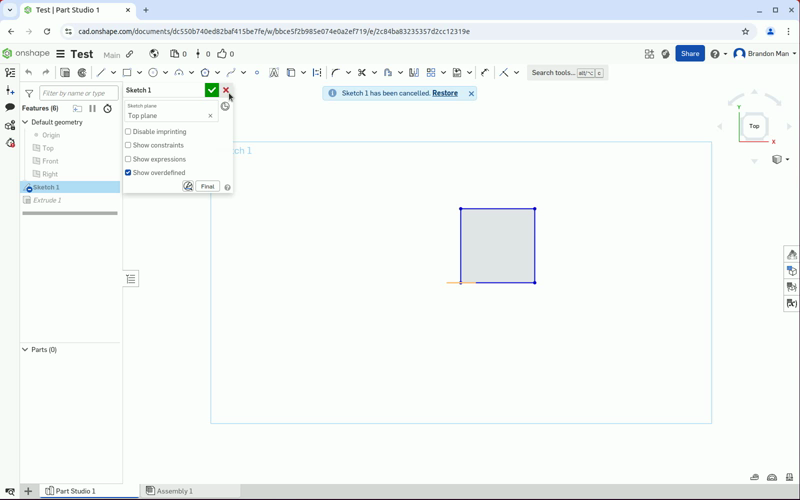
click(229, 92)
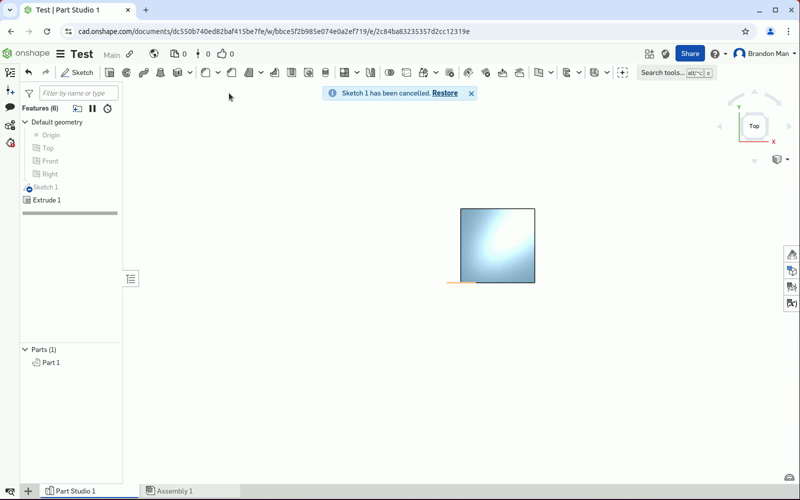
mouse_move(541, 75)
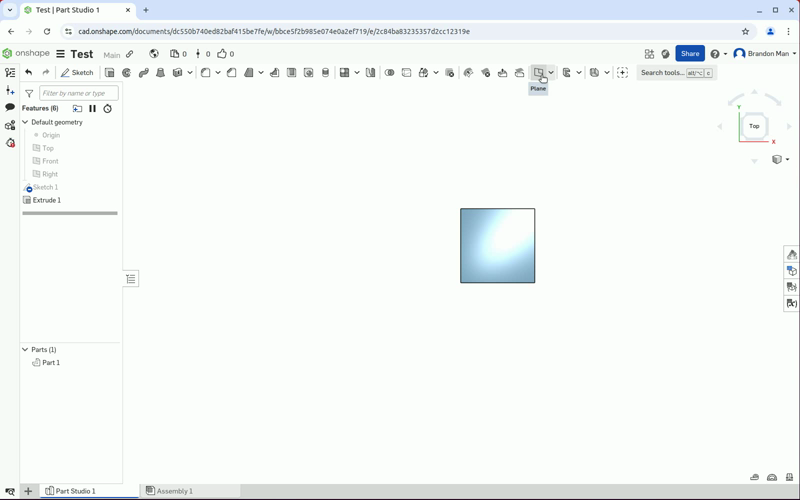
click(541, 75)
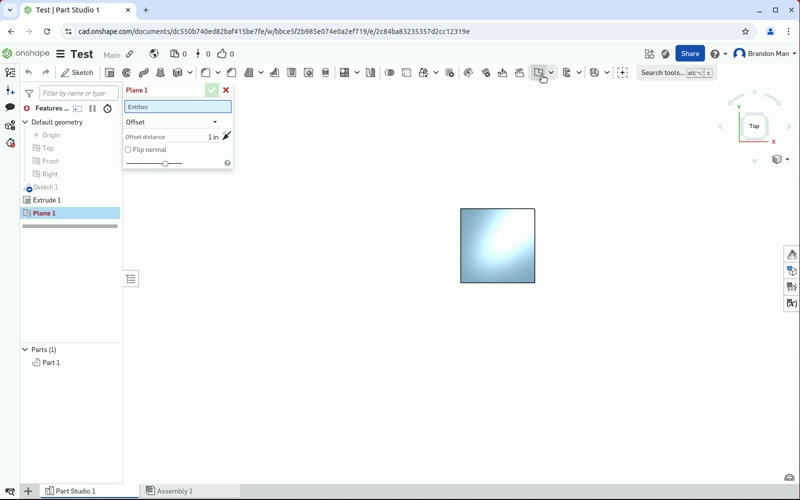
mouse_move(73, 150)
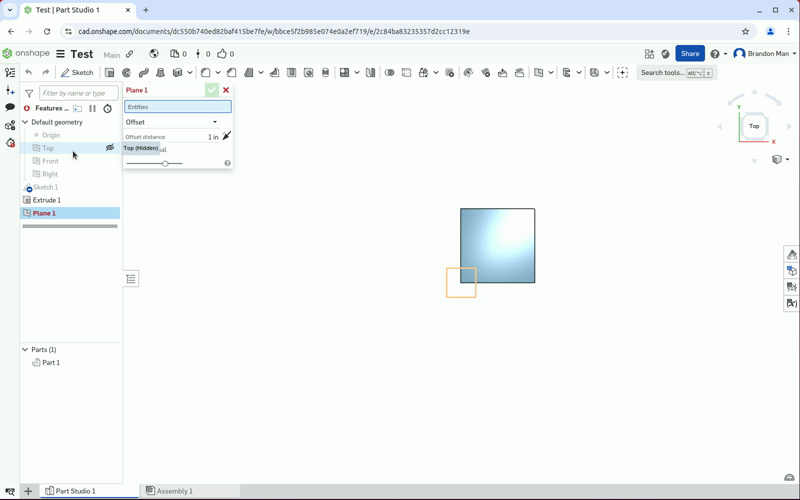
click(73, 150)
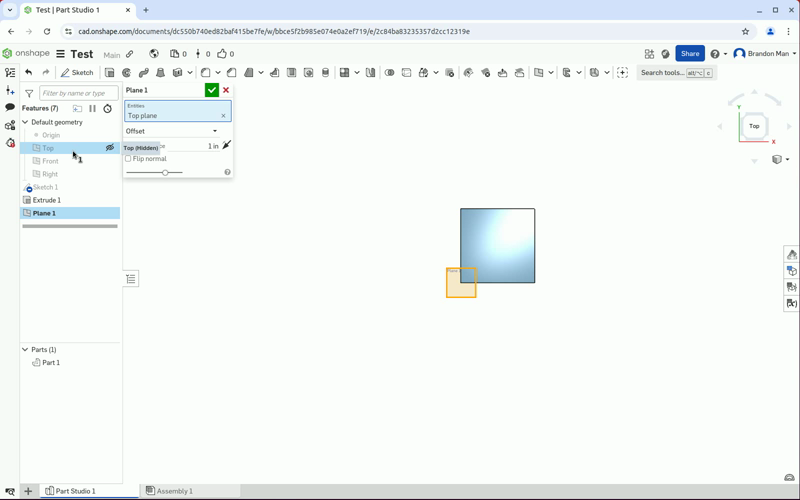
key(tab, 2)
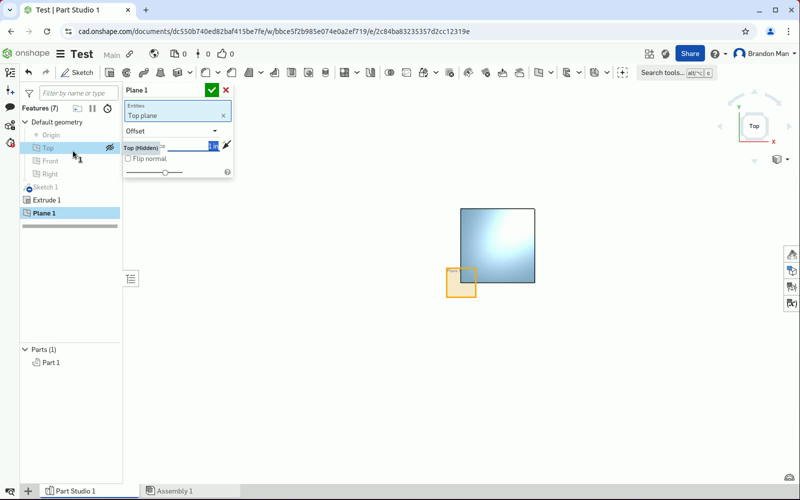
text(3.143)
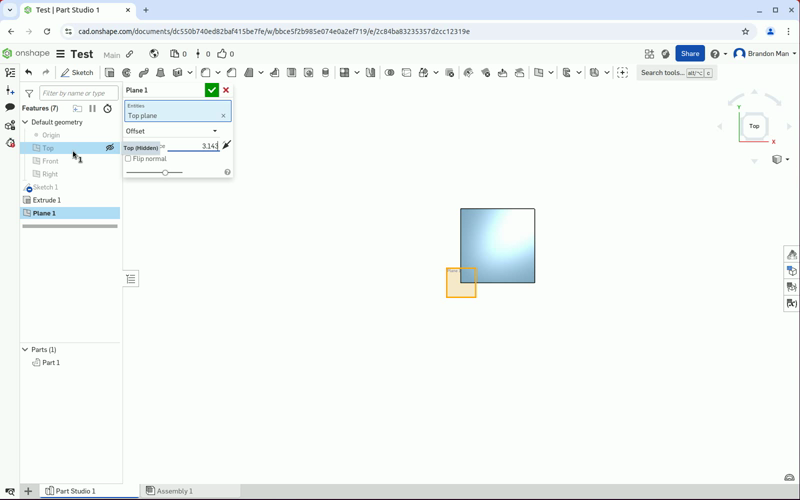
key(enter, 2)
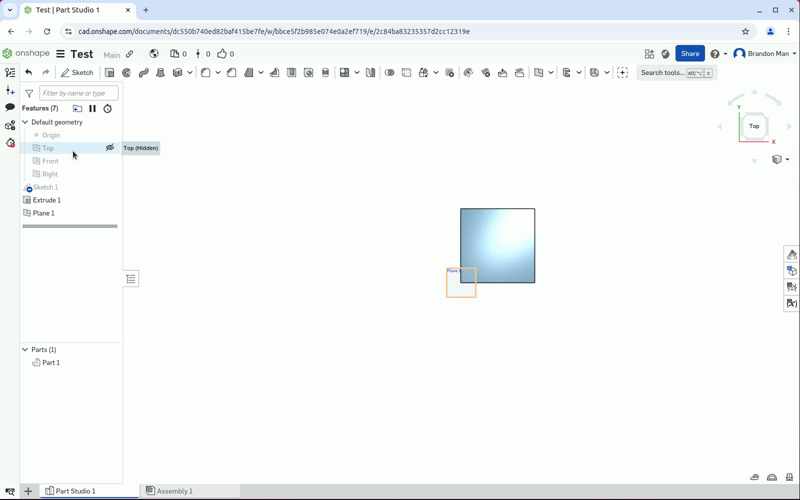
key(shift+s)
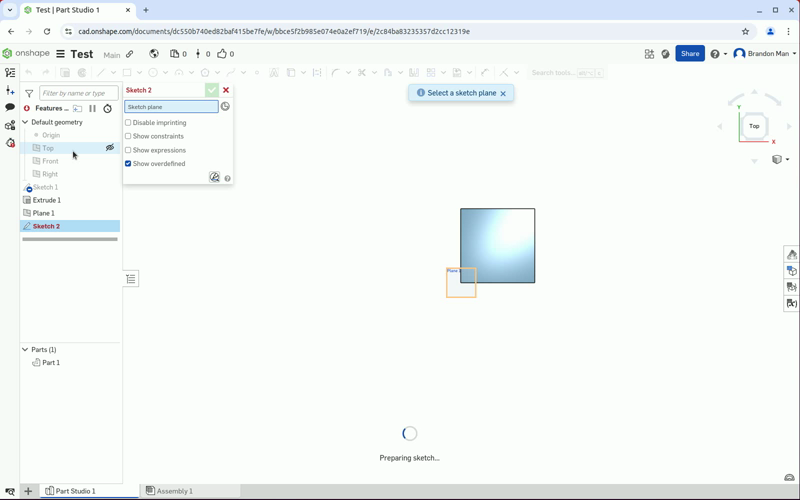
mouse_move(73, 215)
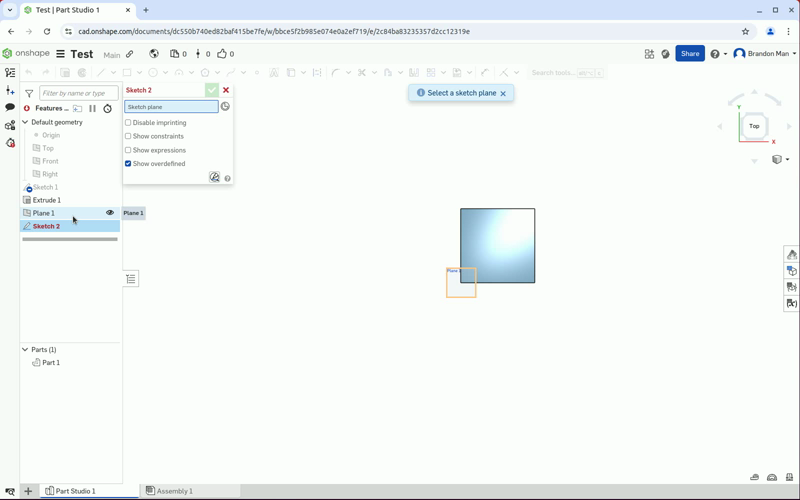
click(73, 215)
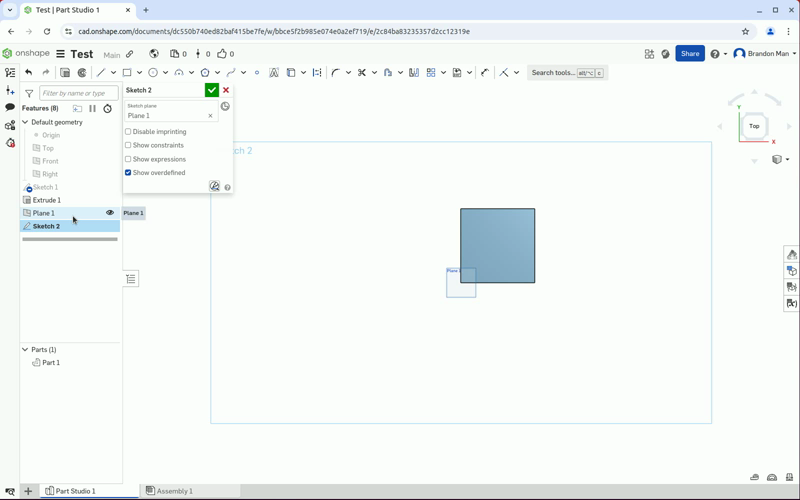
mouse_move(73, 352)
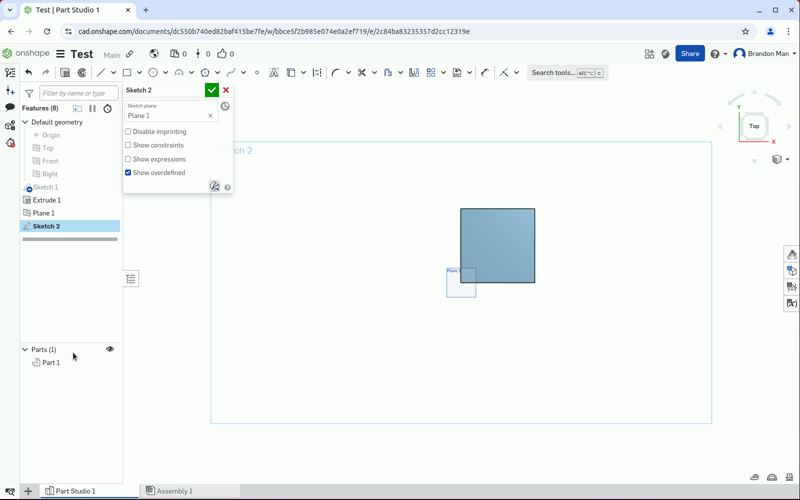
key(y)
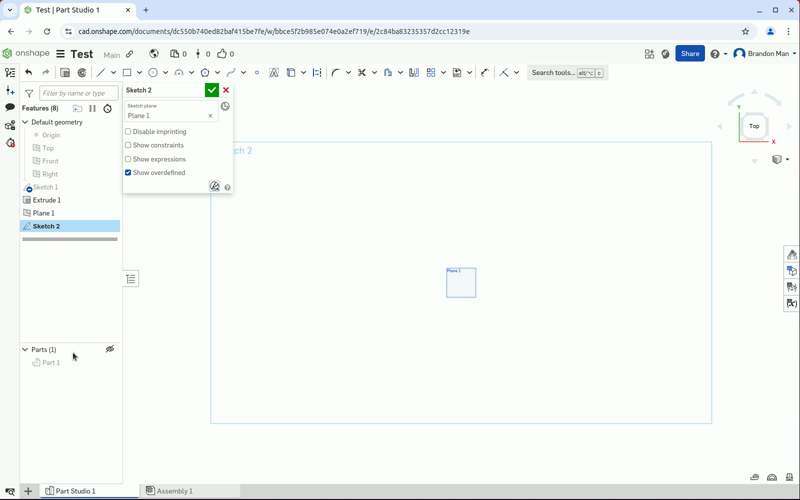
key(c)
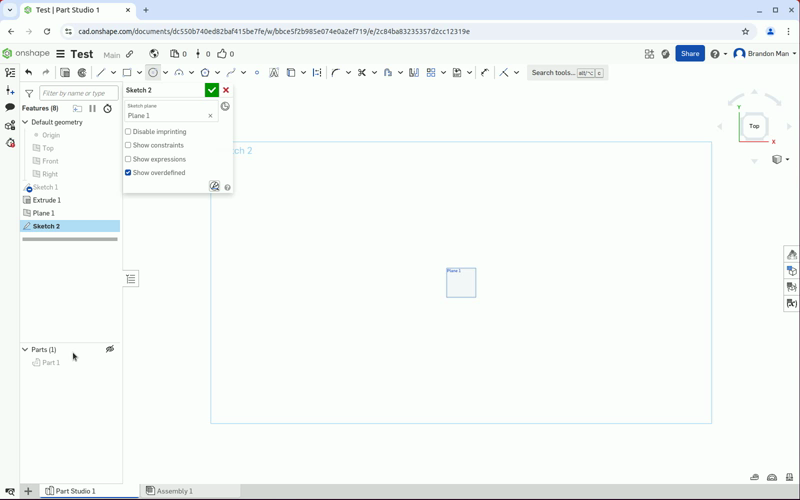
key_down(shift)
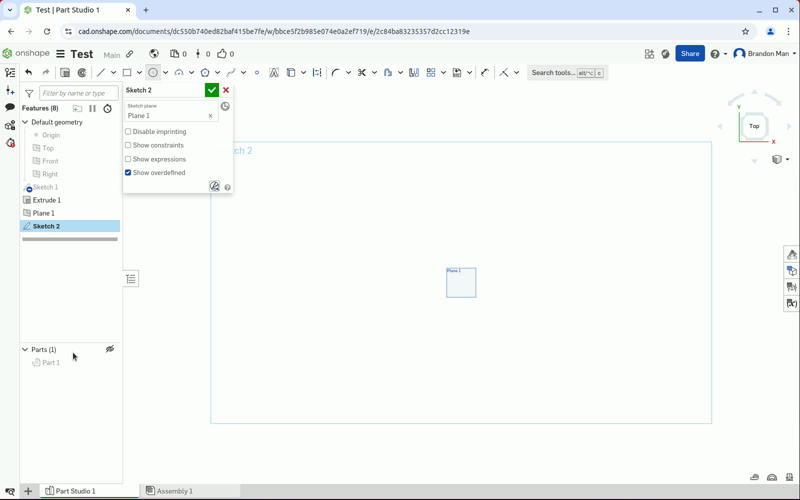
mouse_move(479, 227)
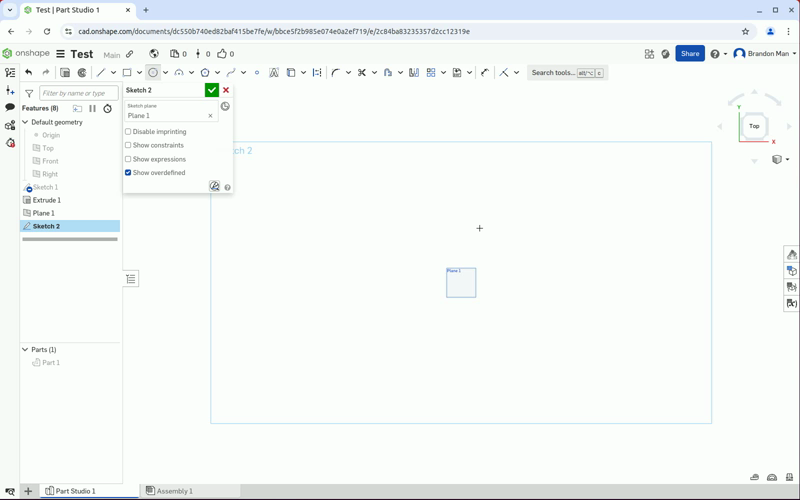
click(479, 227)
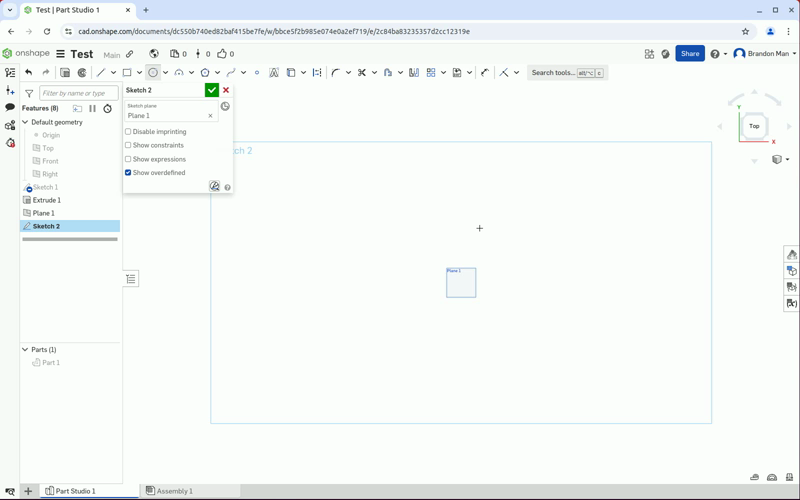
key_up(shift)
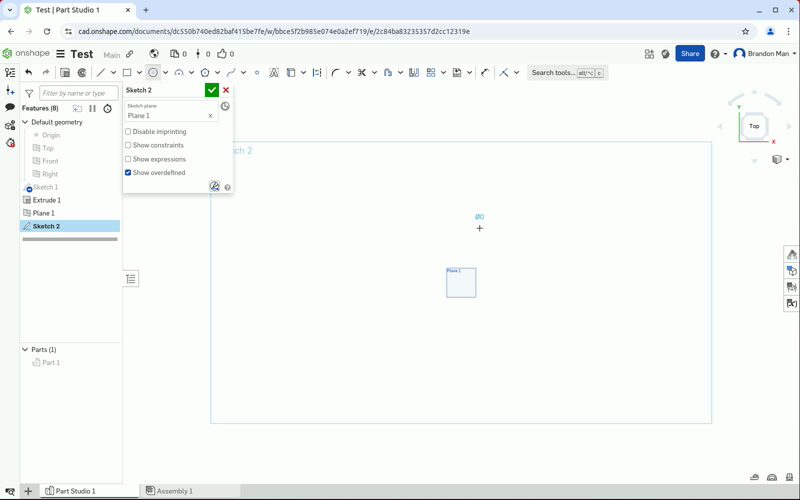
mouse_move(491, 227)
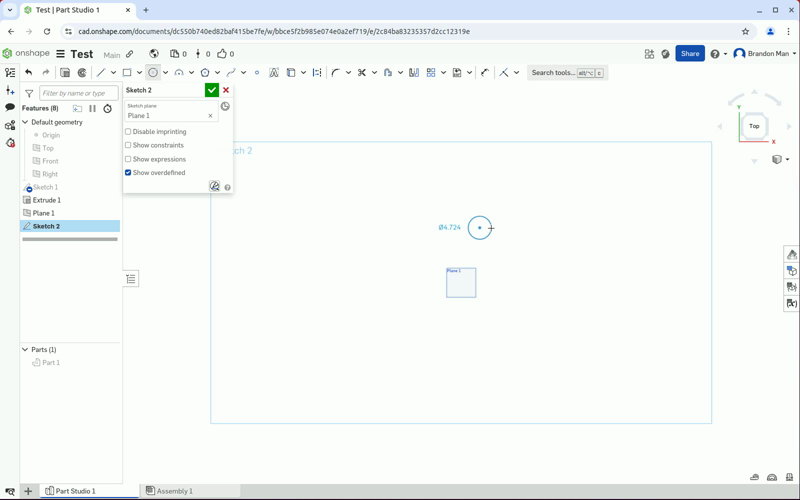
click(491, 227)
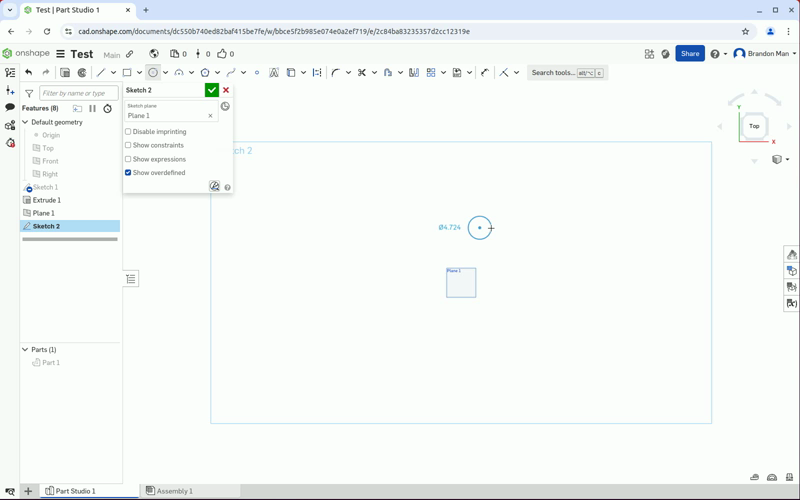
key(esc)
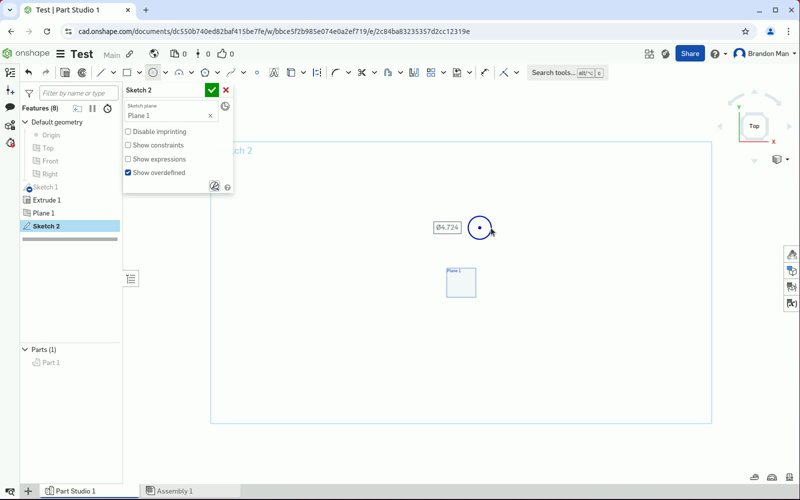
mouse_move(474, 229)
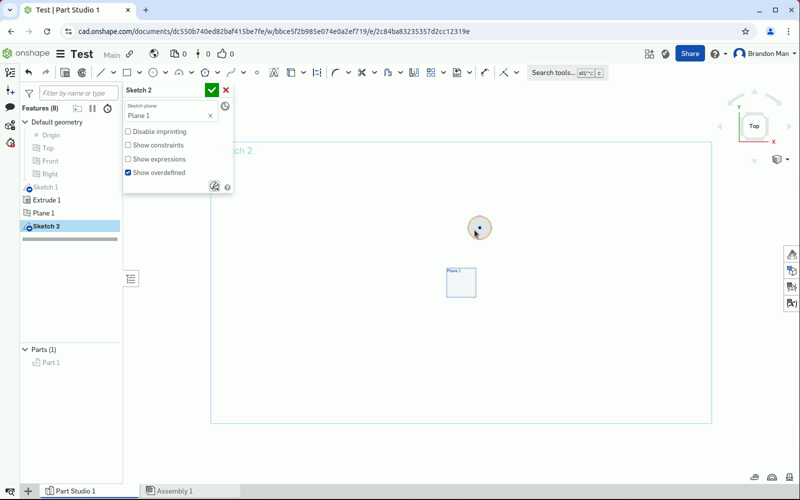
scroll(6)
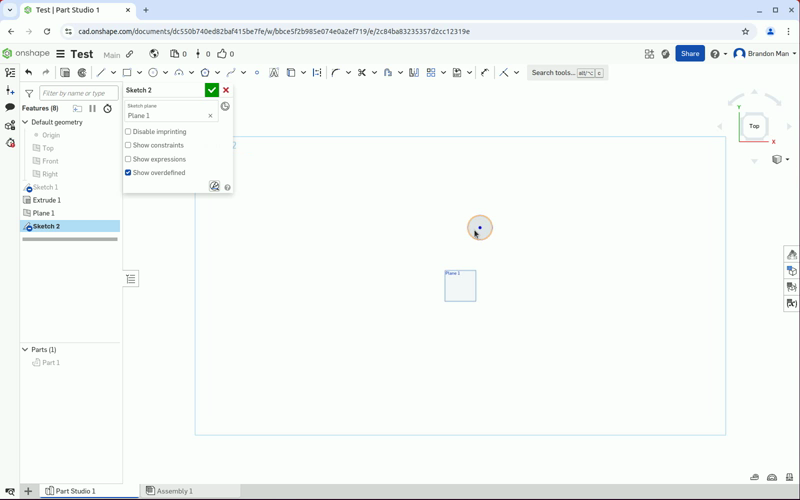
scroll(6)
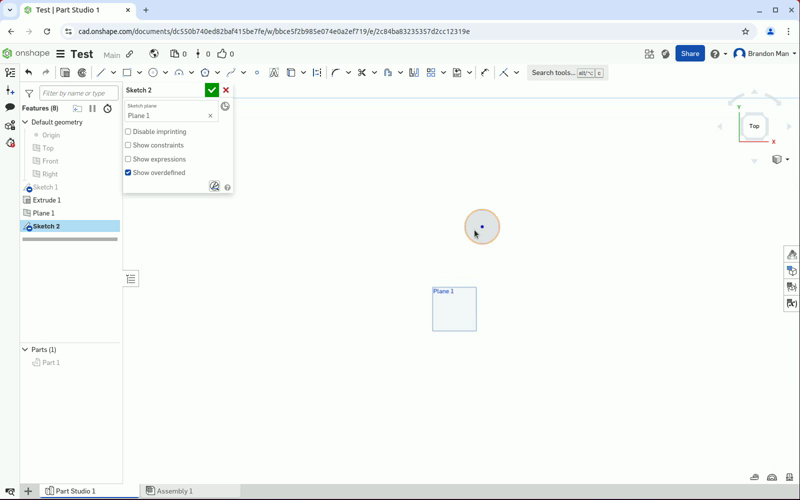
scroll(6)
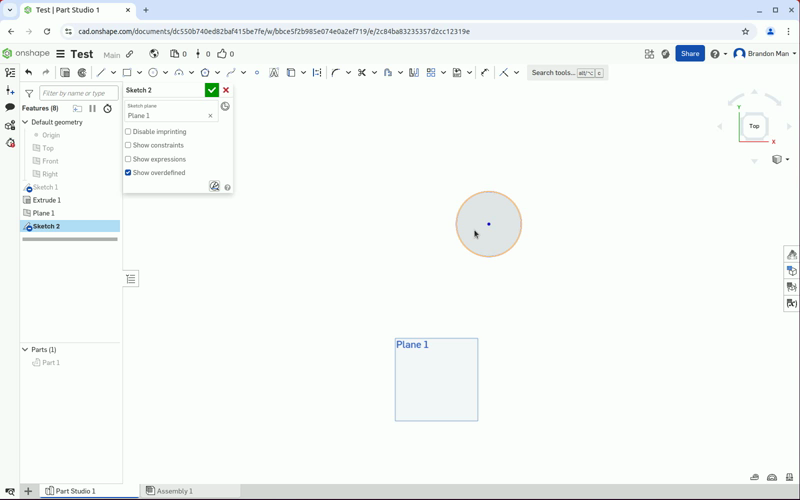
scroll(6)
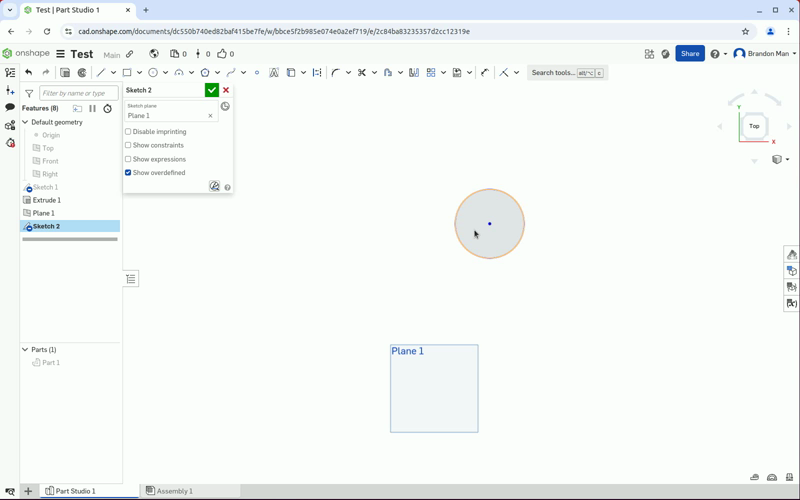
scroll(6)
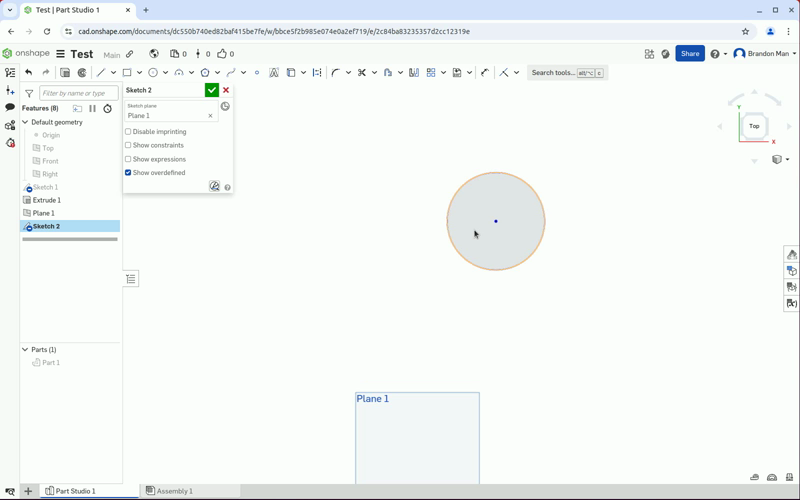
scroll(6)
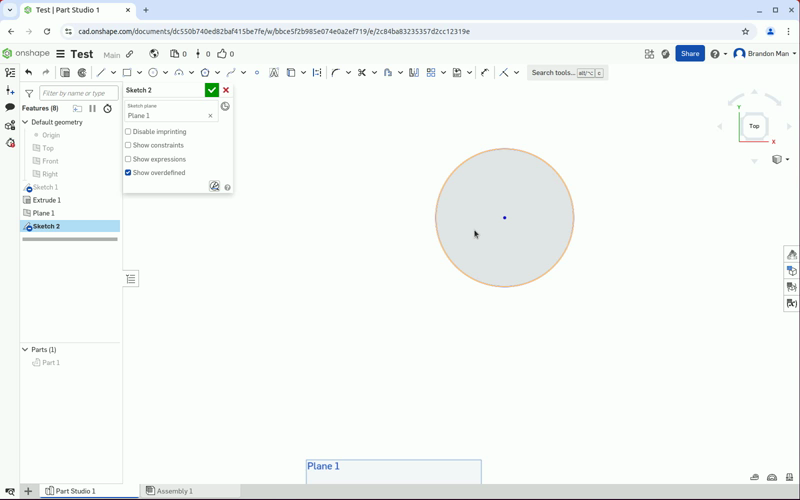
scroll(6)
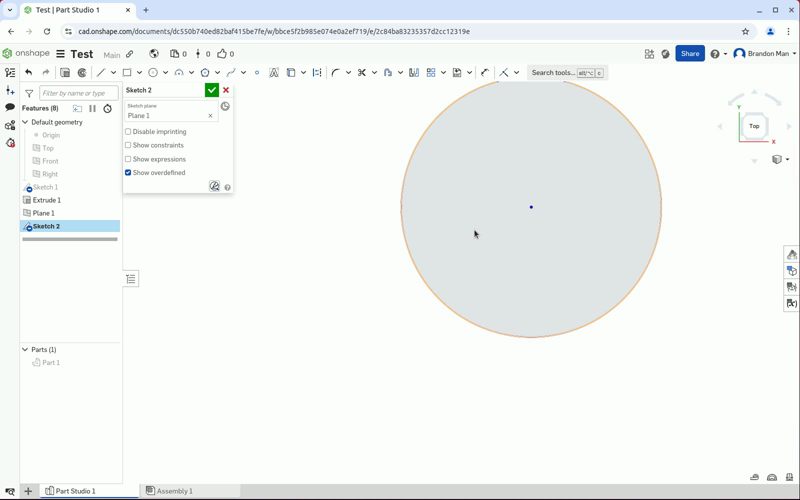
click(474, 229)
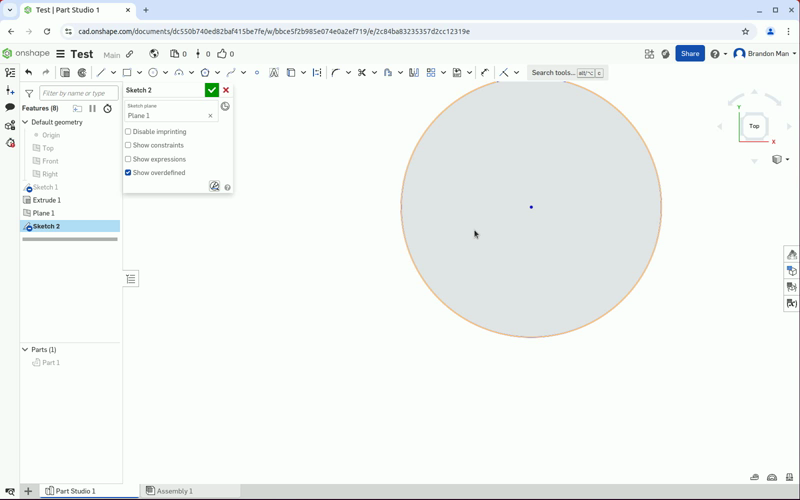
scroll(-6)
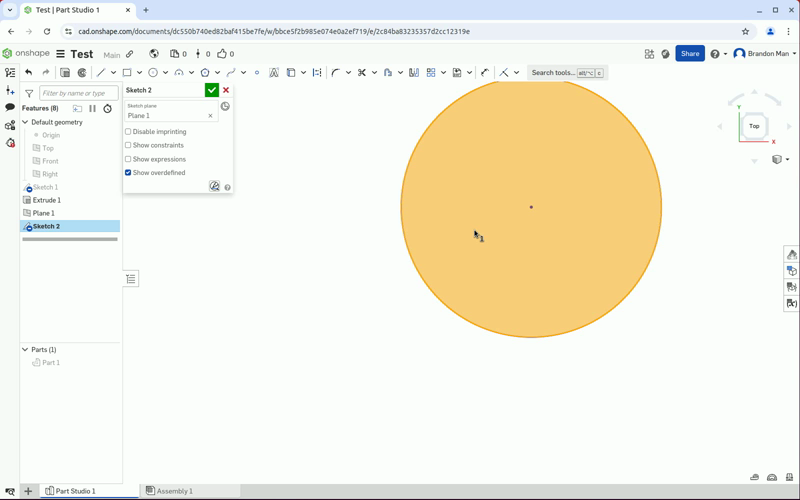
scroll(-6)
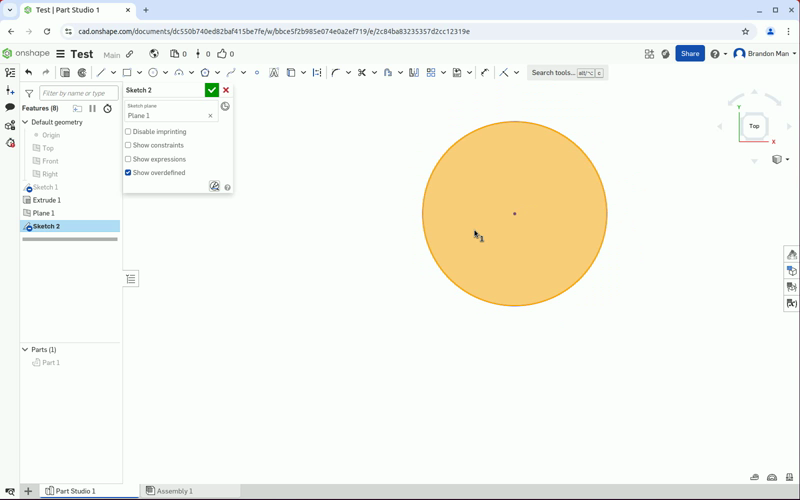
scroll(-6)
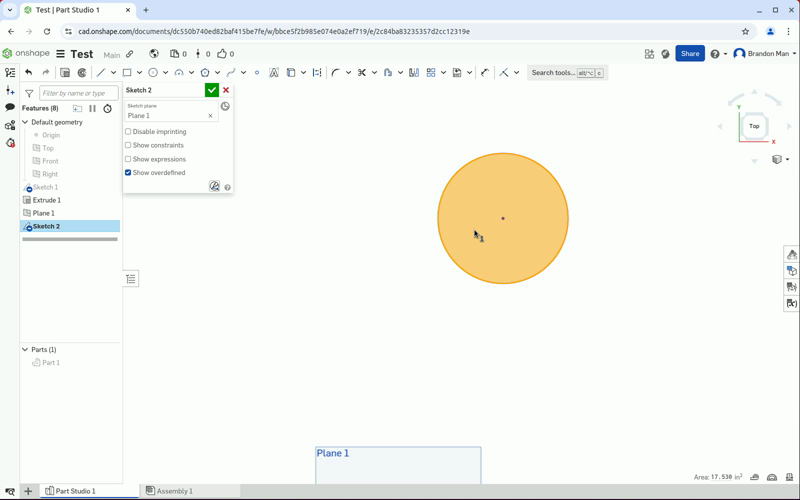
scroll(-6)
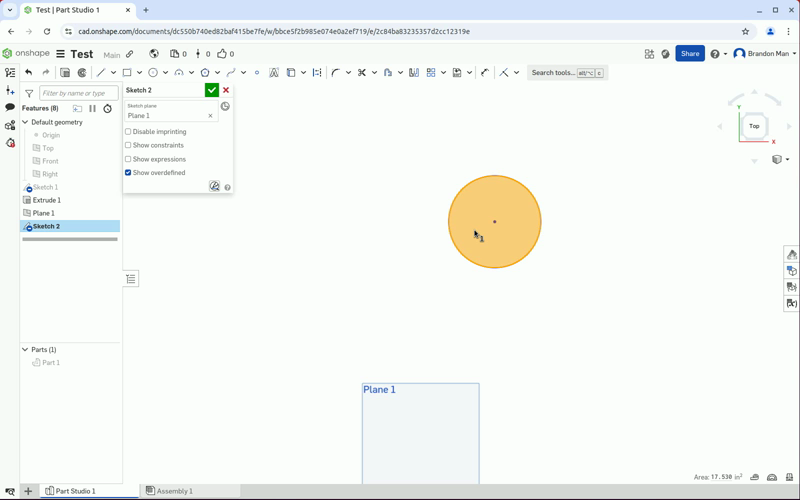
scroll(-6)
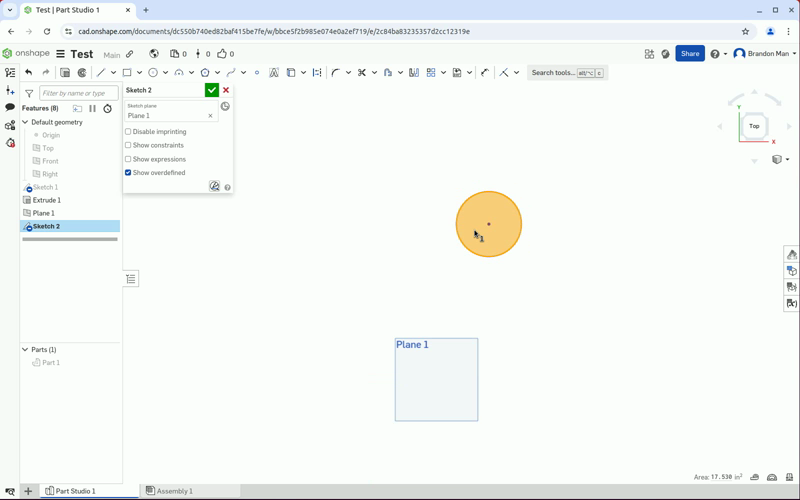
scroll(-6)
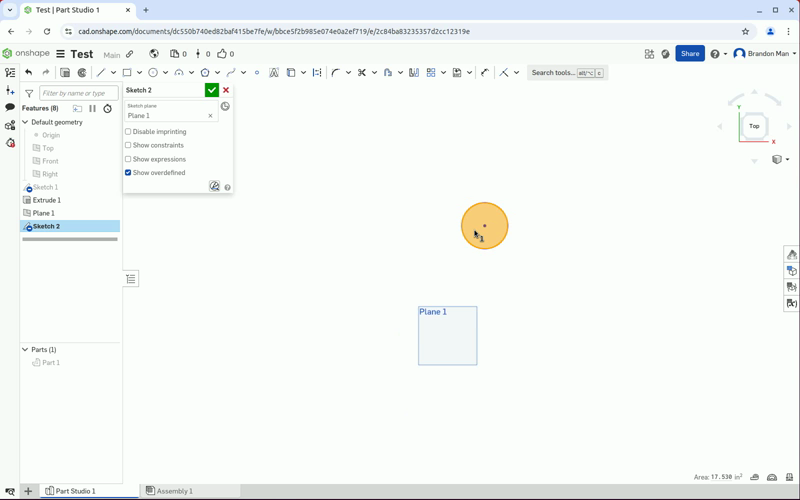
scroll(-6)
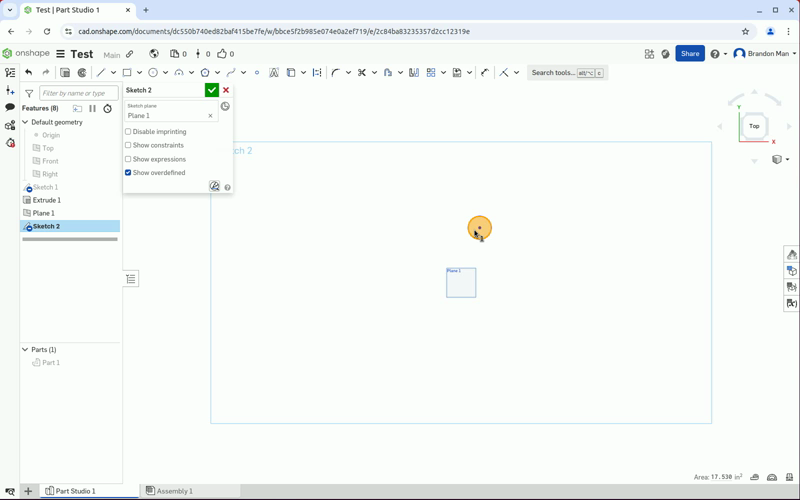
mouse_move(73, 352)
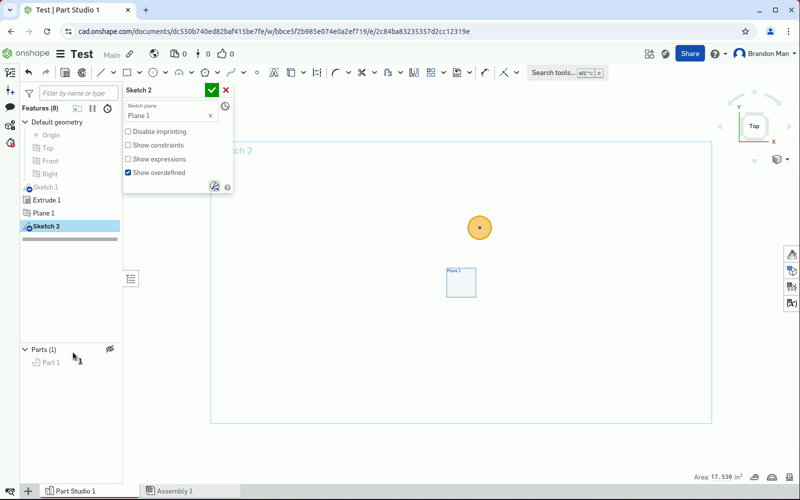
key(shift+y)
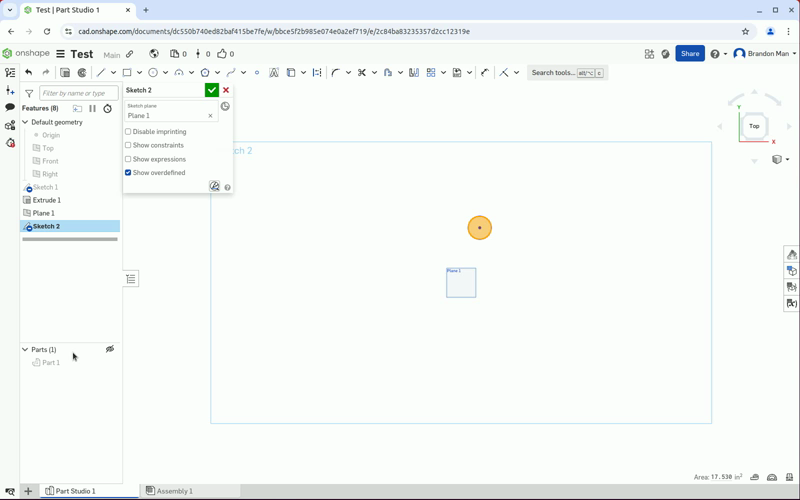
key(shift+e)
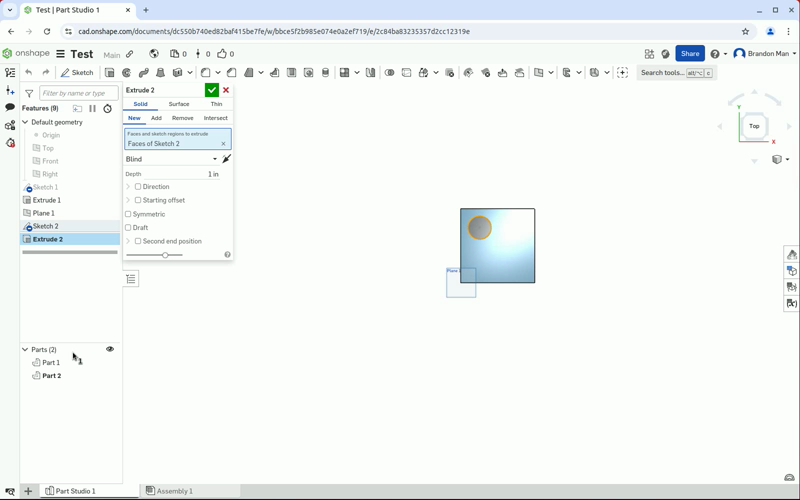
mouse_move(143, 106)
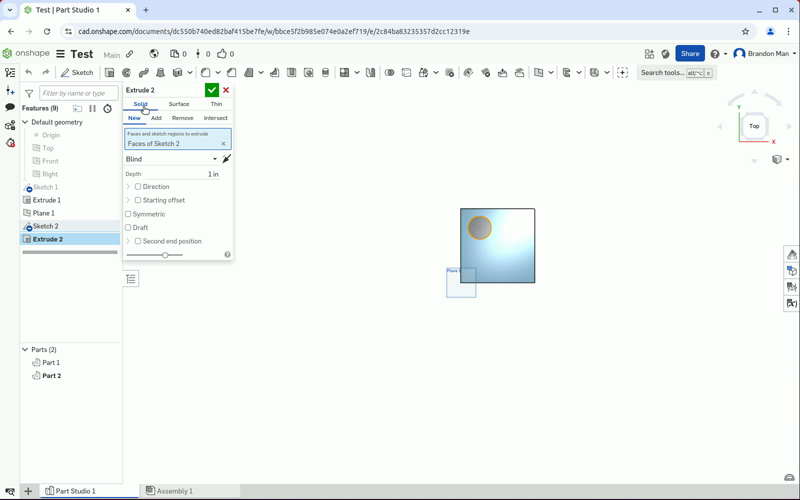
click(143, 106)
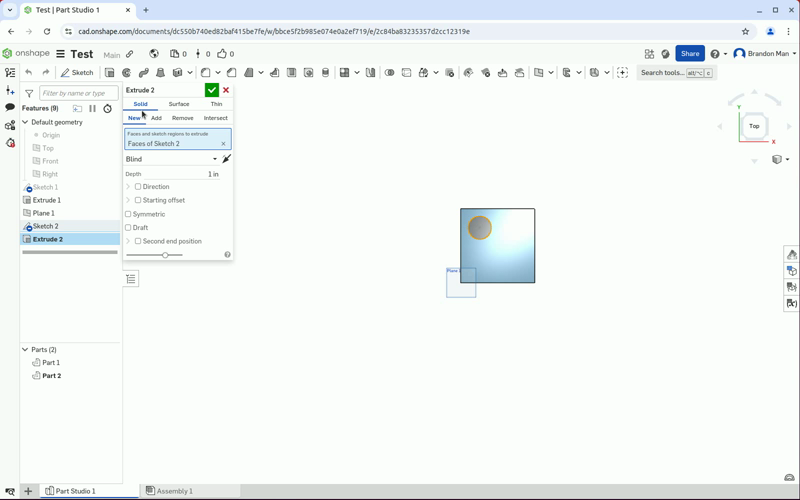
mouse_move(137, 120)
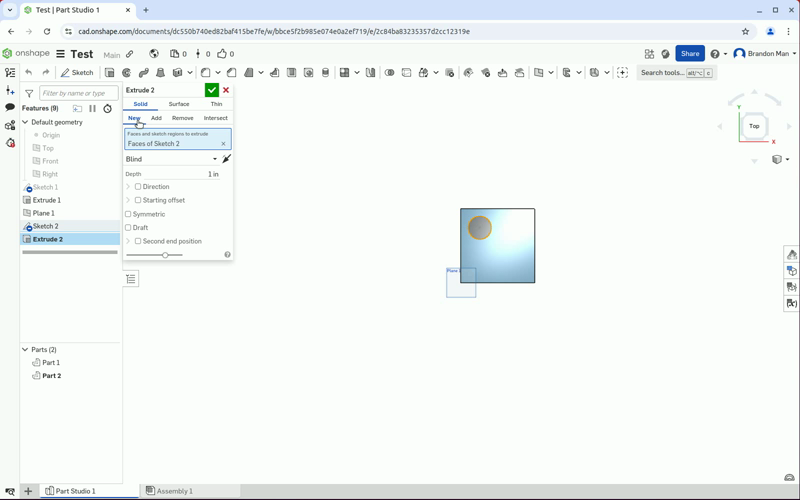
click(137, 120)
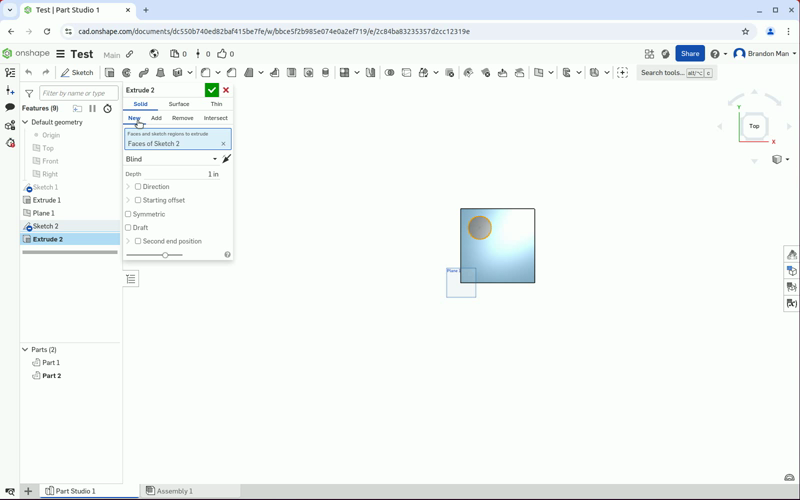
key(tab, 4)
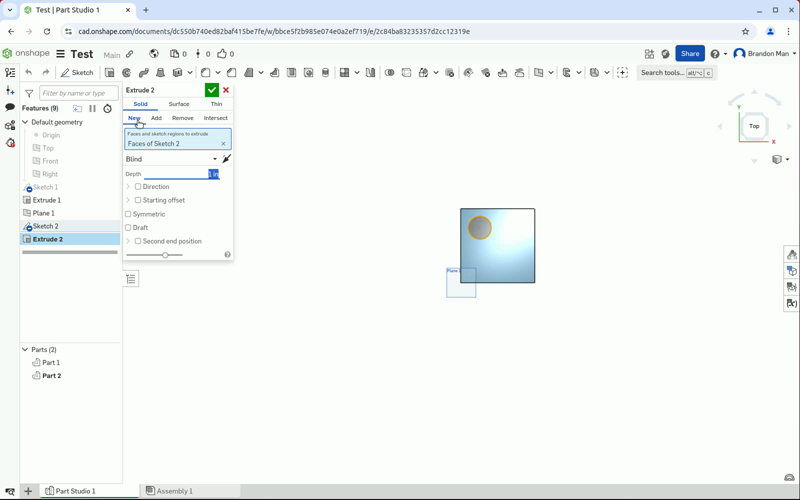
text(1.926)
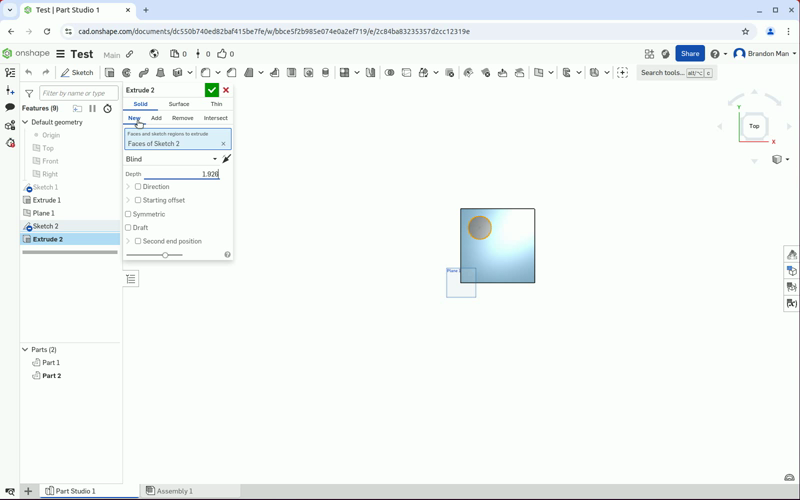
key(enter)
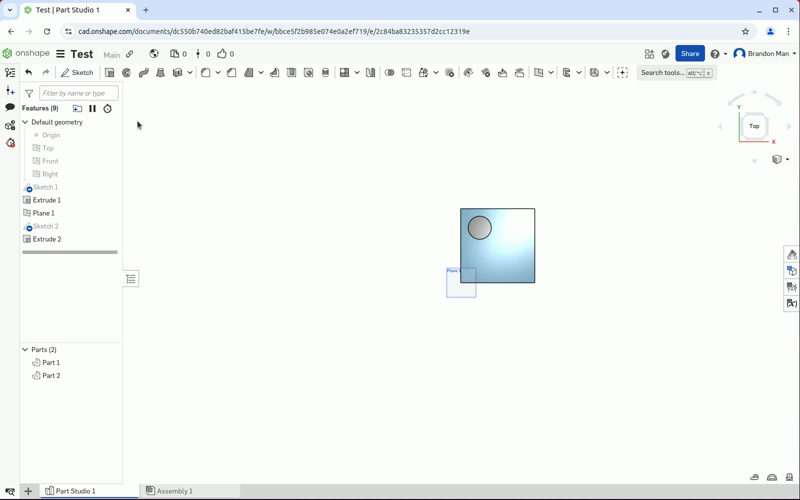
key(shift+h)
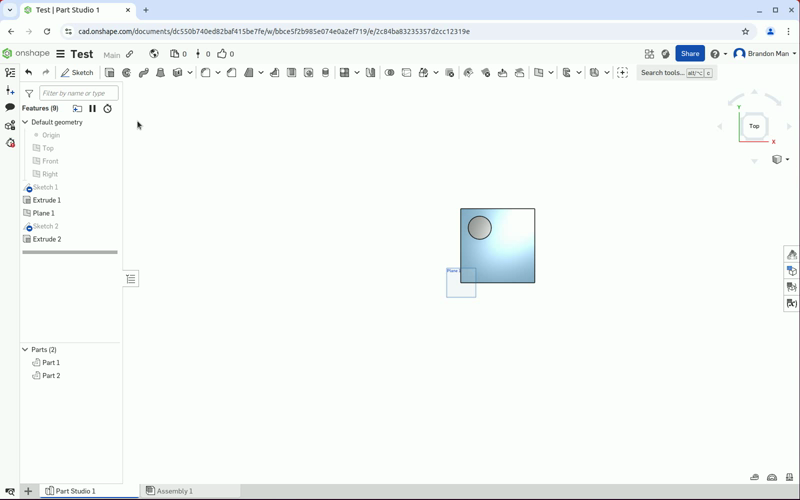
key(shift+h)
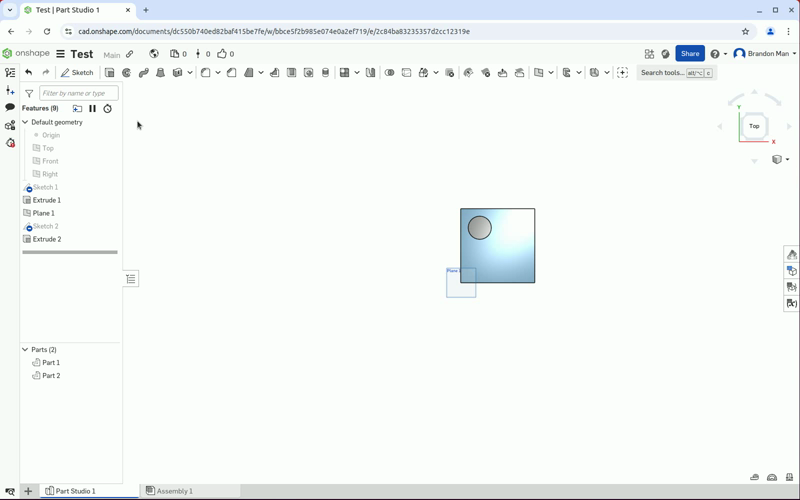
mouse_move(73, 189)
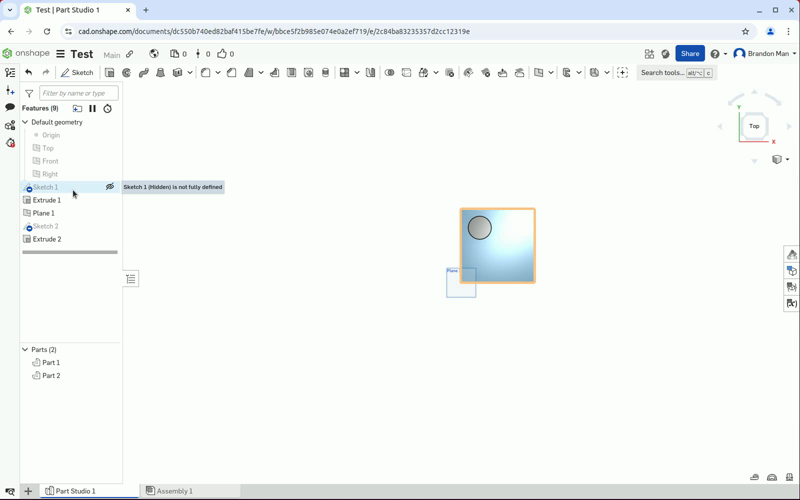
click(73, 189)
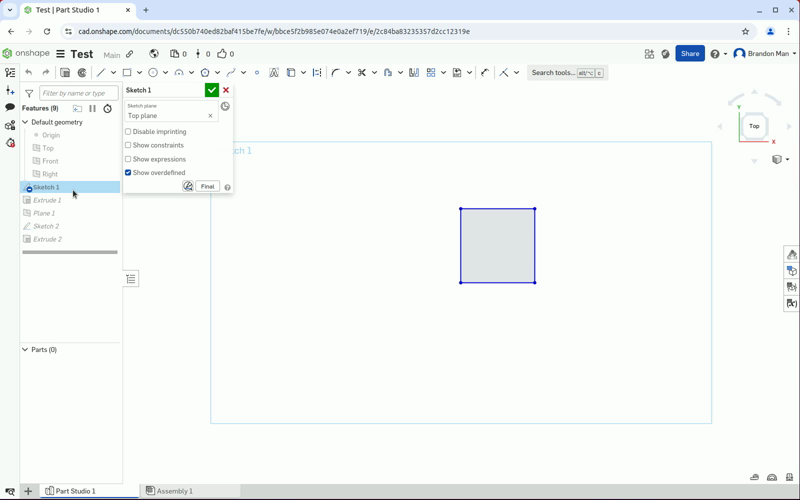
mouse_move(229, 92)
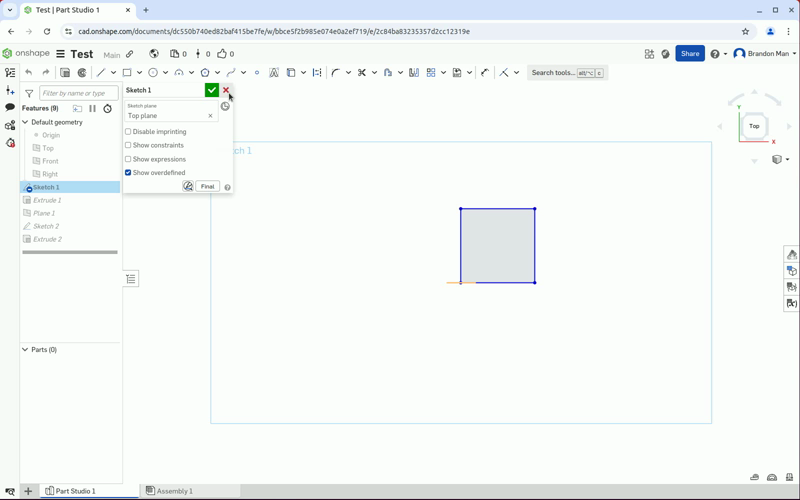
click(229, 92)
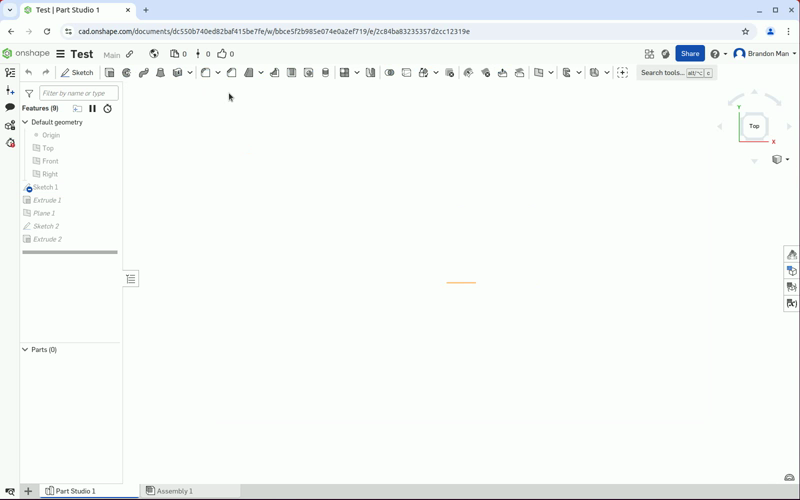
key(shift+s)
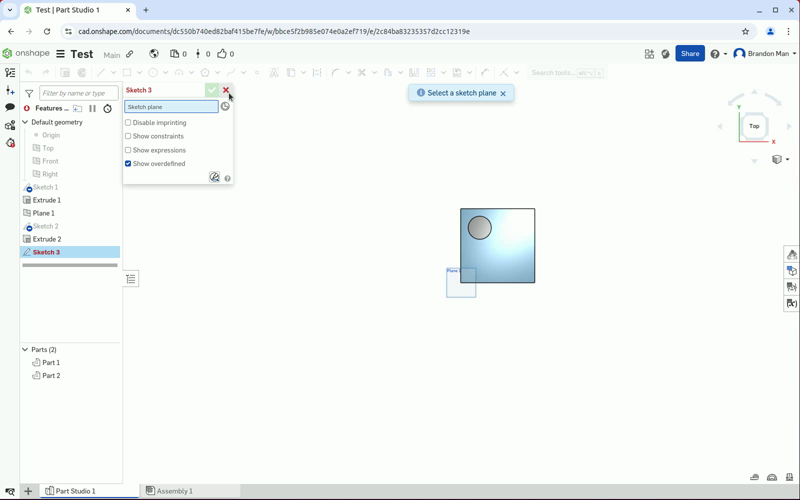
mouse_move(73, 215)
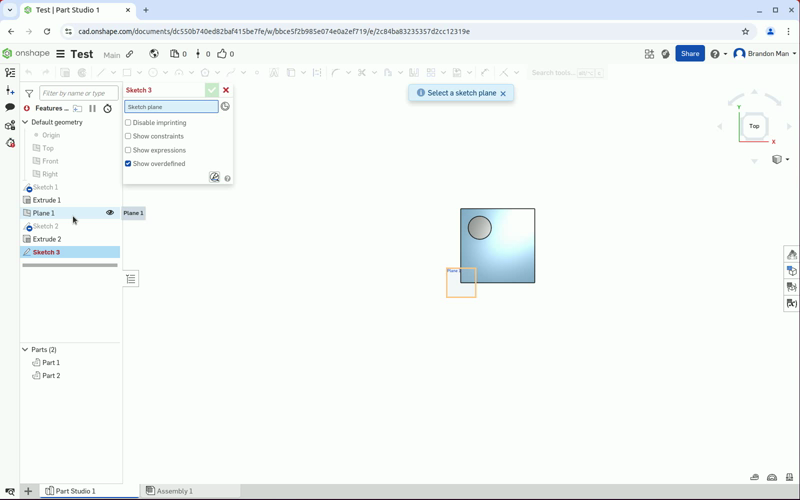
click(73, 215)
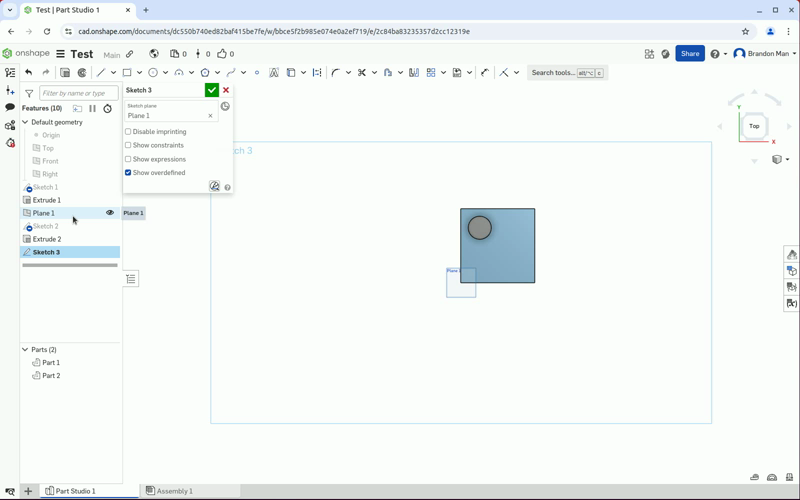
mouse_move(73, 352)
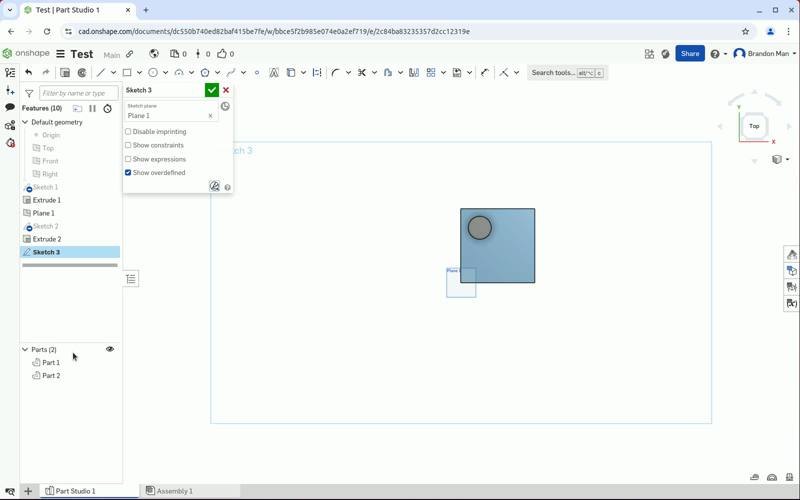
key(y)
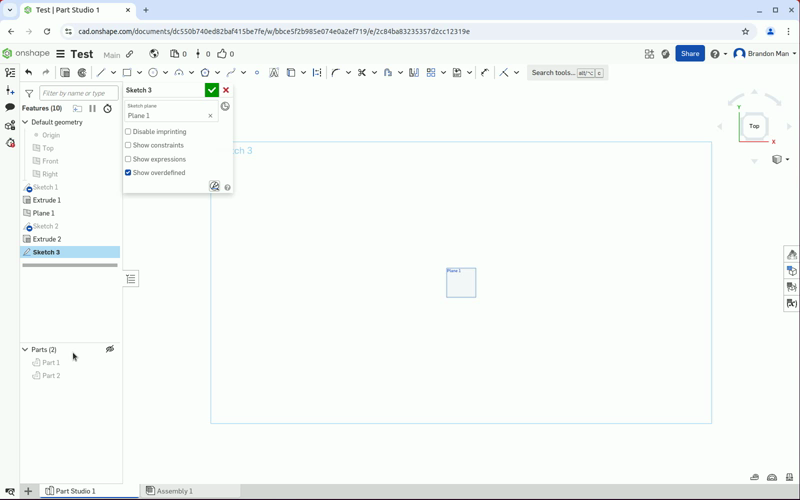
key(c)
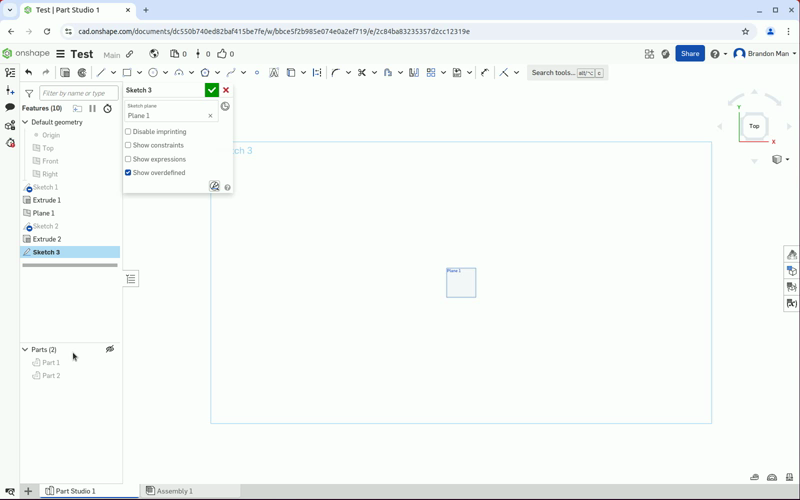
key_down(shift)
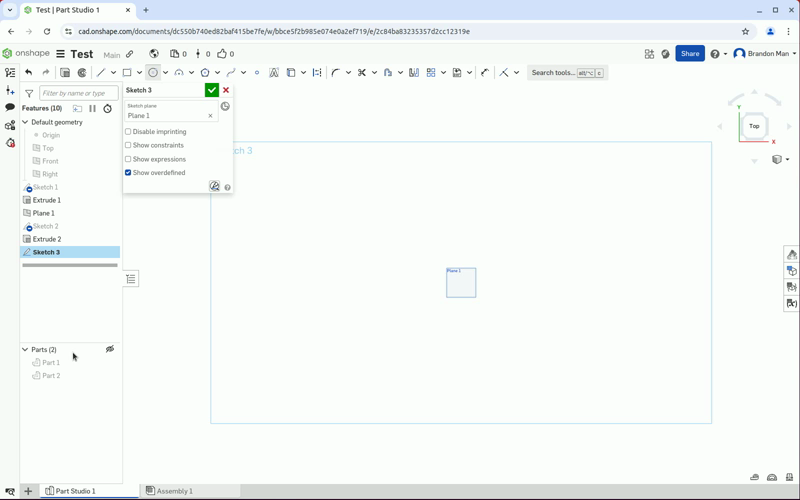
mouse_move(479, 264)
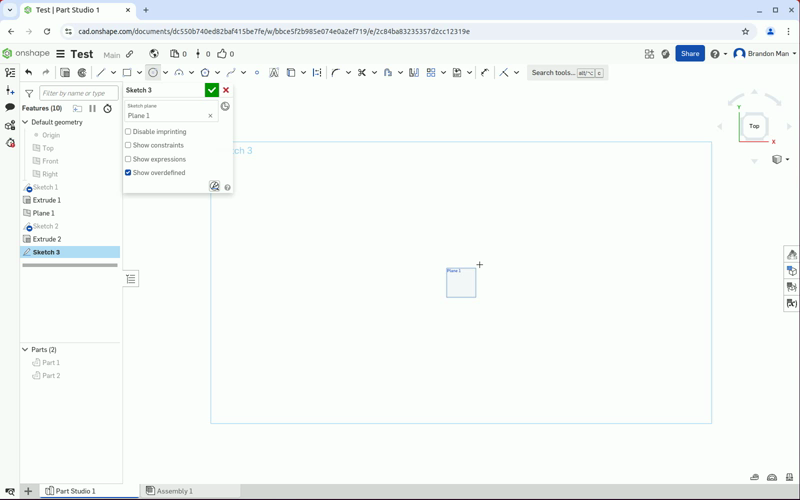
click(479, 264)
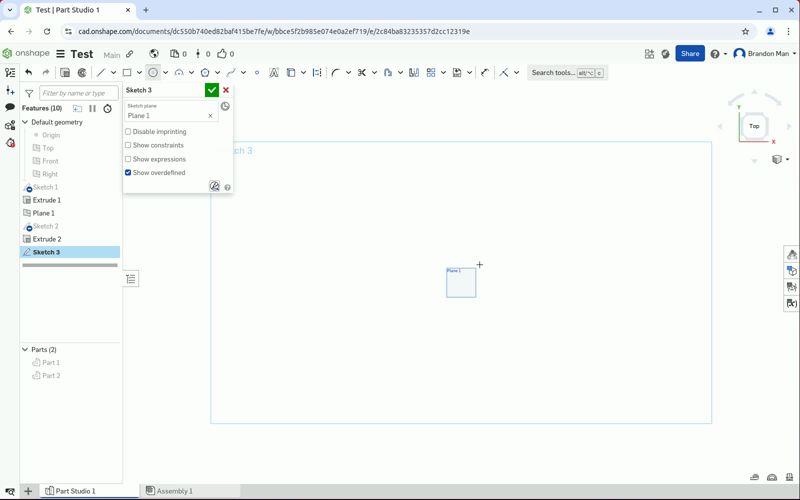
key_up(shift)
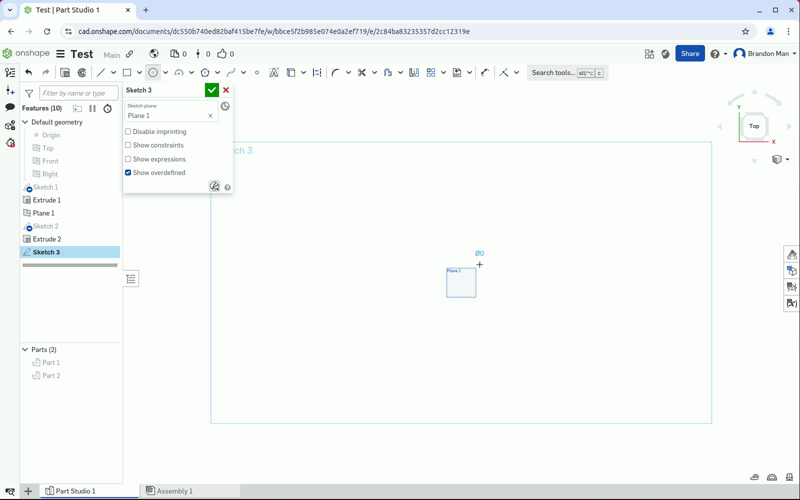
mouse_move(491, 264)
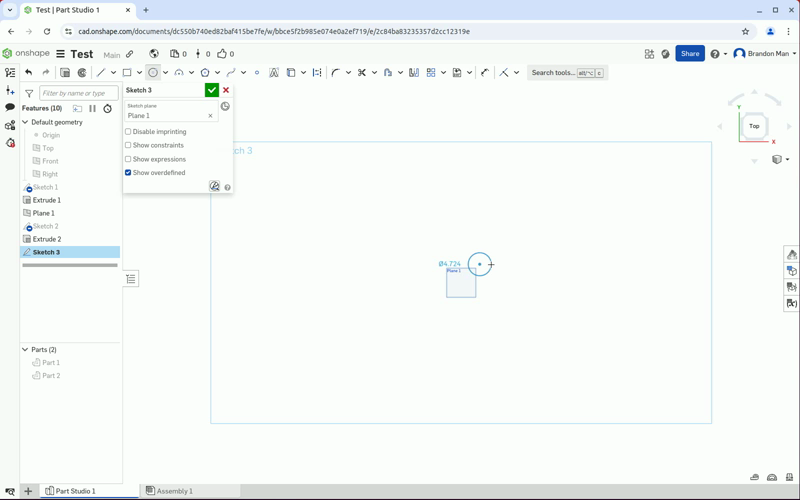
click(491, 264)
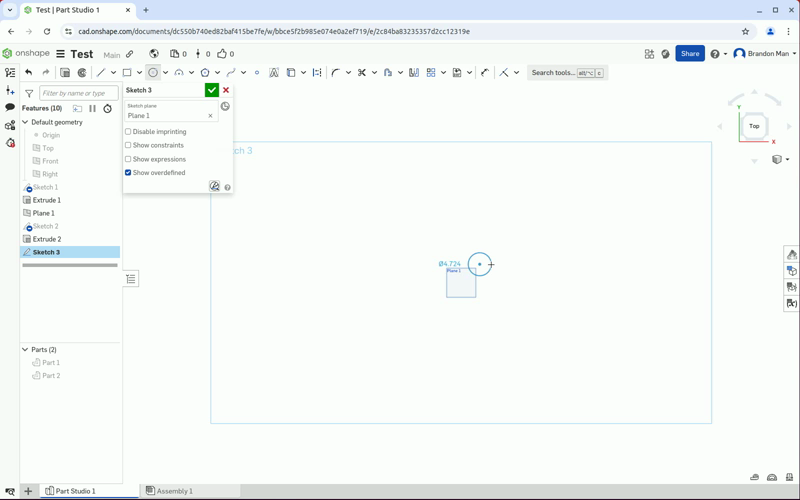
key(esc)
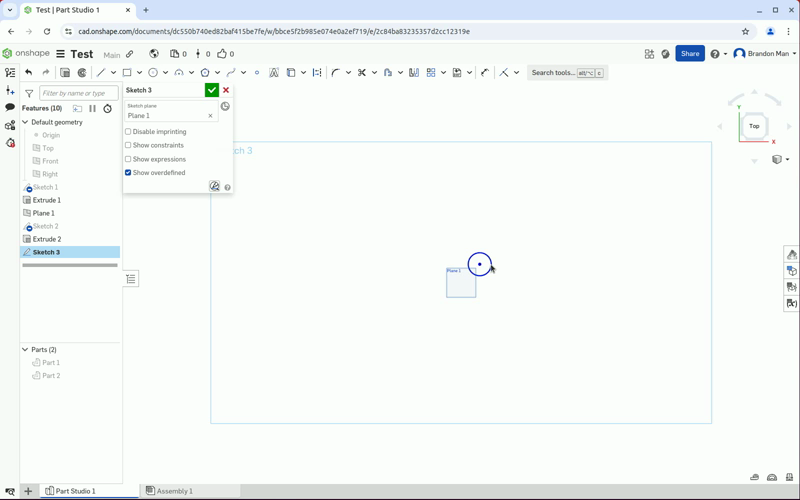
mouse_move(489, 267)
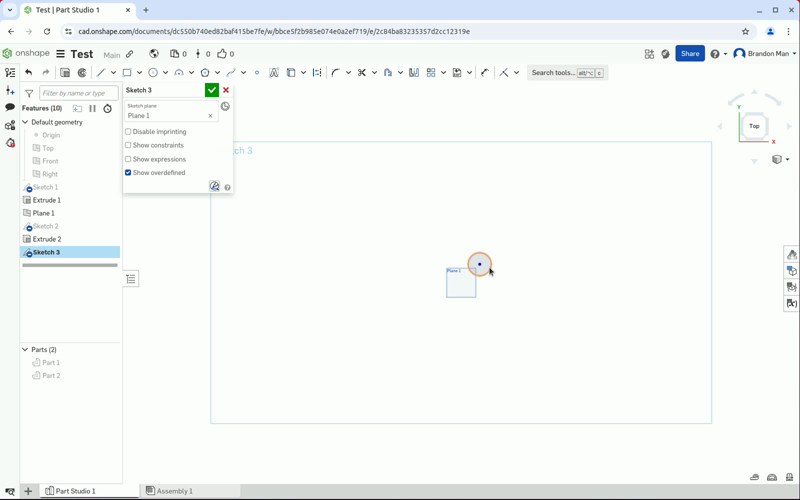
scroll(6)
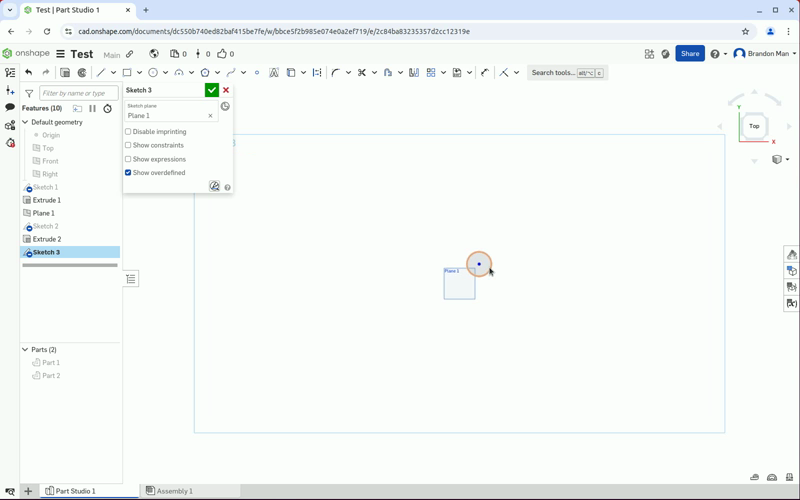
scroll(6)
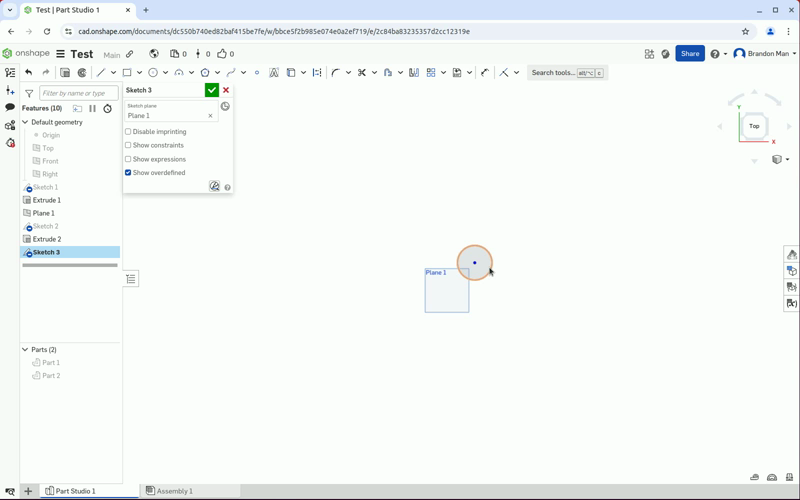
scroll(6)
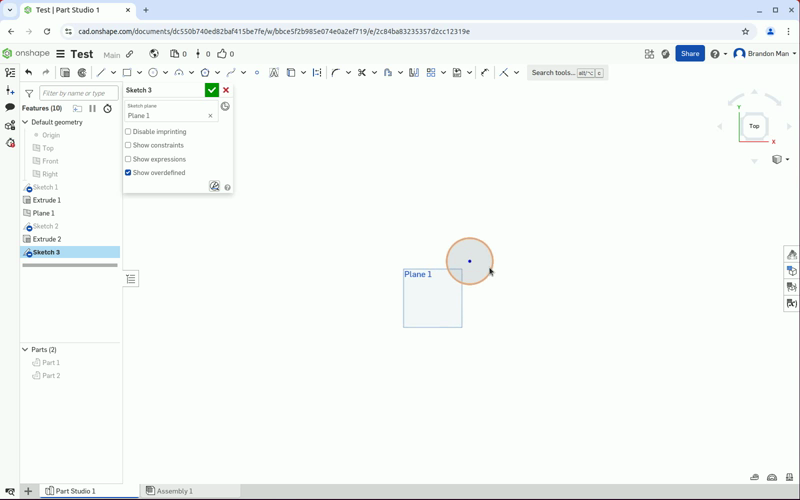
scroll(6)
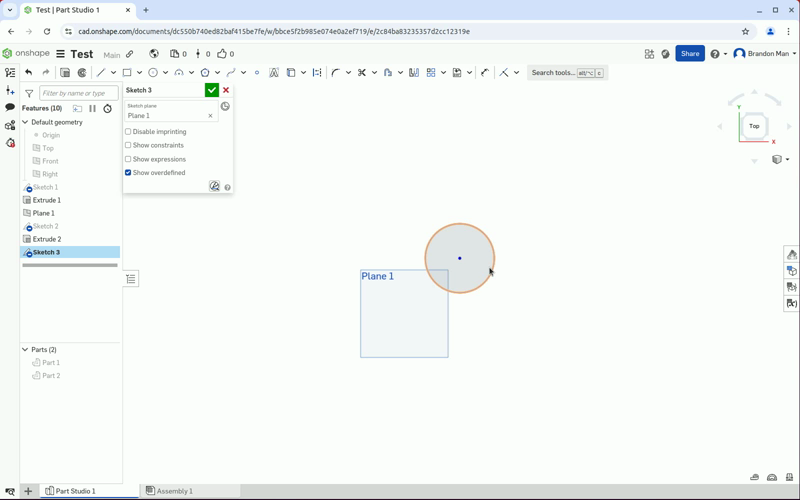
scroll(6)
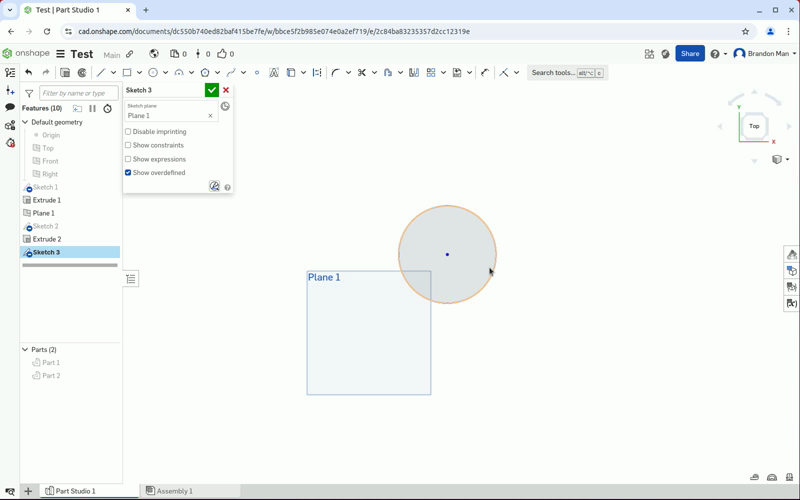
scroll(6)
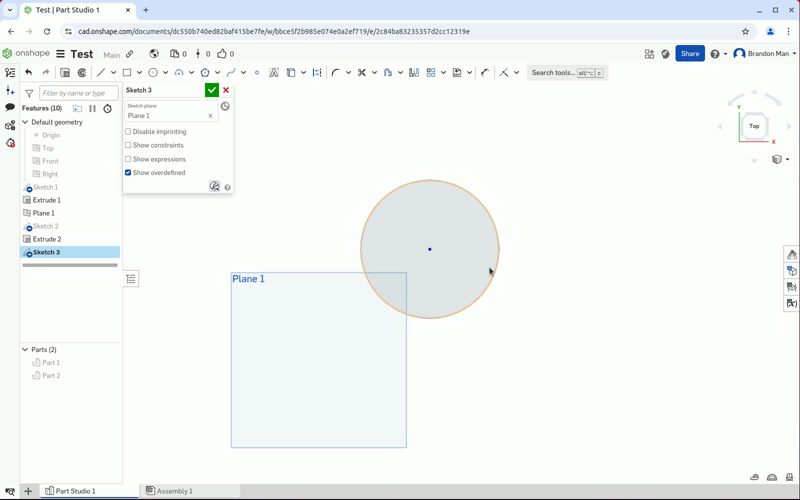
scroll(6)
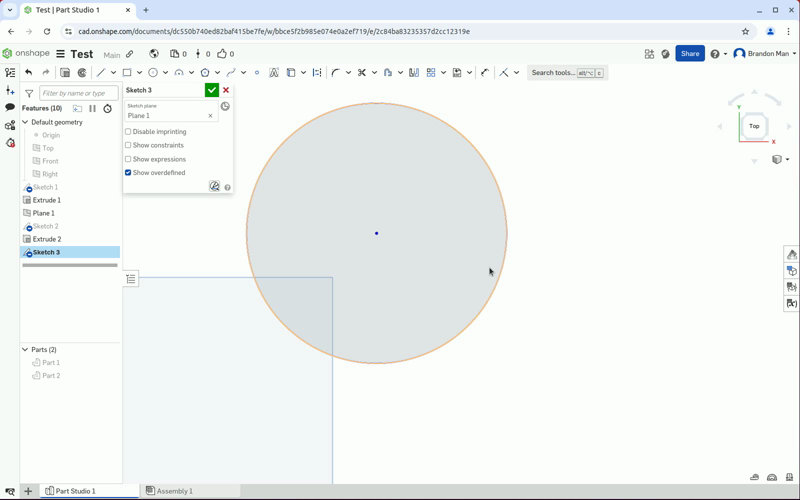
click(489, 267)
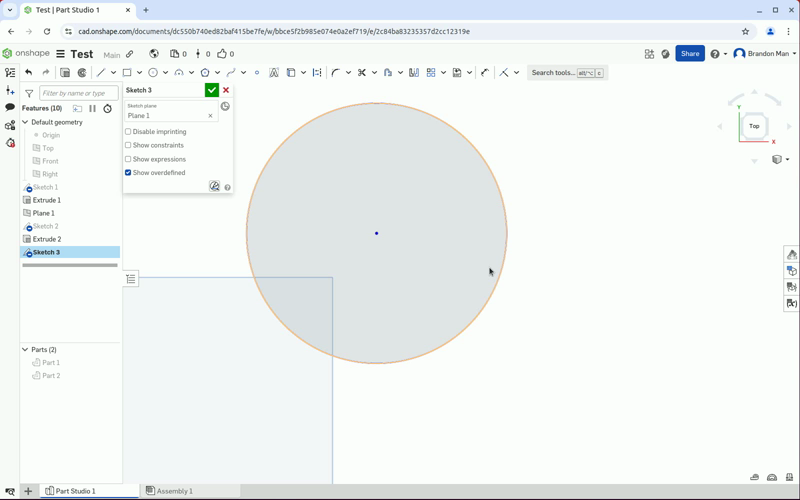
scroll(-6)
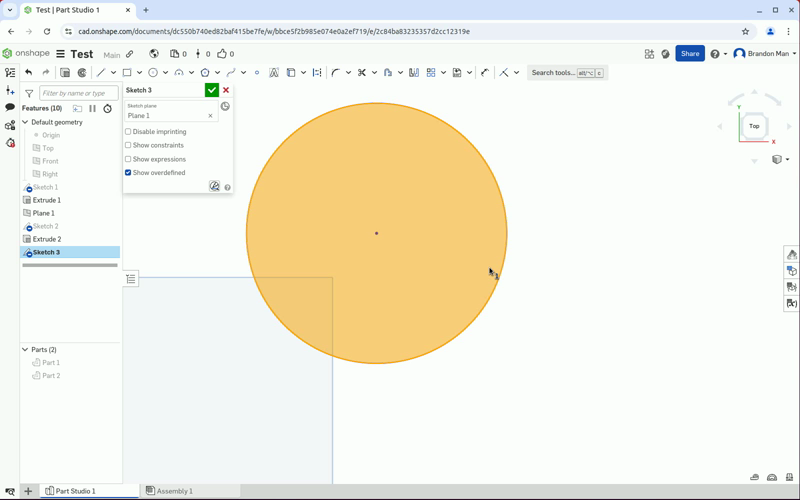
scroll(-6)
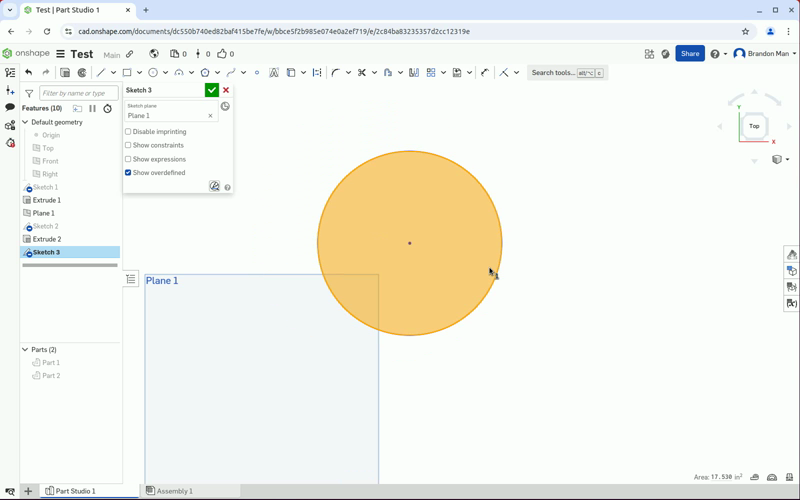
scroll(-6)
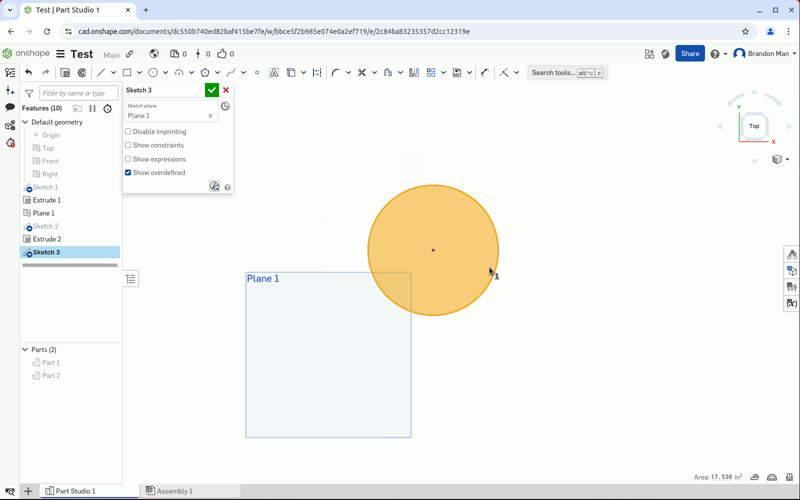
scroll(-6)
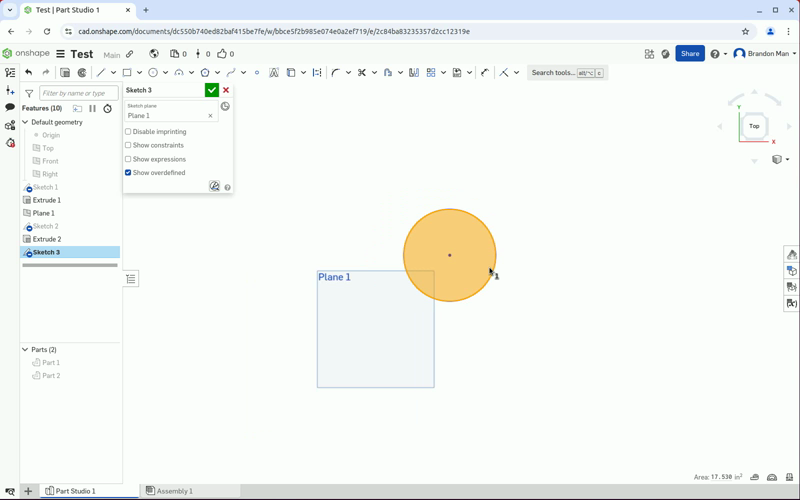
scroll(-6)
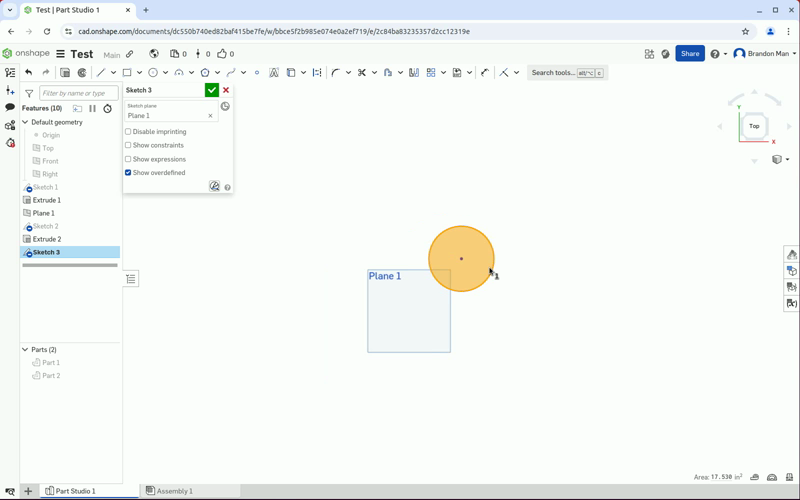
scroll(-6)
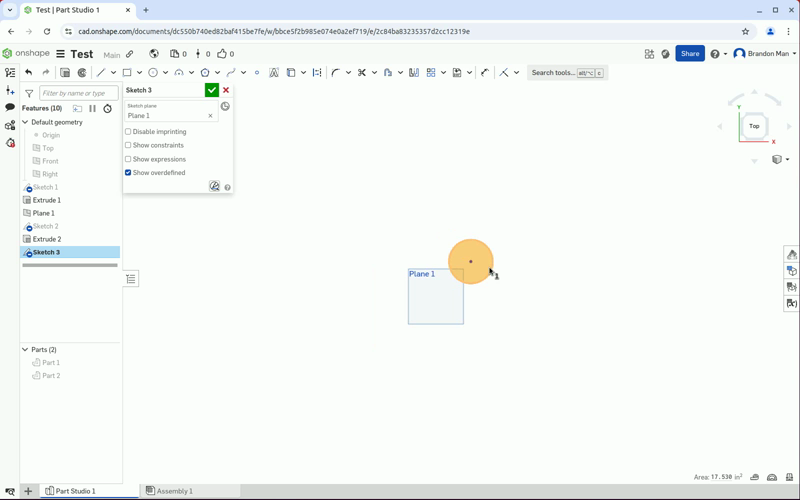
scroll(-6)
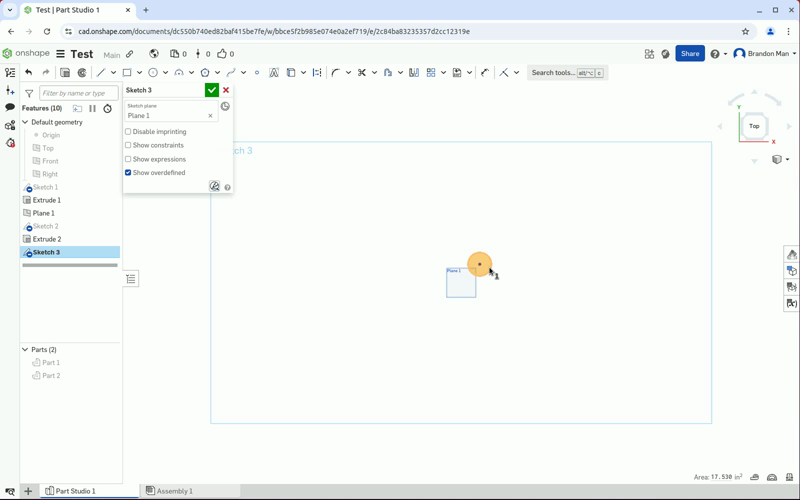
mouse_move(73, 352)
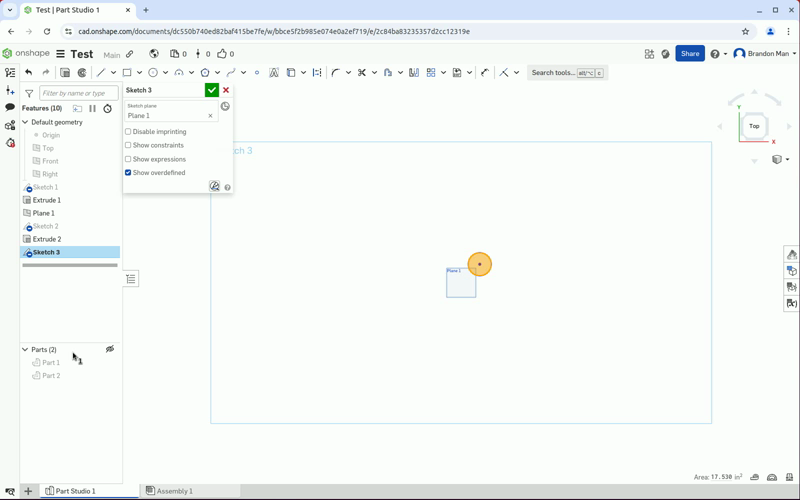
key(shift+y)
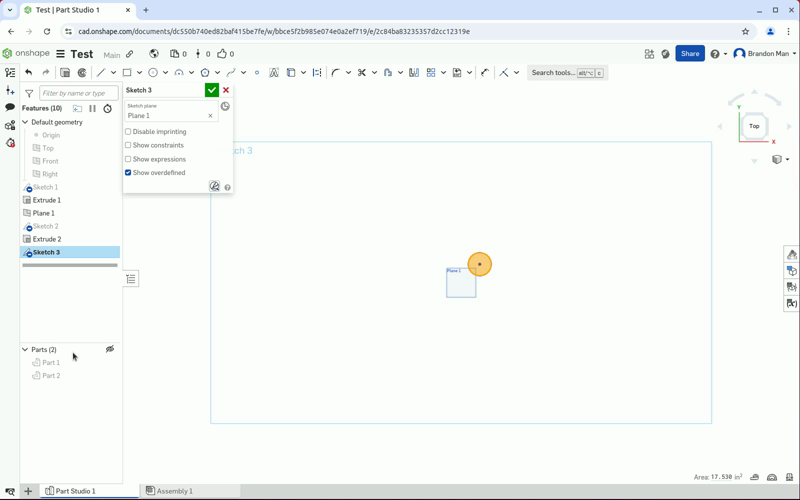
key(shift+e)
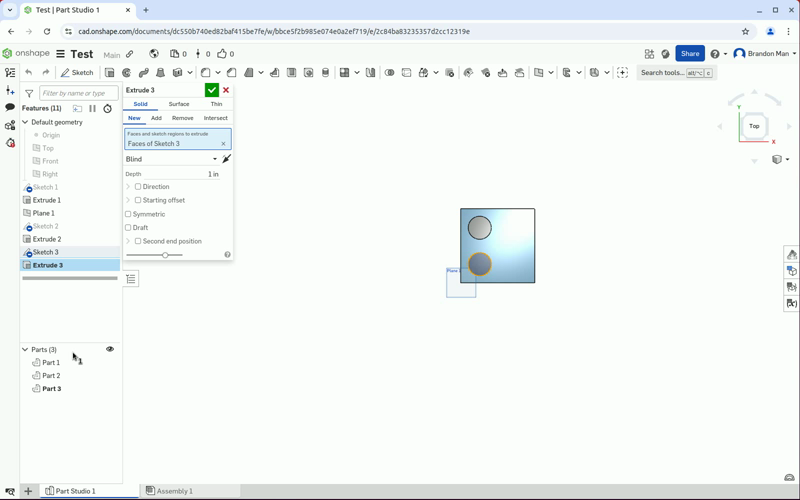
mouse_move(143, 106)
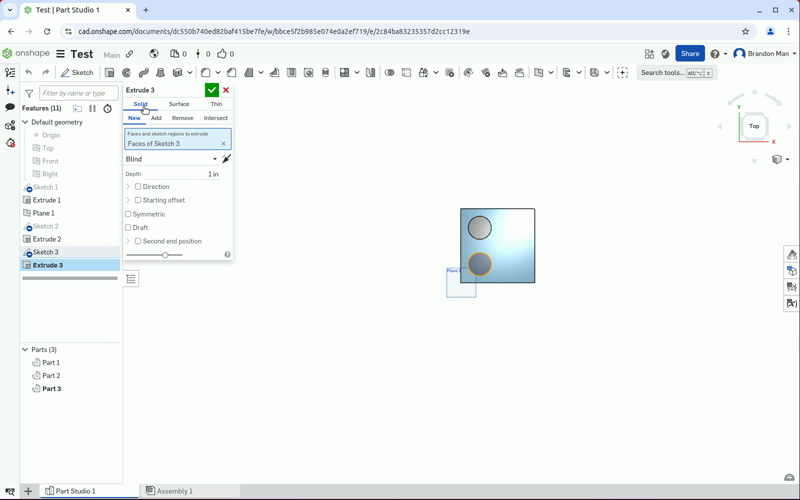
click(143, 106)
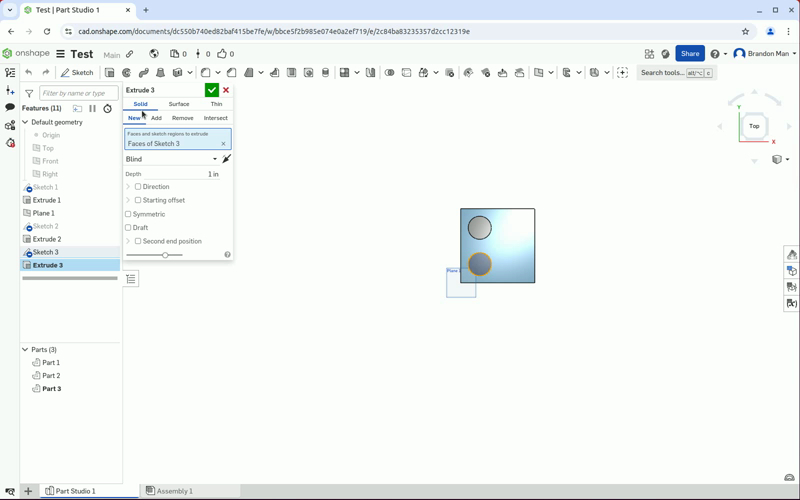
mouse_move(137, 120)
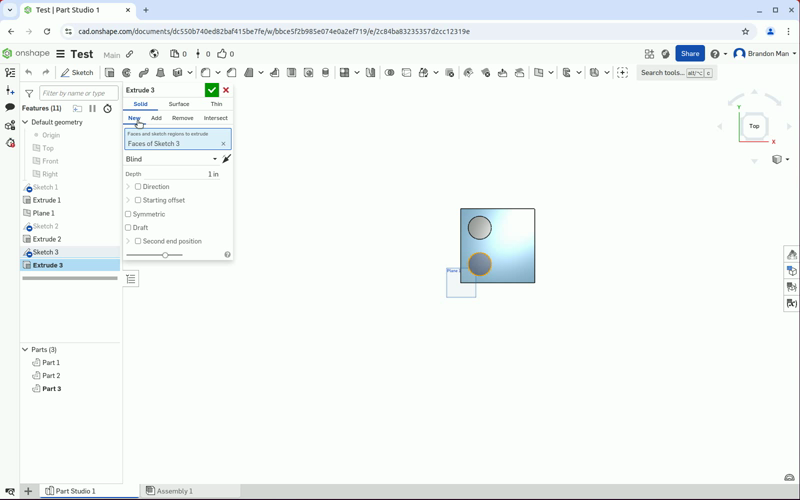
click(137, 120)
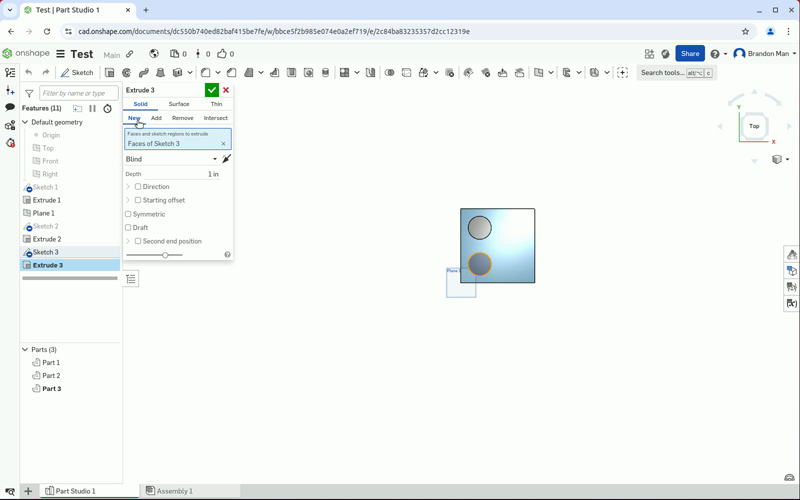
key(tab, 4)
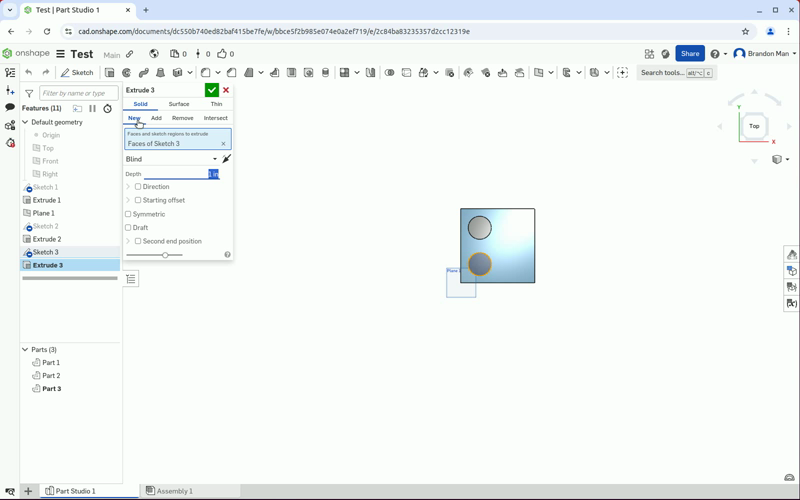
text(1.926)
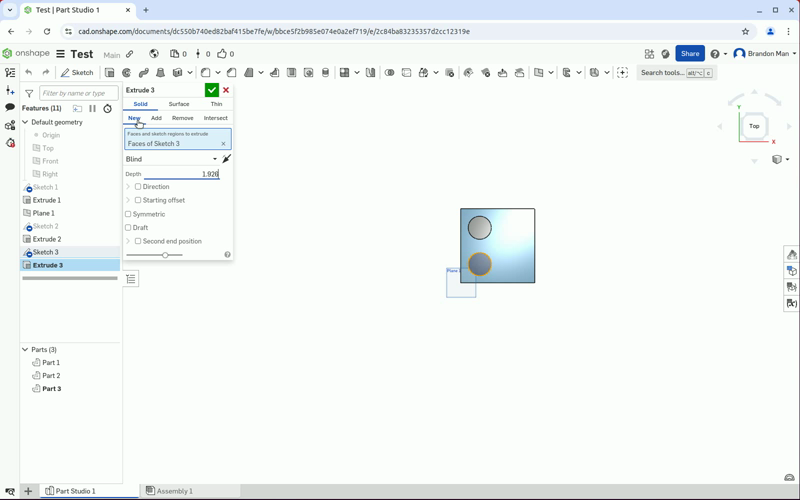
key(enter)
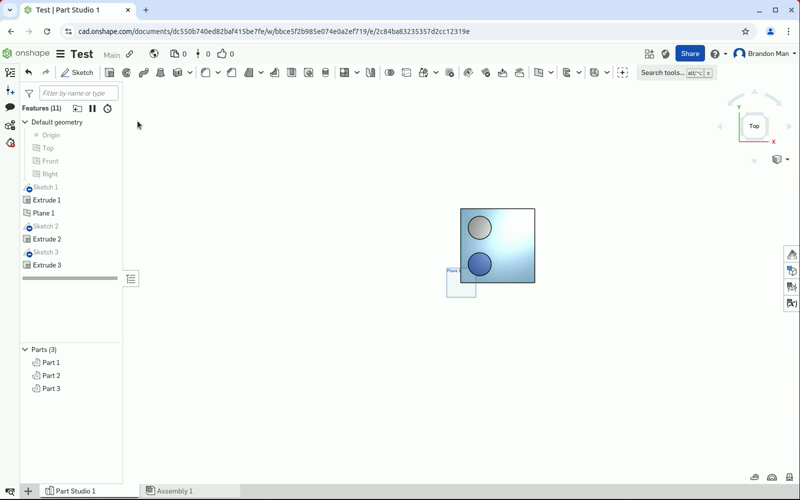
key(shift+h)
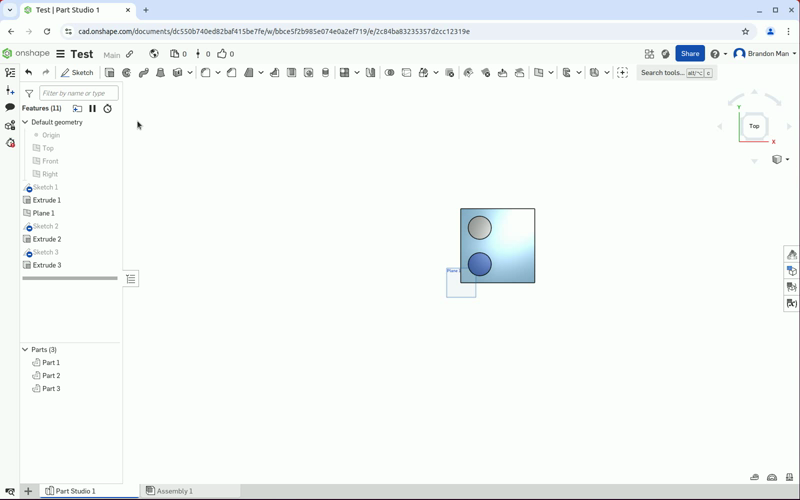
key(shift+h)
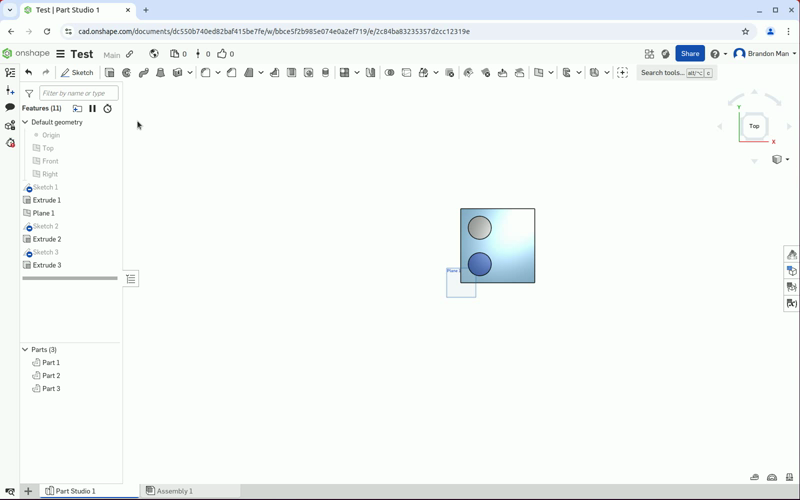
mouse_move(73, 189)
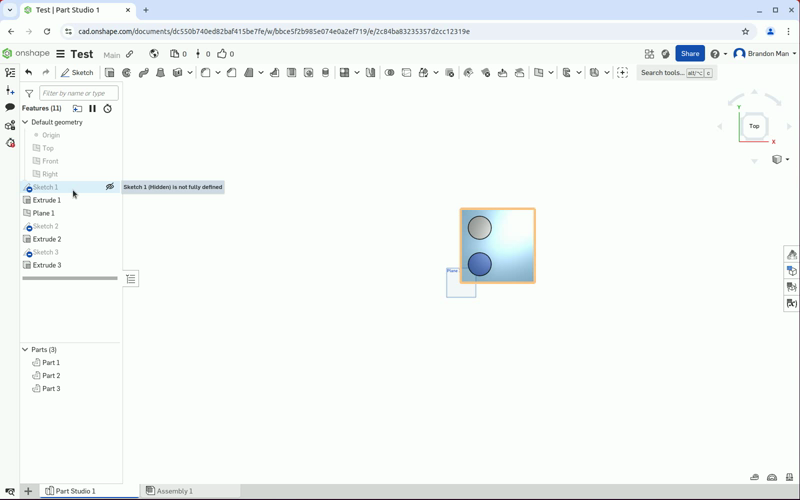
click(73, 189)
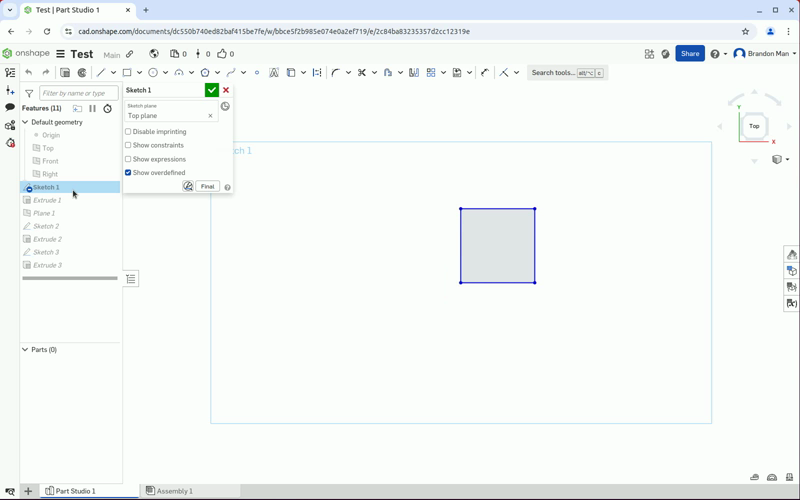
mouse_move(229, 92)
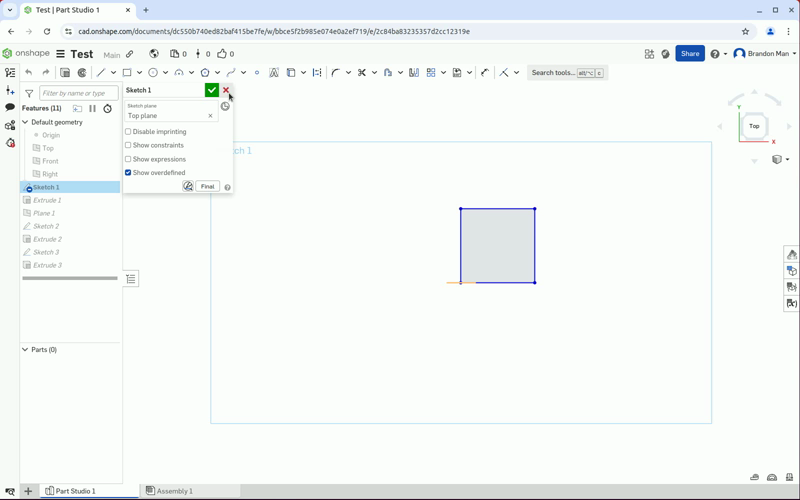
click(229, 92)
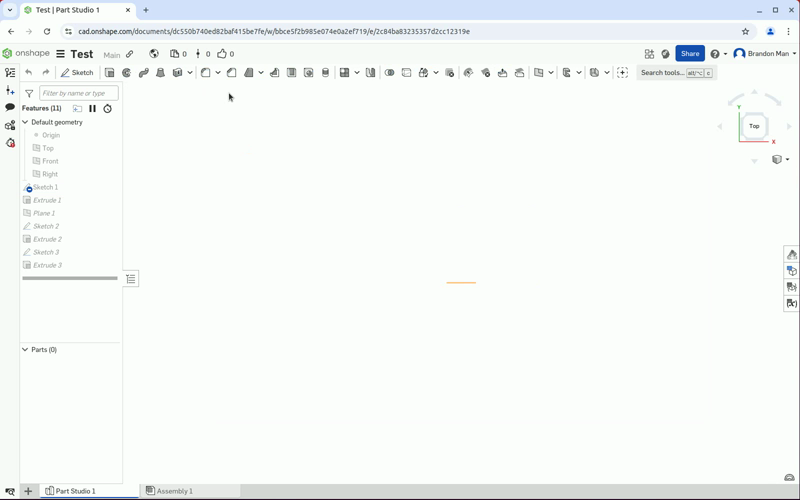
key(shift+s)
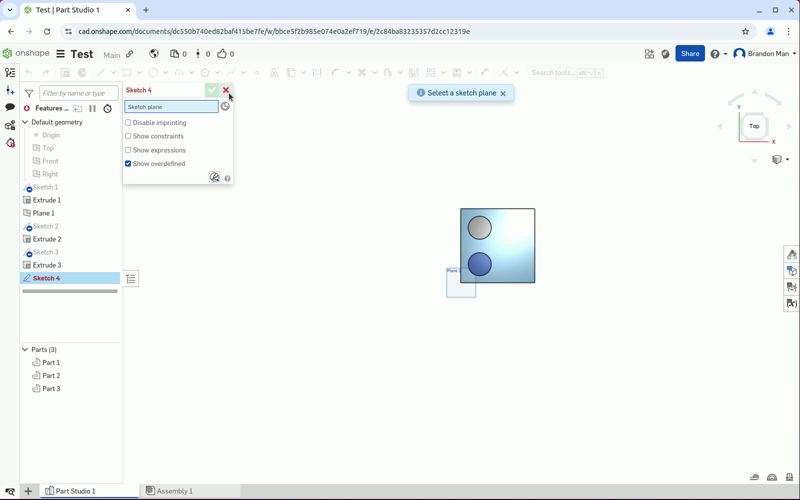
mouse_move(73, 215)
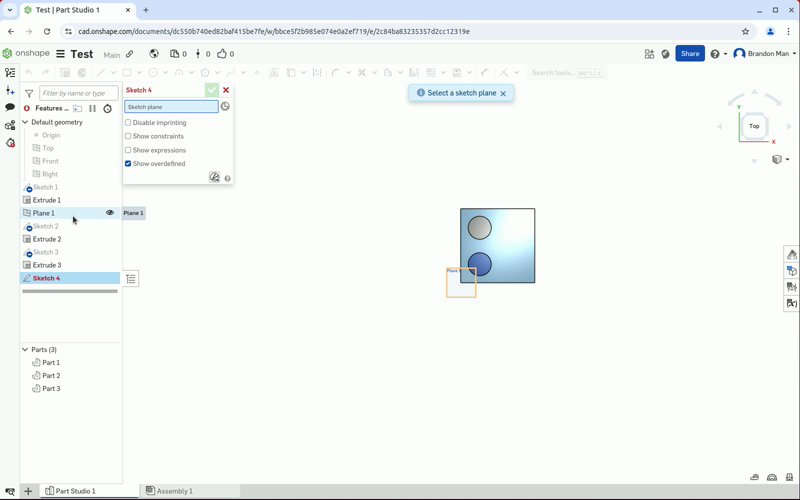
click(73, 215)
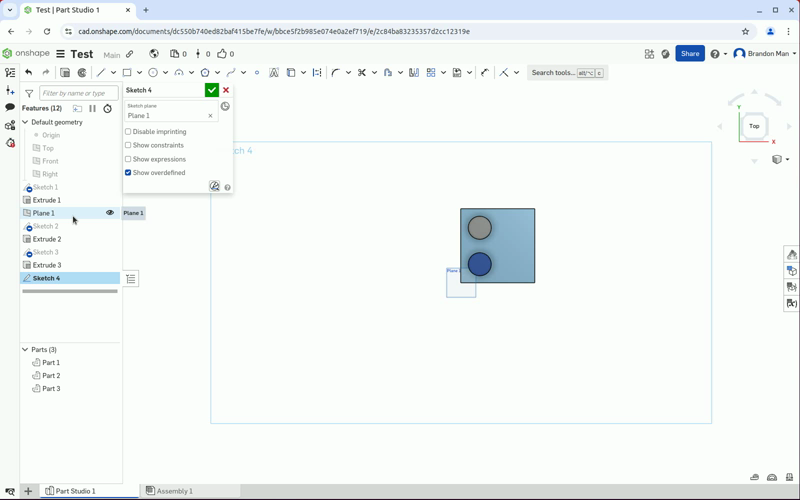
mouse_move(73, 352)
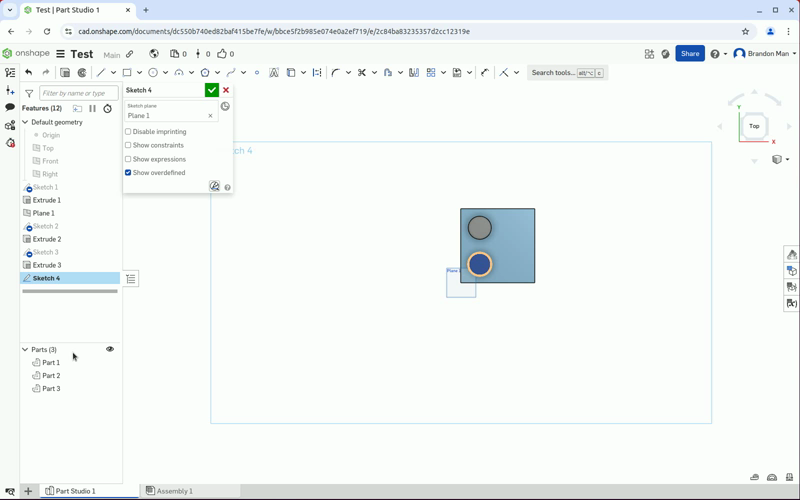
key(y)
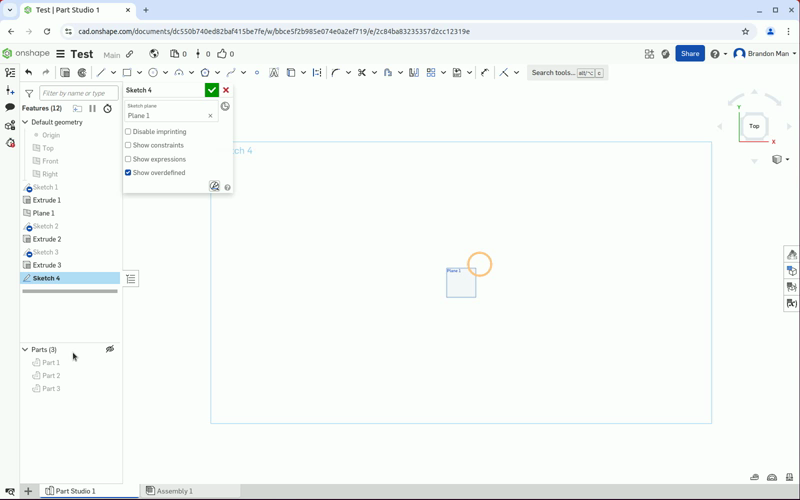
key(c)
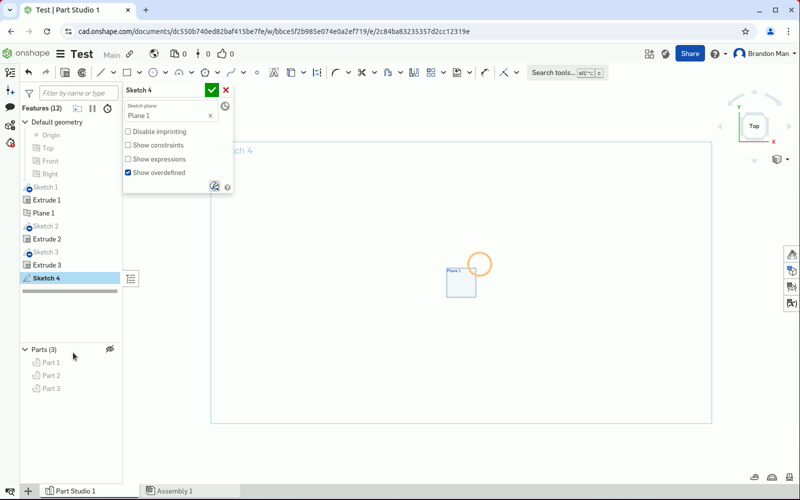
key_down(shift)
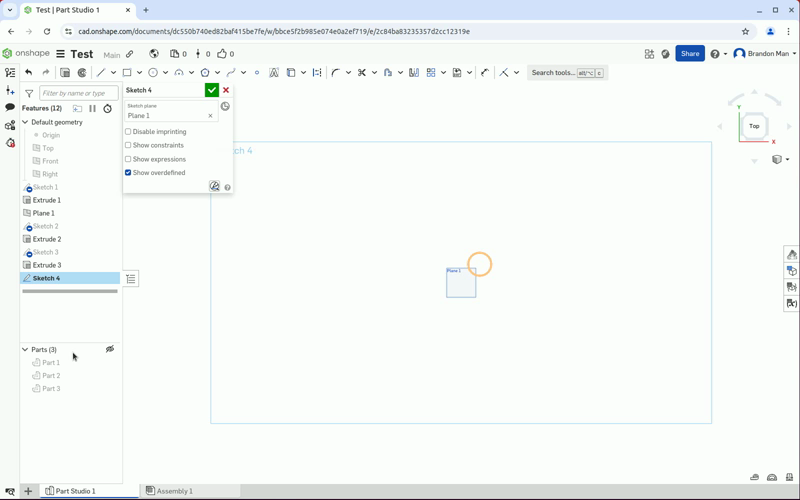
mouse_move(517, 227)
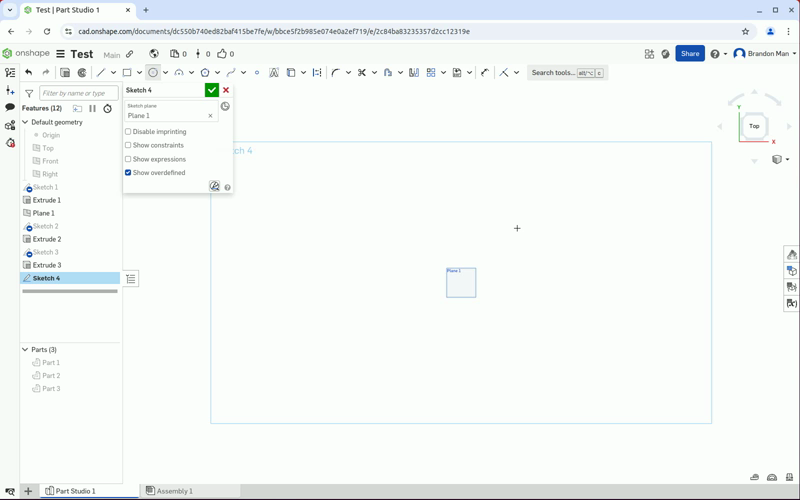
click(517, 227)
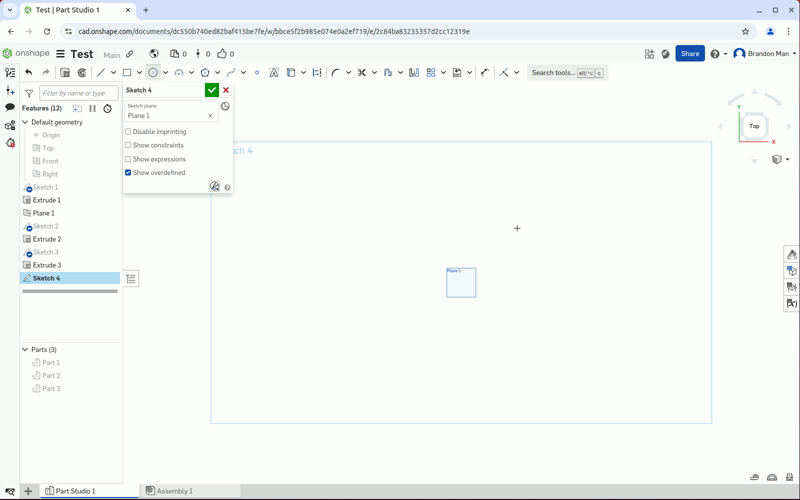
key_up(shift)
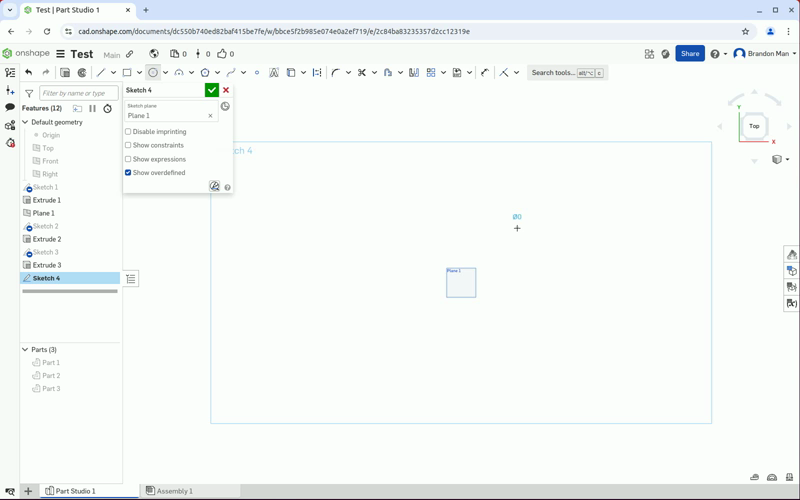
mouse_move(528, 227)
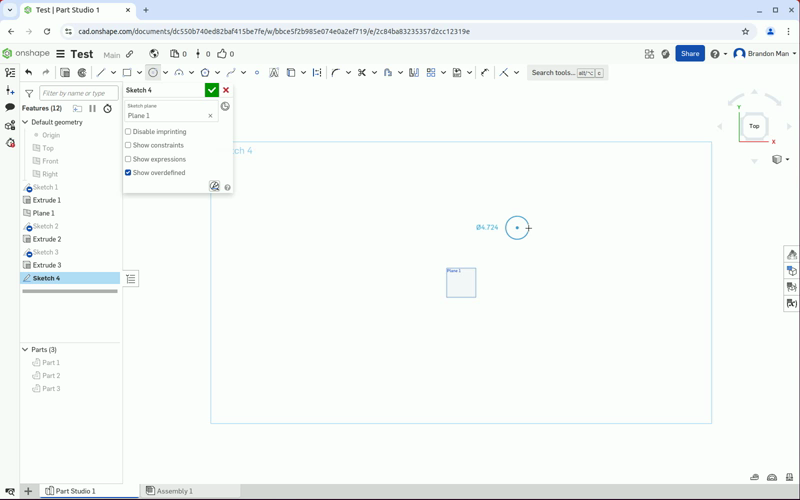
click(528, 227)
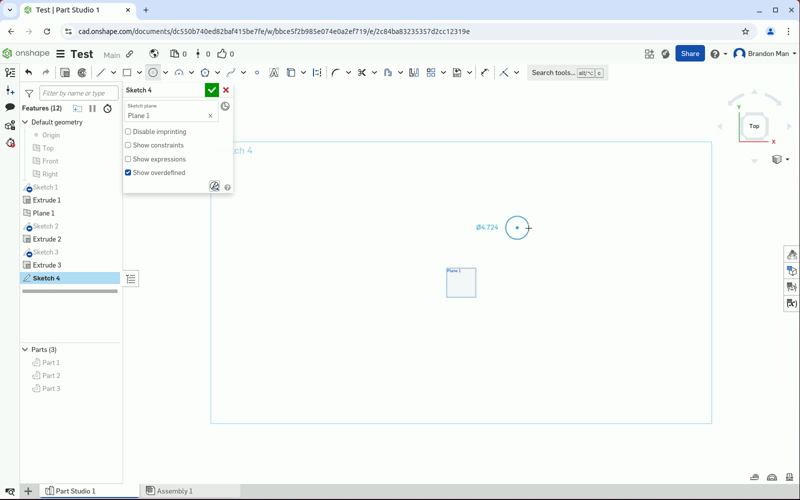
key(esc)
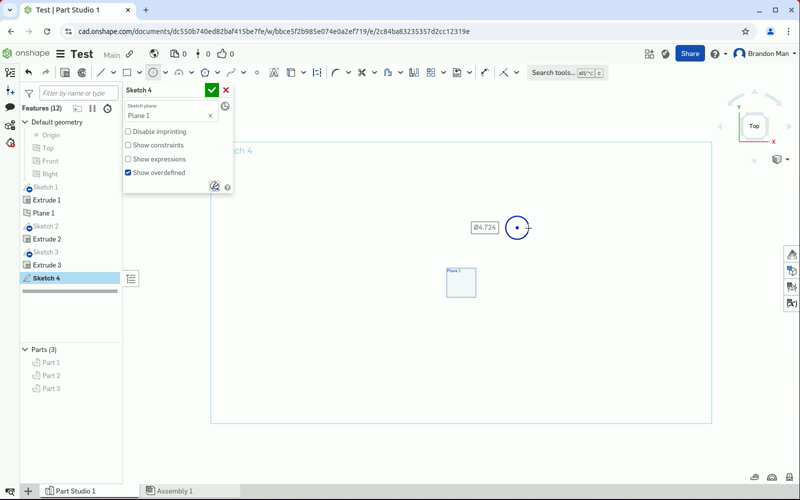
mouse_move(518, 219)
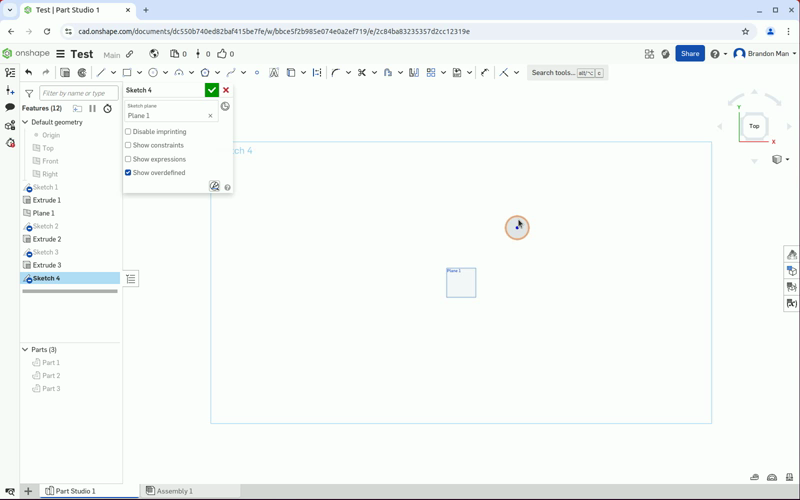
scroll(6)
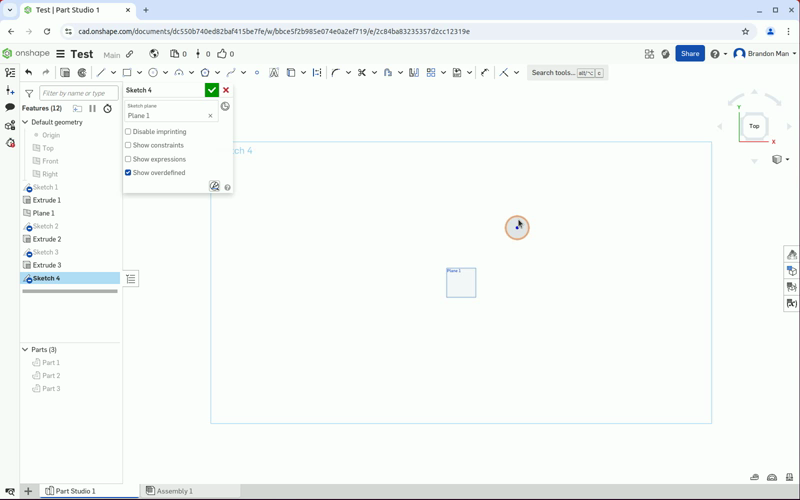
scroll(6)
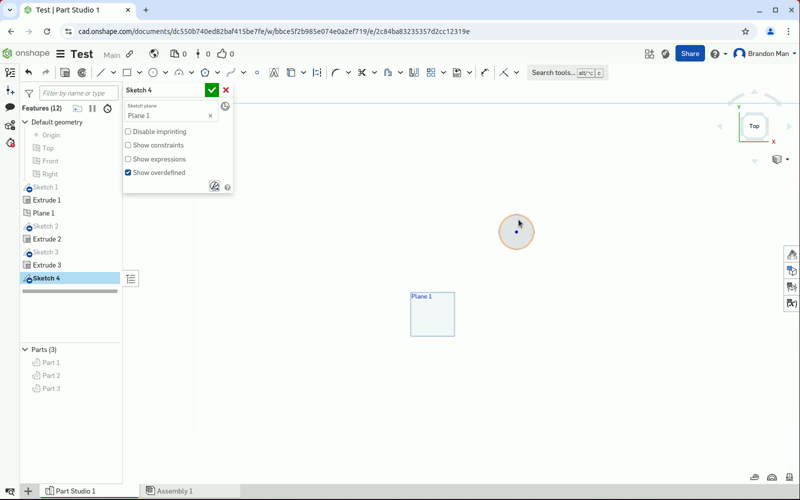
scroll(6)
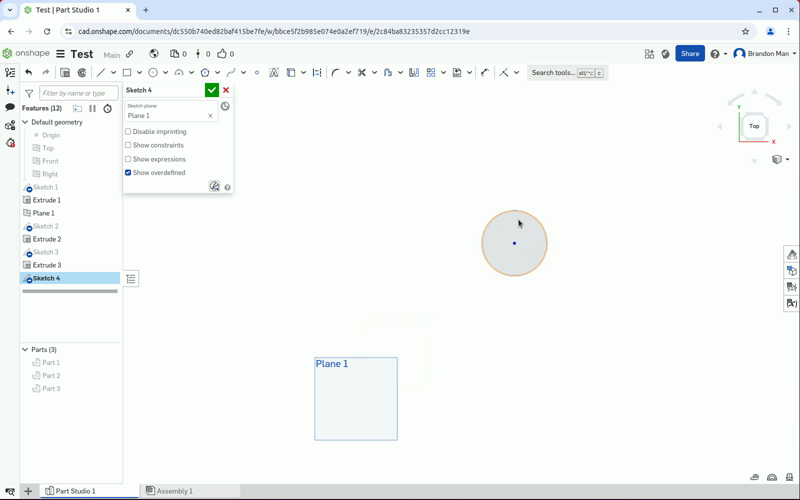
scroll(6)
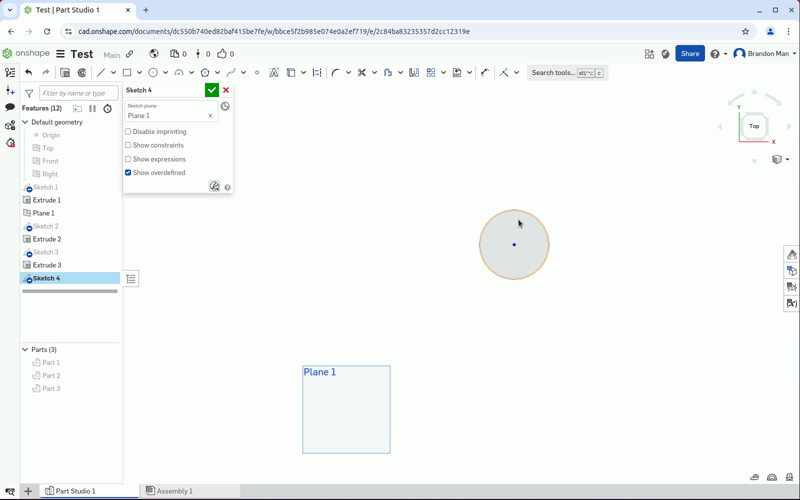
scroll(6)
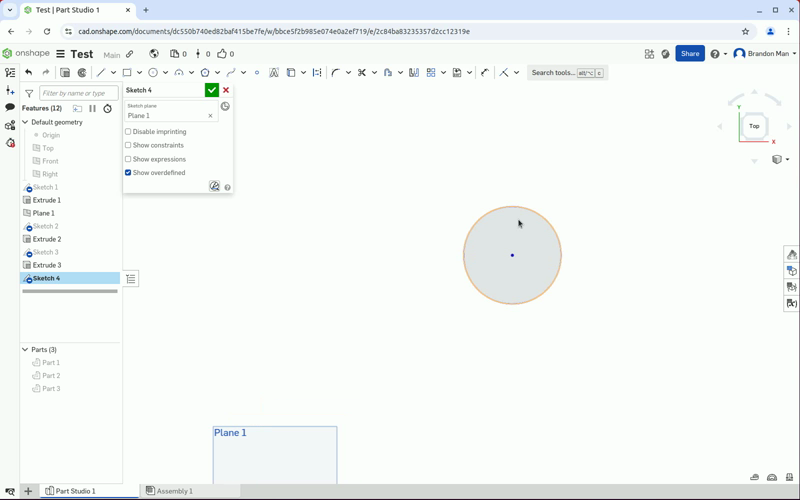
scroll(6)
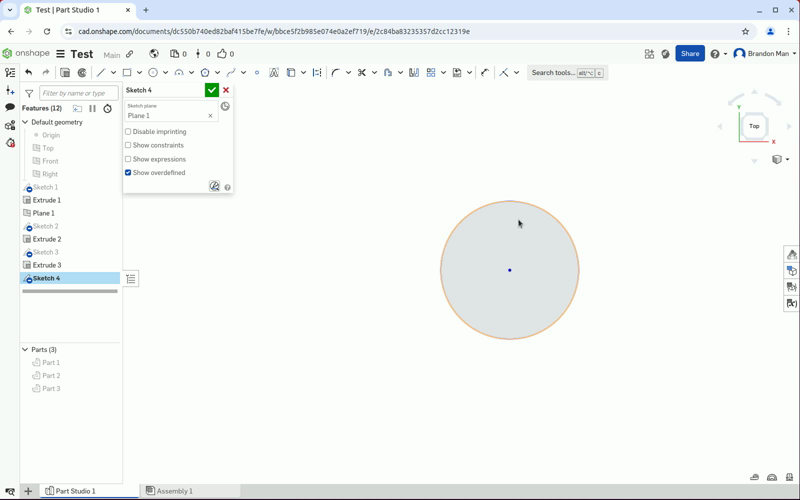
scroll(6)
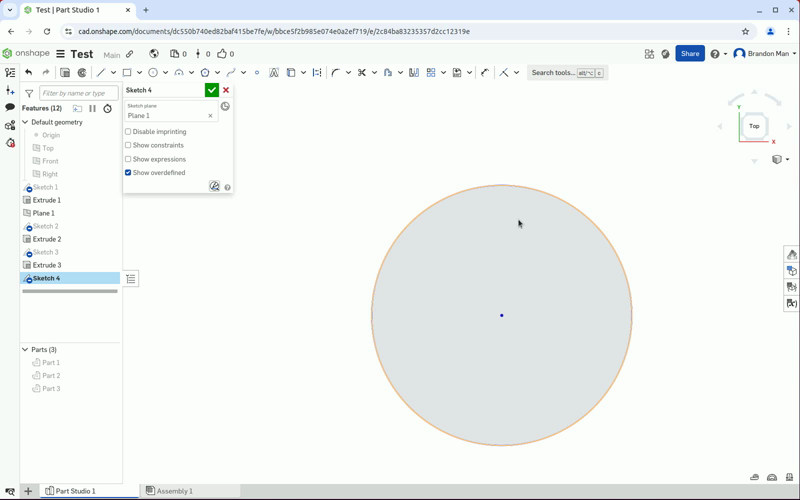
click(518, 219)
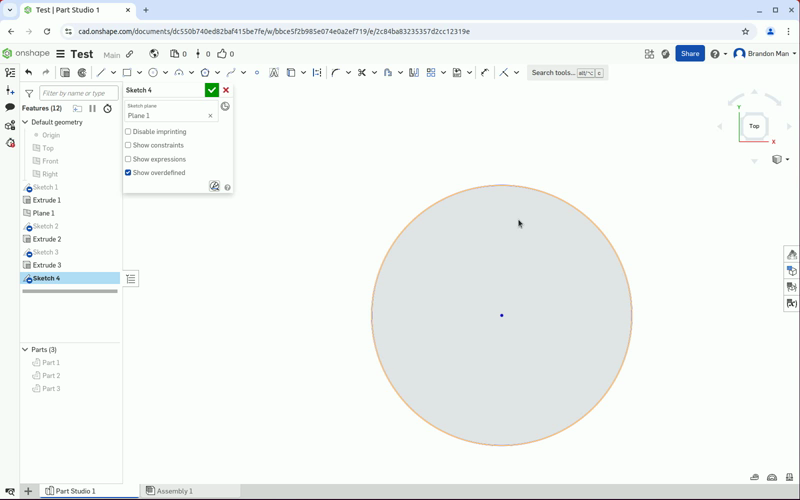
scroll(-6)
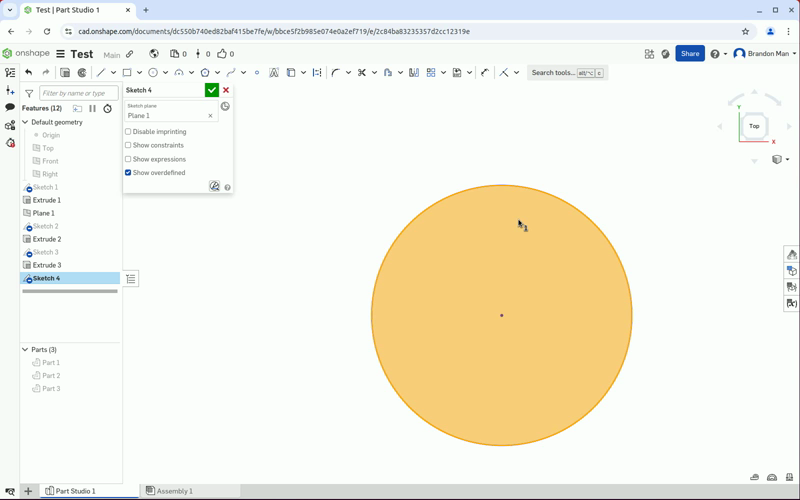
scroll(-6)
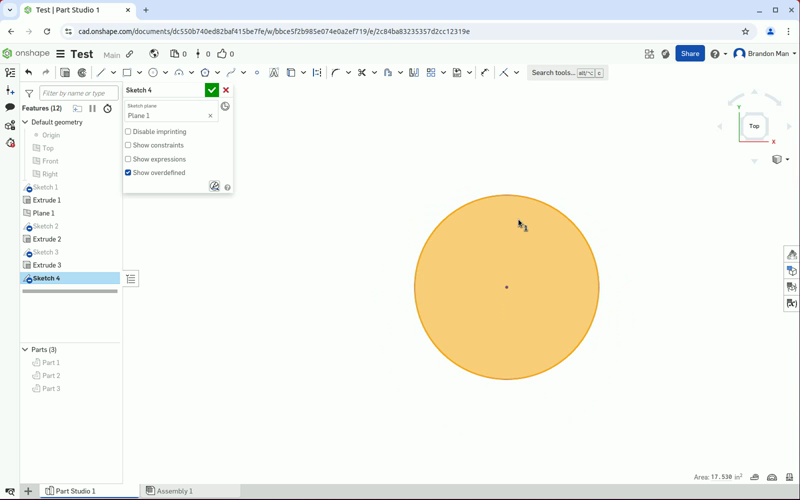
scroll(-6)
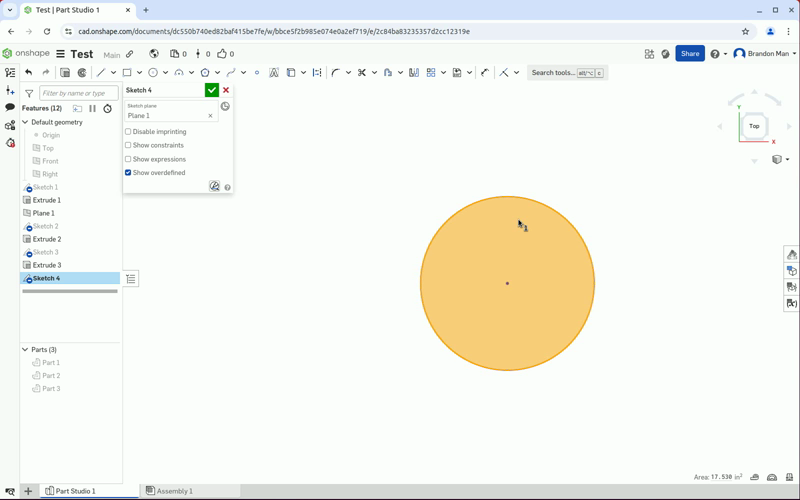
scroll(-6)
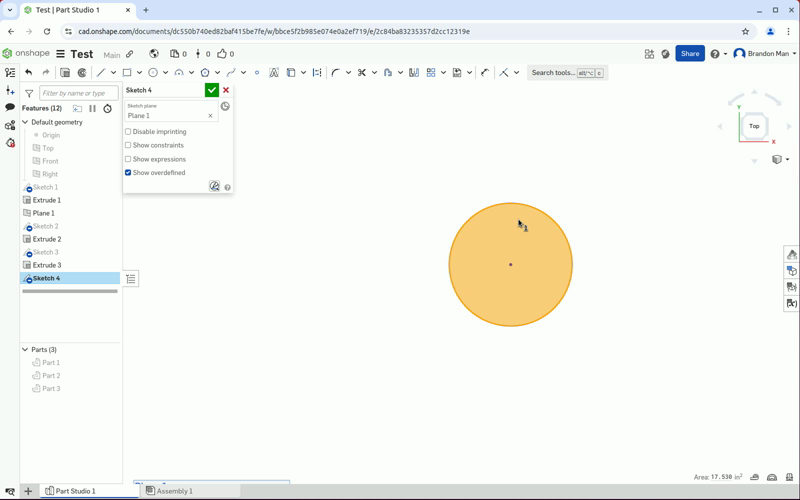
scroll(-6)
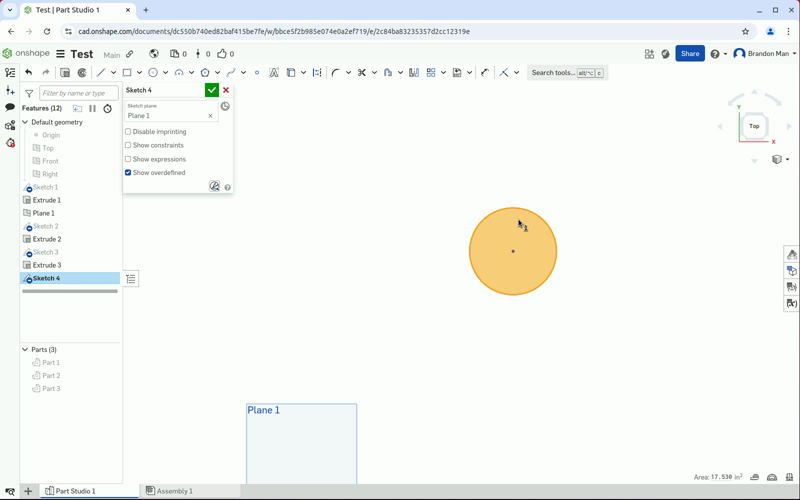
scroll(-6)
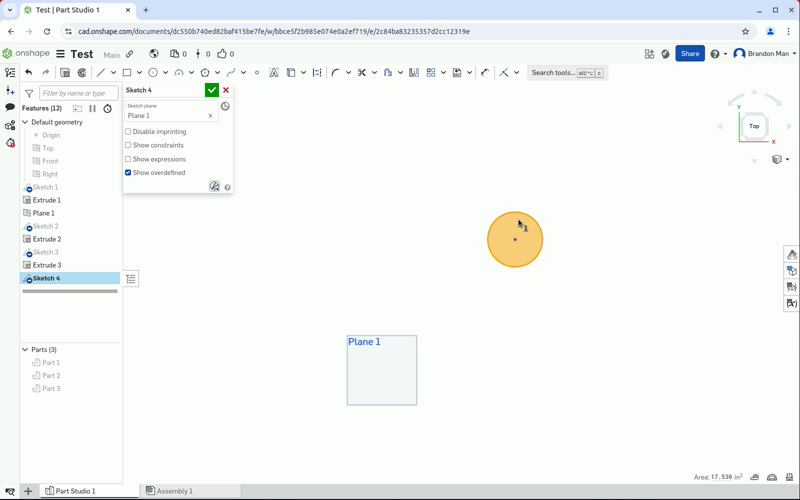
scroll(-6)
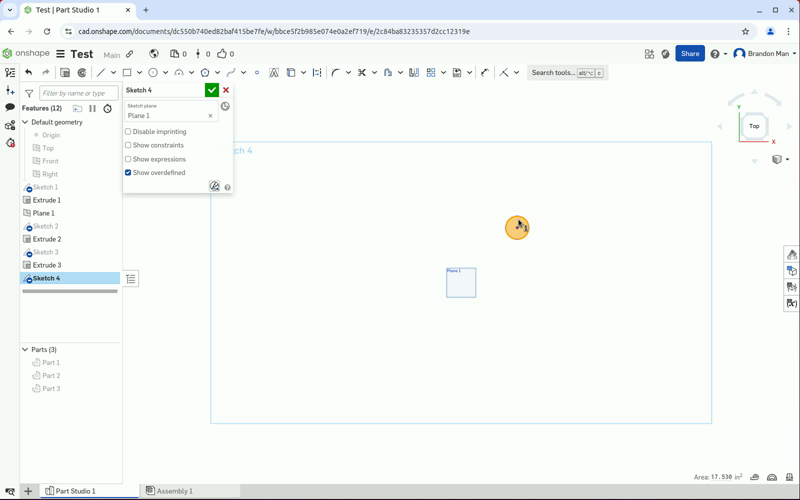
mouse_move(73, 352)
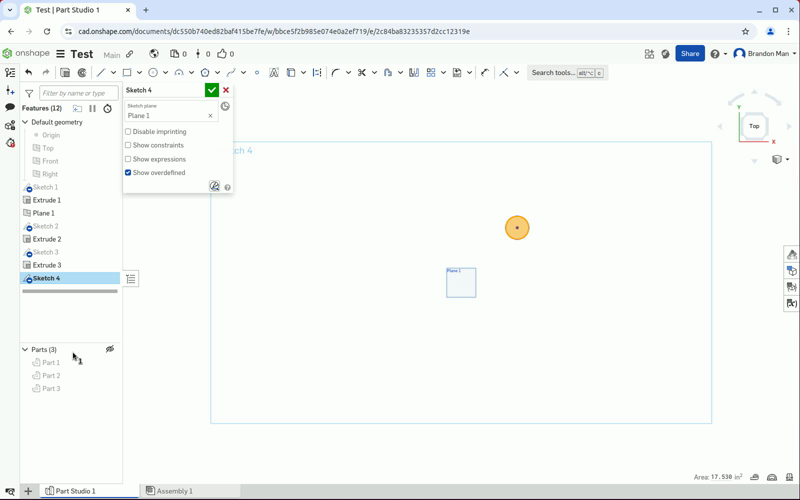
key(shift+y)
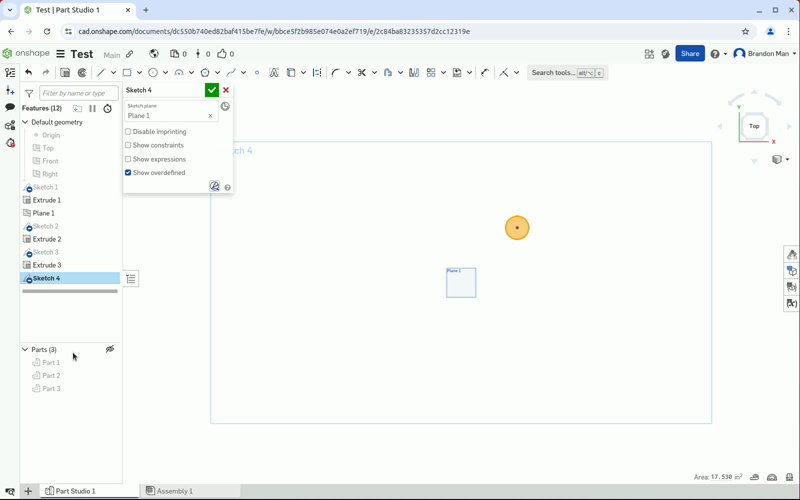
key(shift+e)
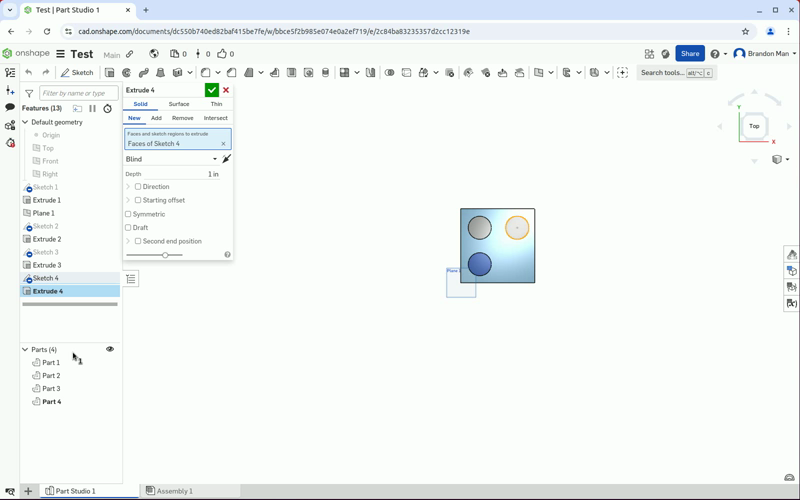
mouse_move(143, 106)
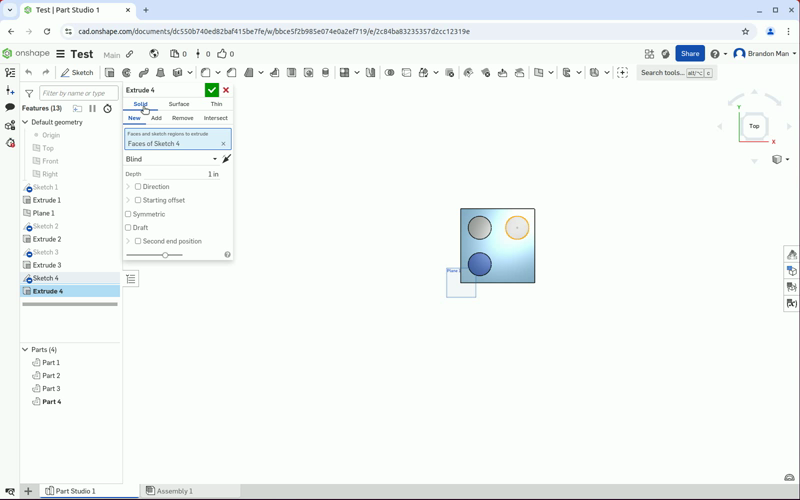
click(143, 106)
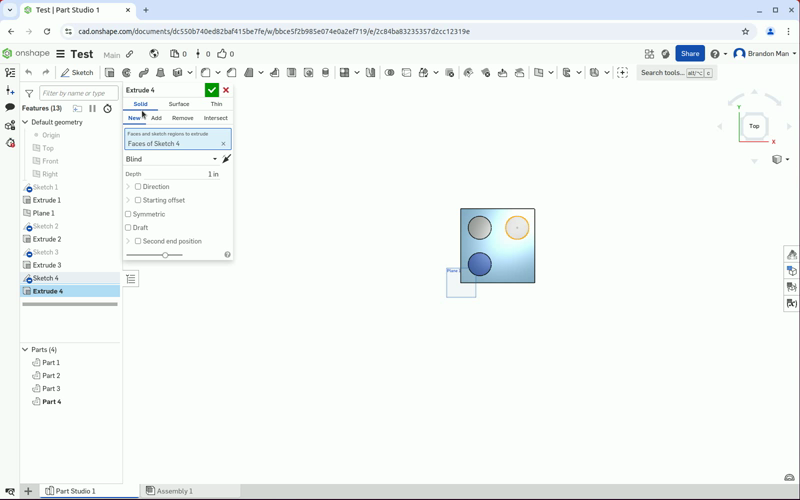
mouse_move(137, 120)
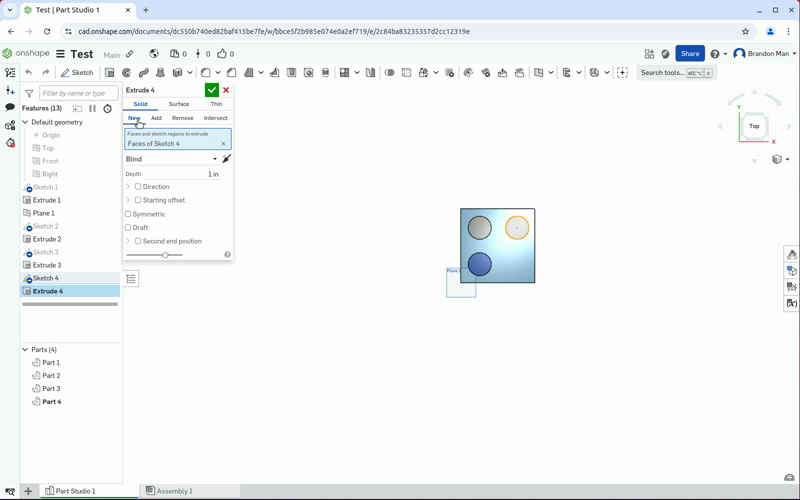
click(137, 120)
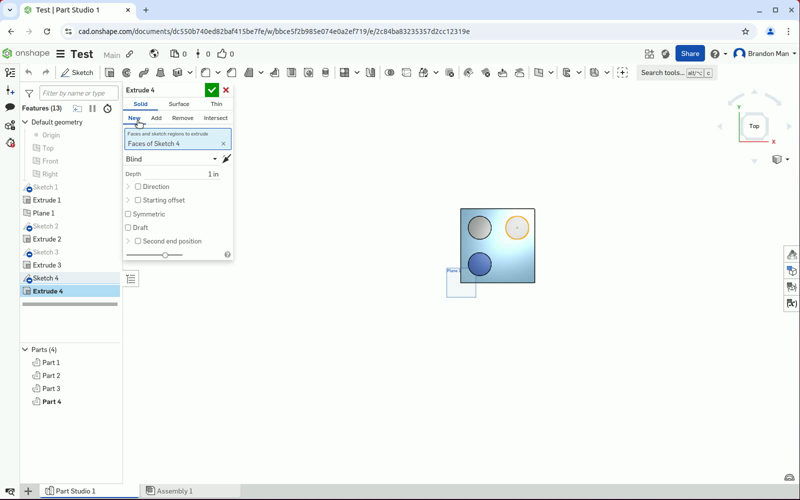
key(tab, 4)
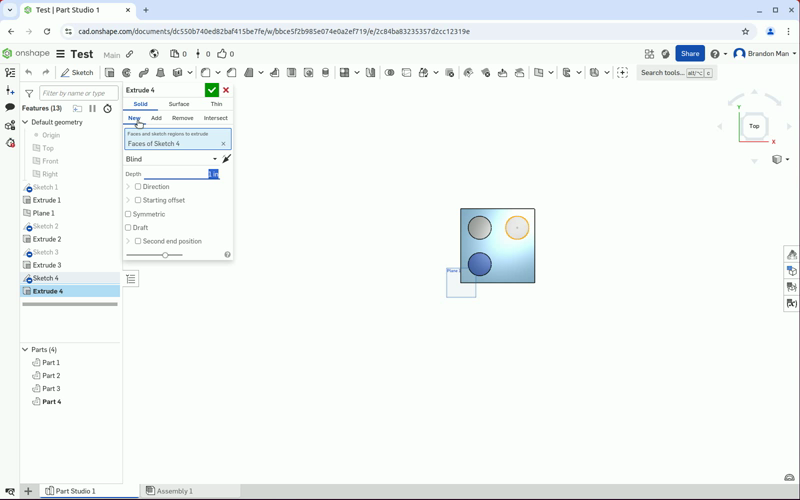
text(1.926)
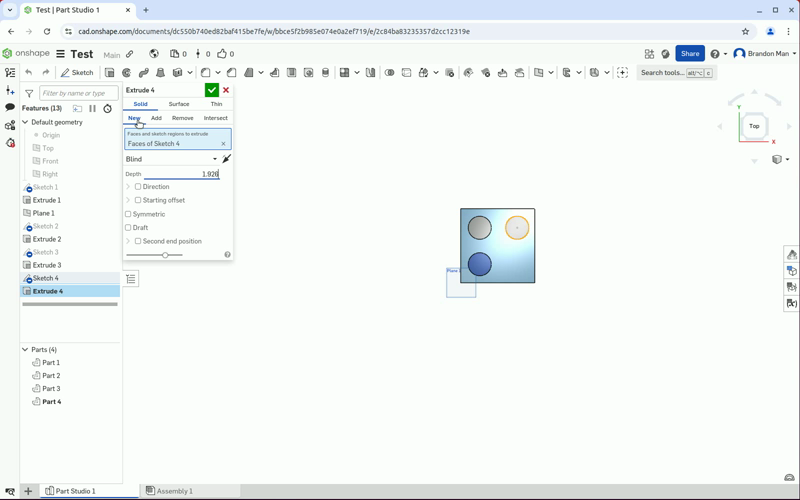
key(enter)
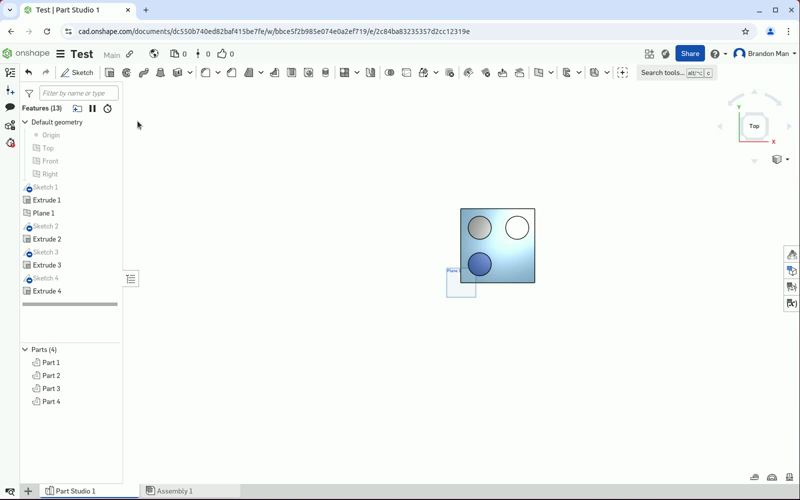
key(shift+h)
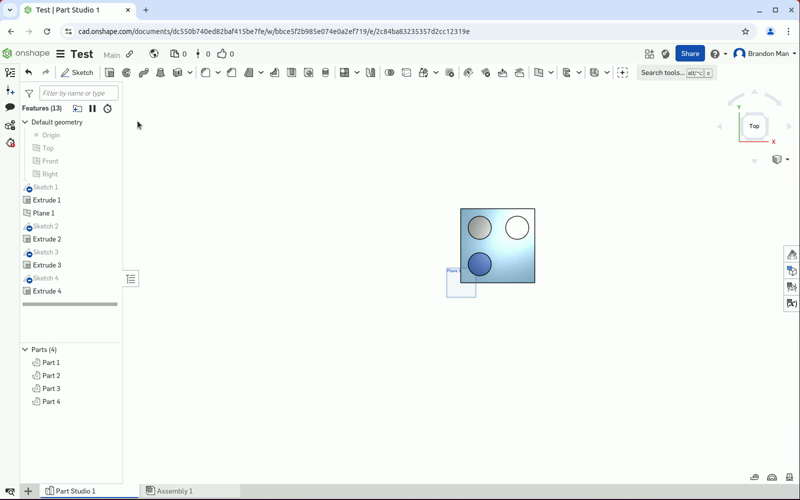
key(shift+h)
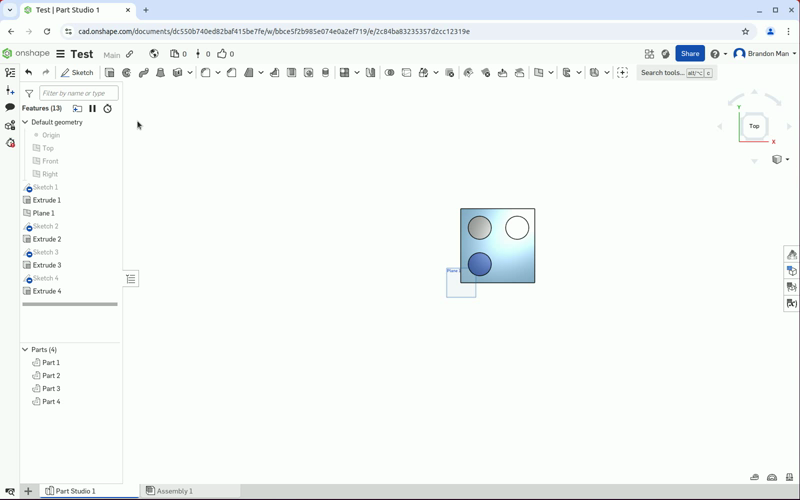
mouse_move(73, 189)
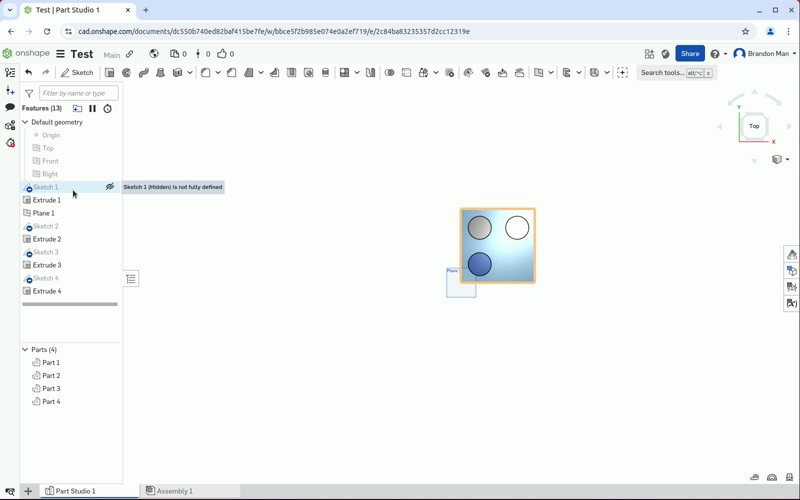
click(73, 189)
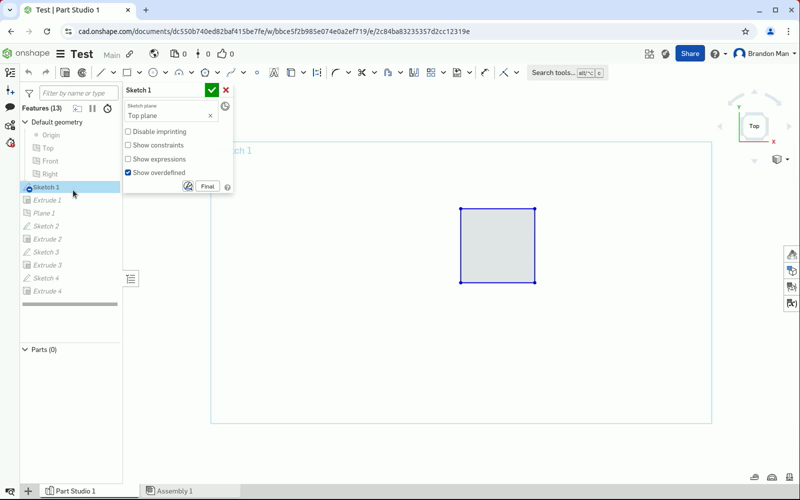
mouse_move(229, 92)
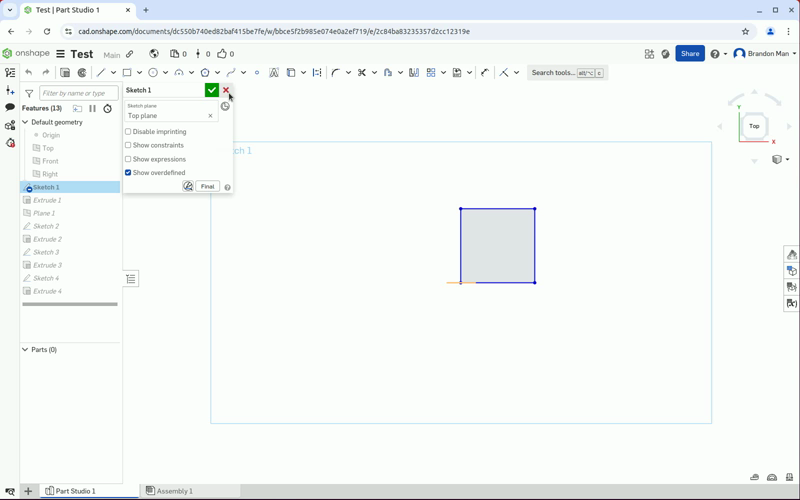
click(229, 92)
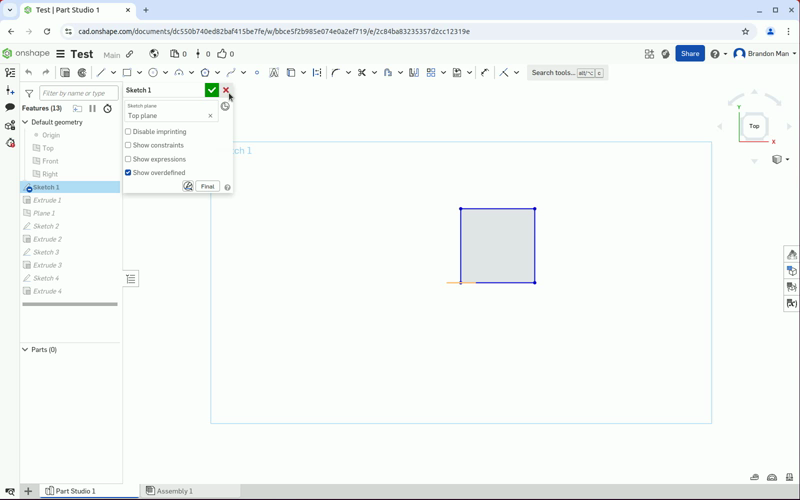
key(shift+s)
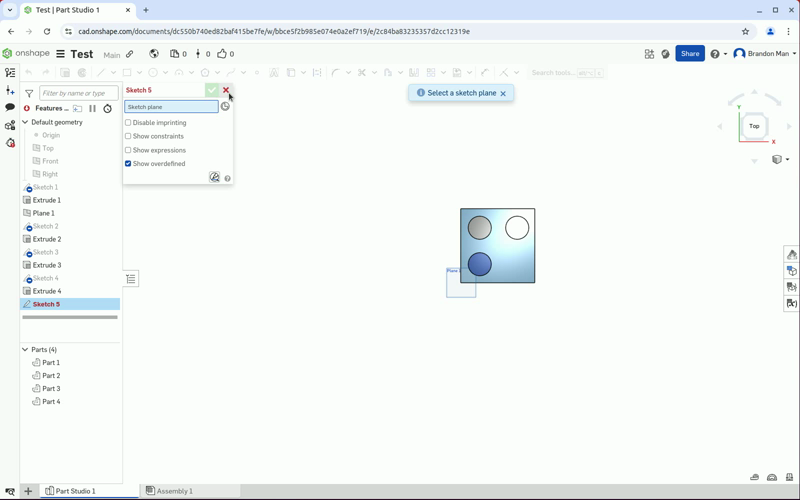
mouse_move(73, 215)
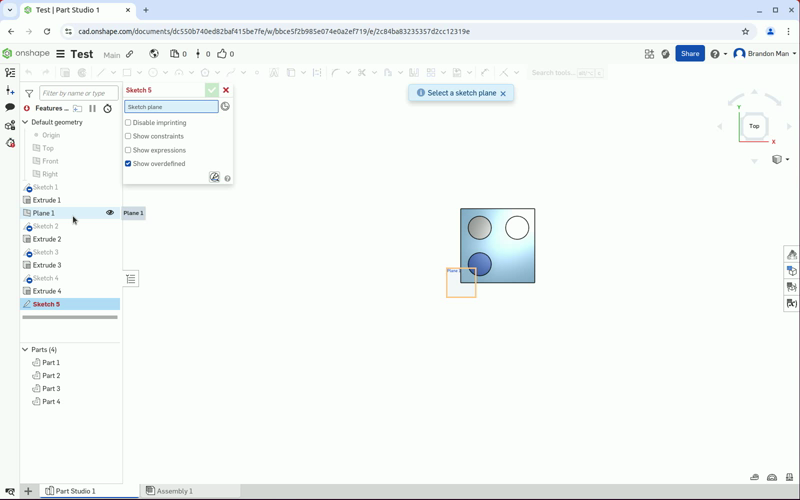
click(73, 215)
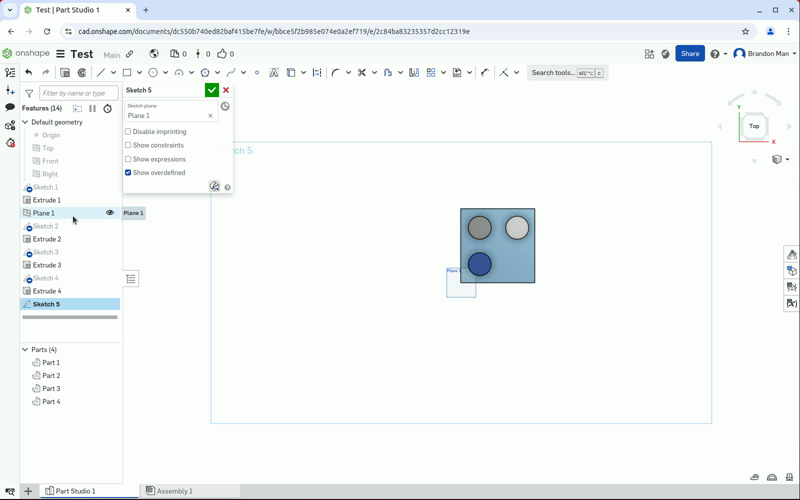
mouse_move(73, 352)
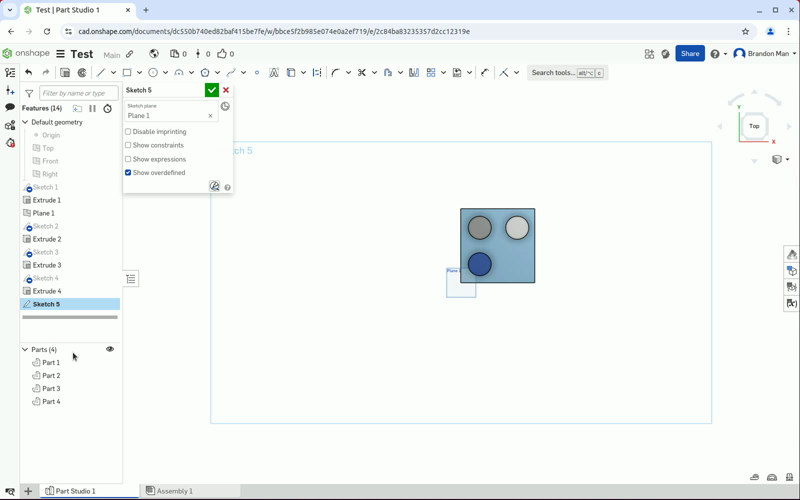
key(y)
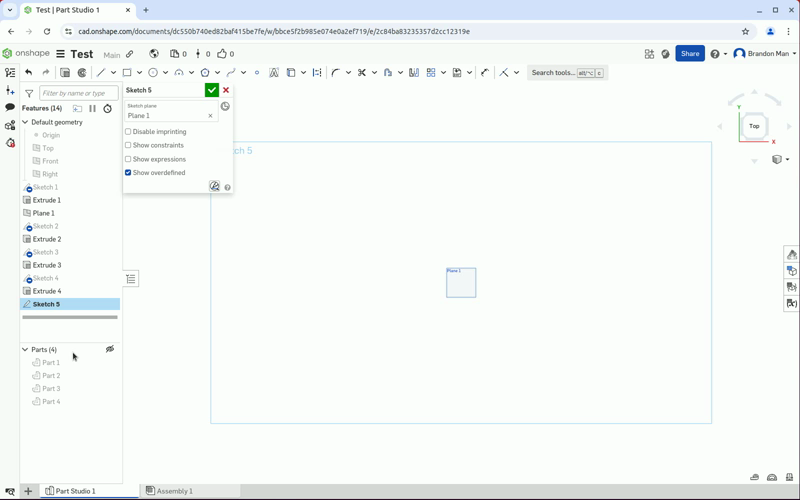
key(c)
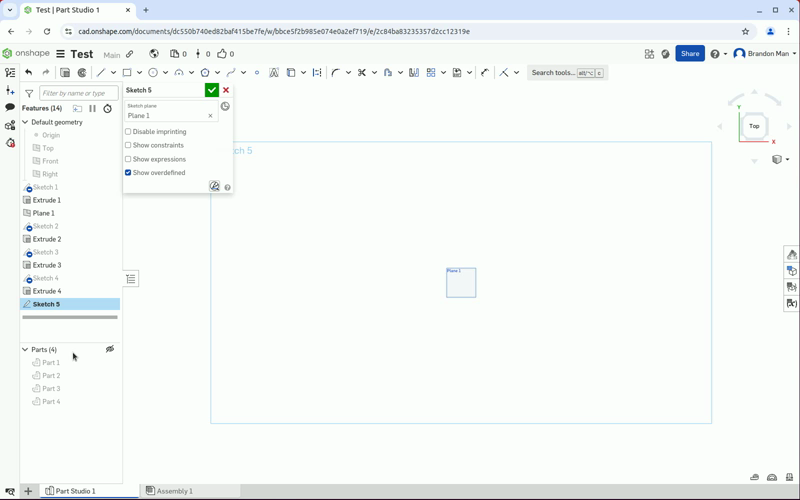
key_down(shift)
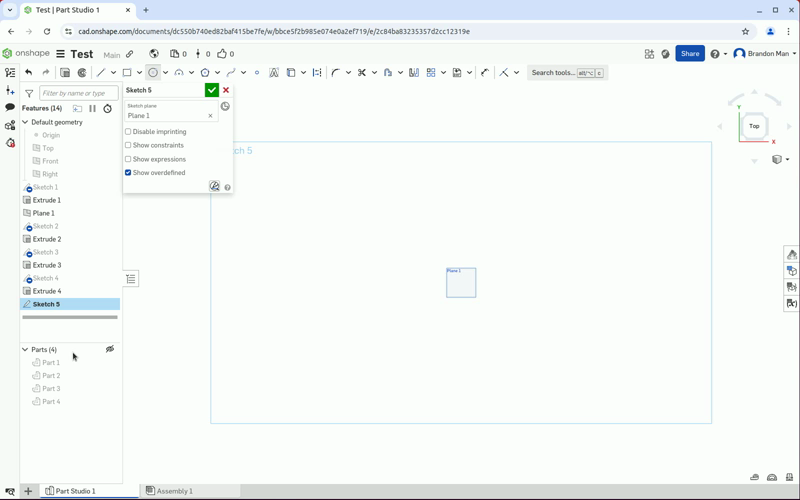
mouse_move(517, 264)
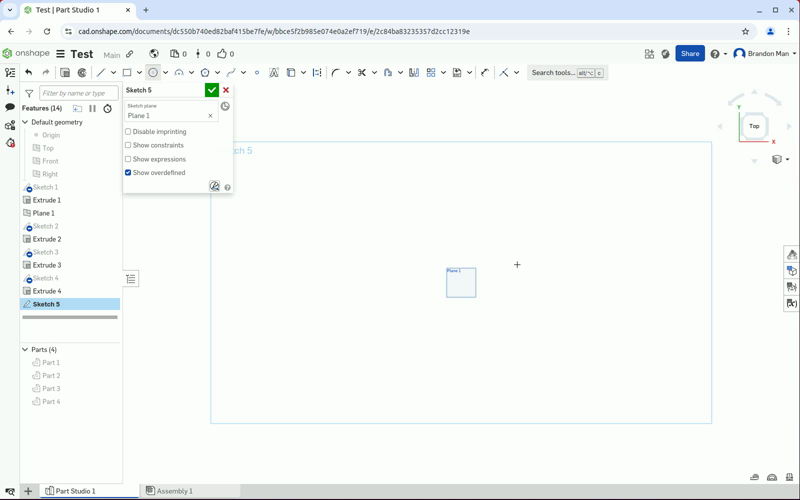
click(517, 264)
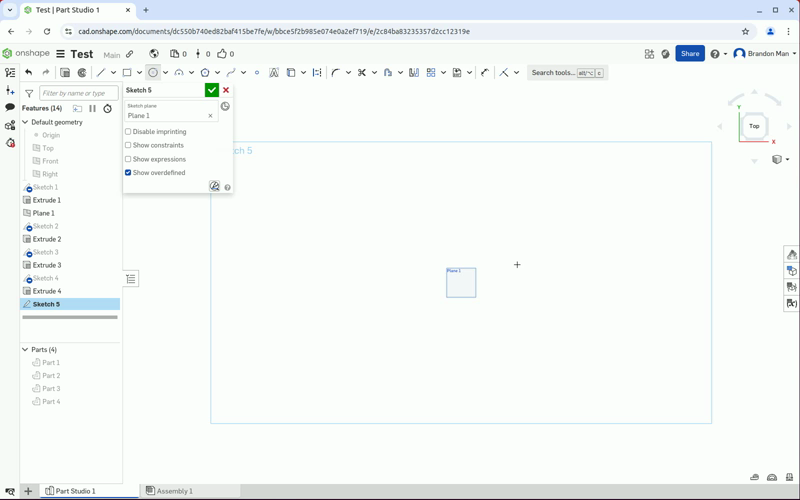
key_up(shift)
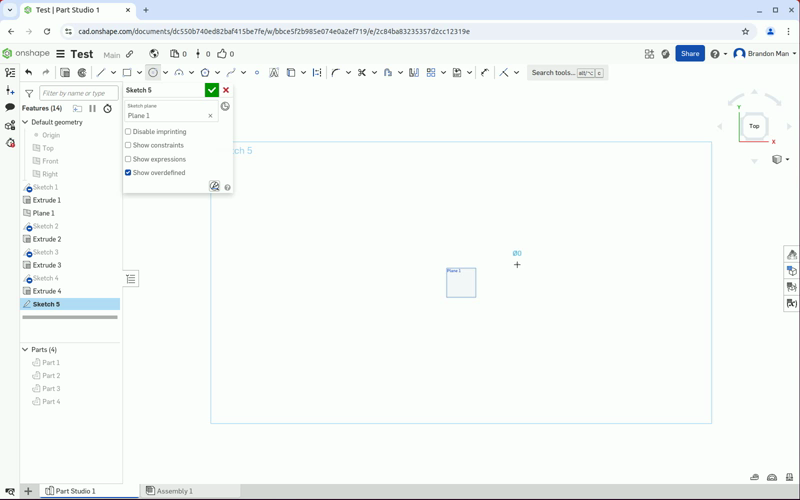
mouse_move(528, 264)
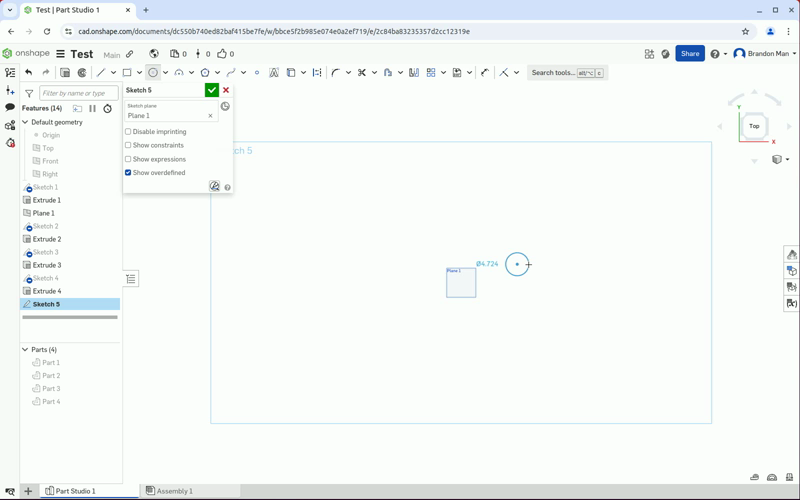
click(528, 264)
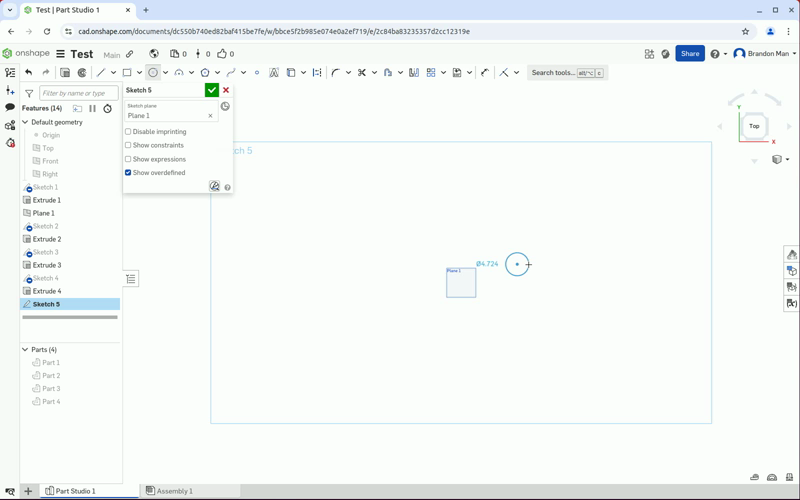
key(esc)
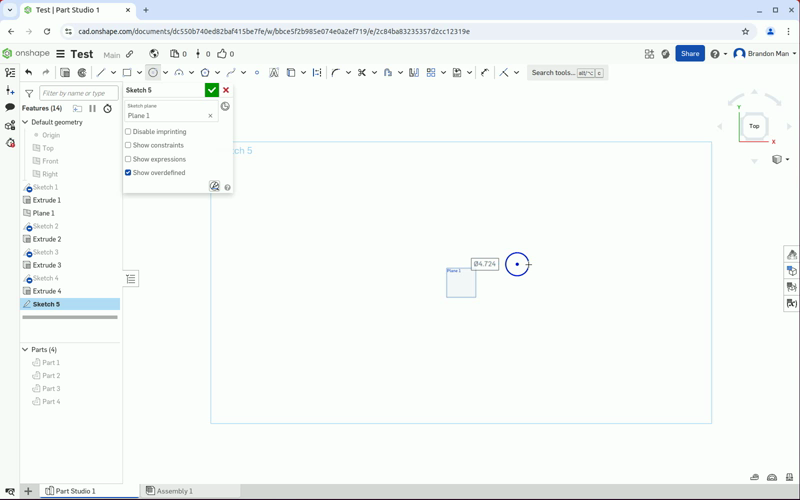
mouse_move(520, 260)
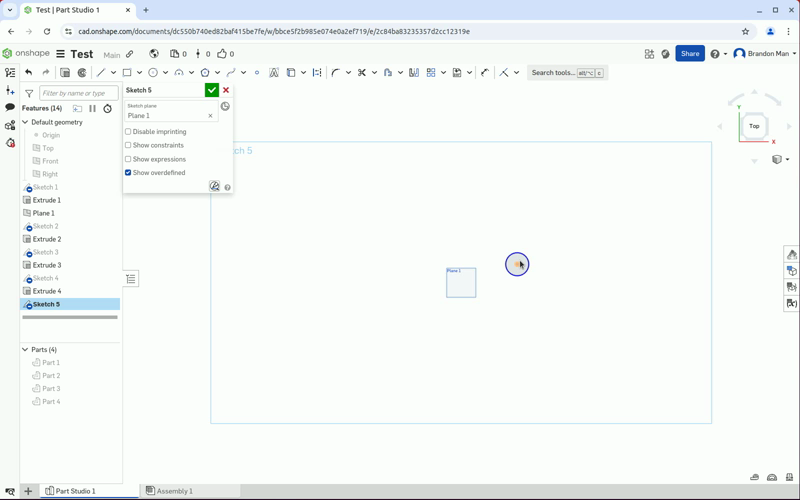
scroll(6)
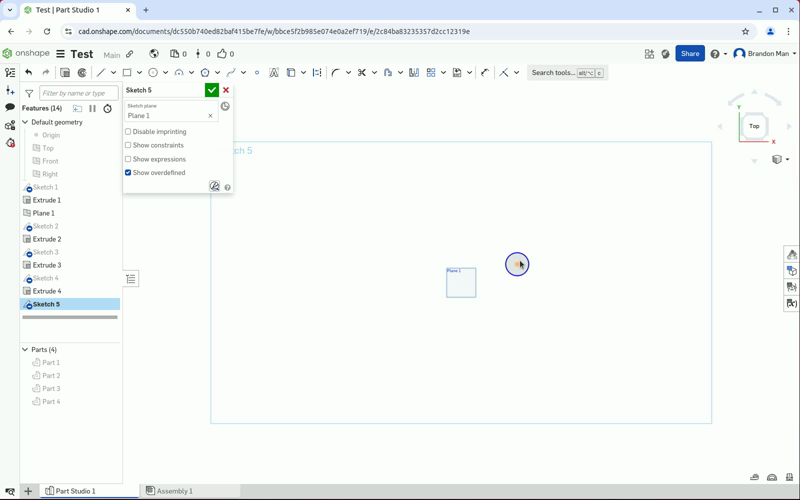
scroll(6)
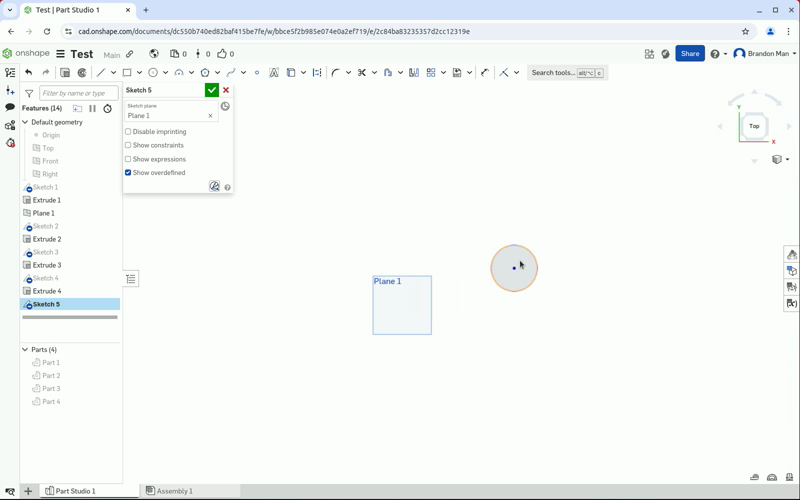
scroll(6)
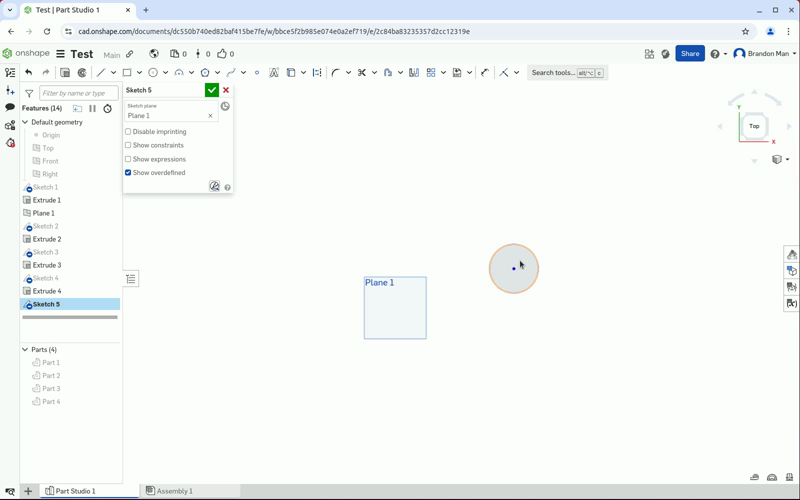
scroll(6)
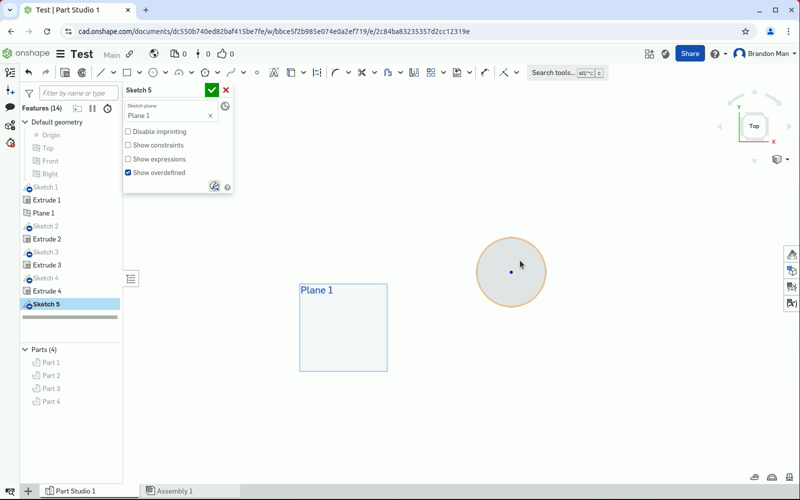
scroll(6)
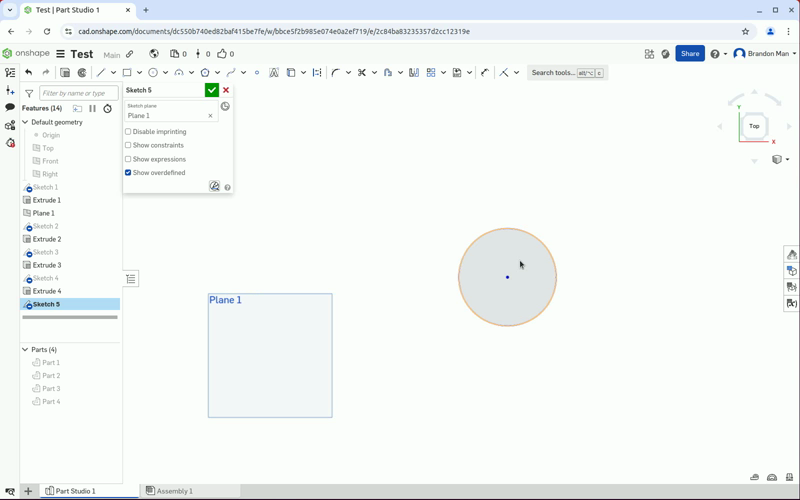
scroll(6)
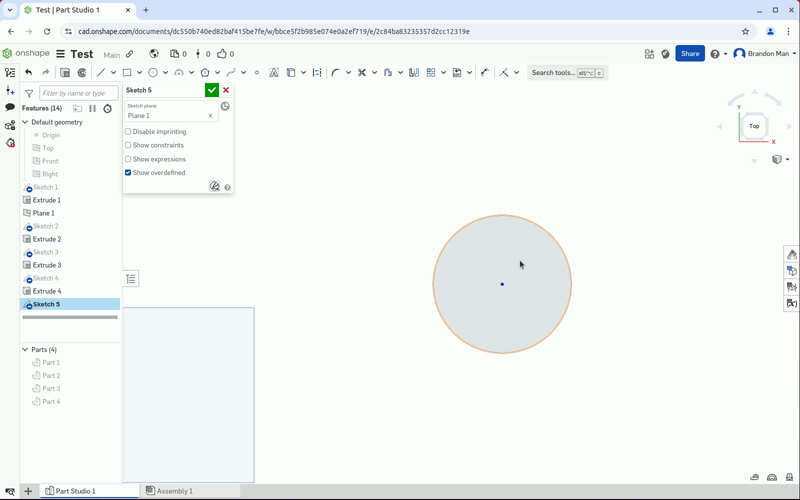
scroll(6)
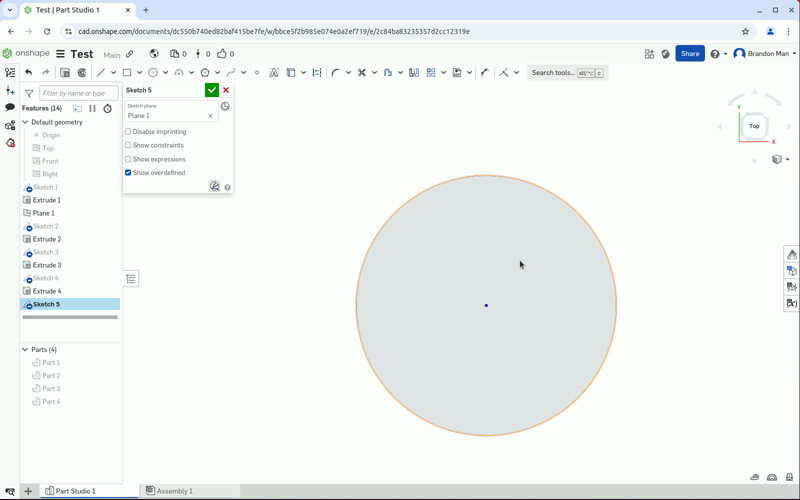
click(520, 260)
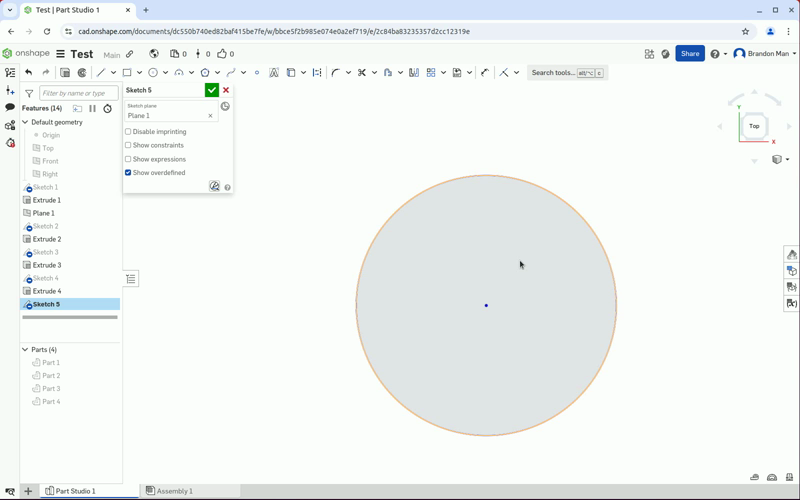
scroll(-6)
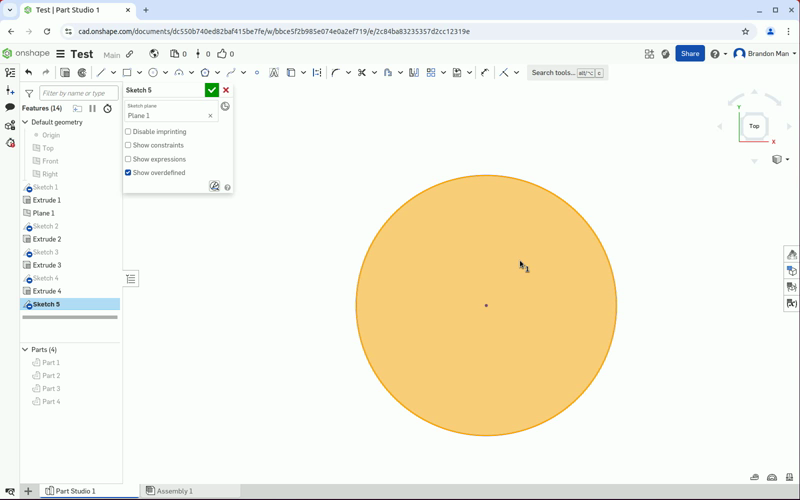
scroll(-6)
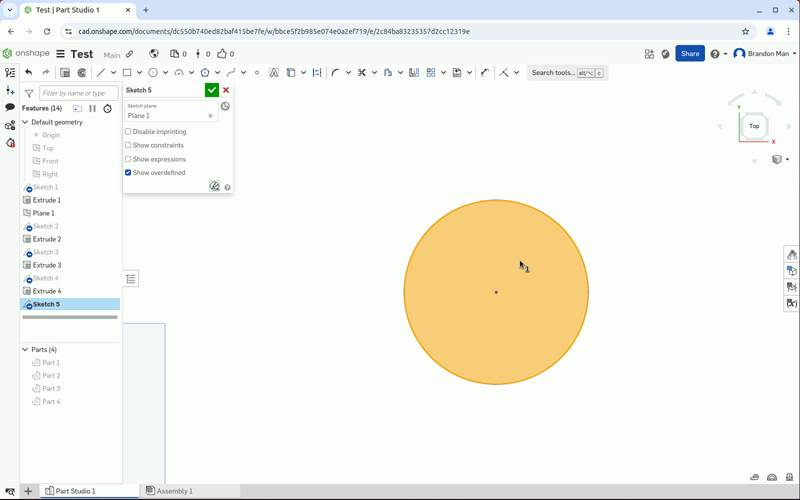
scroll(-6)
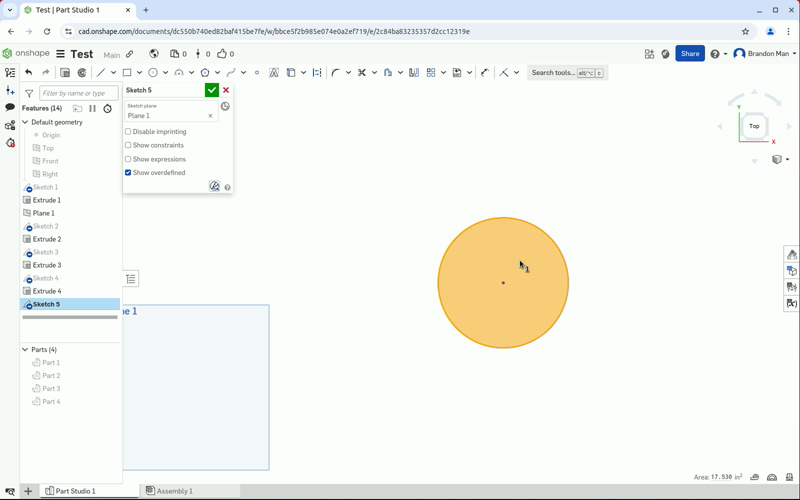
scroll(-6)
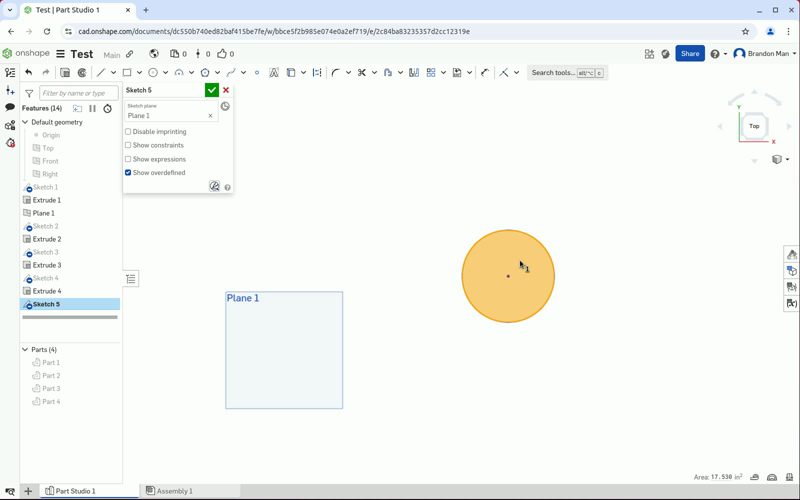
scroll(-6)
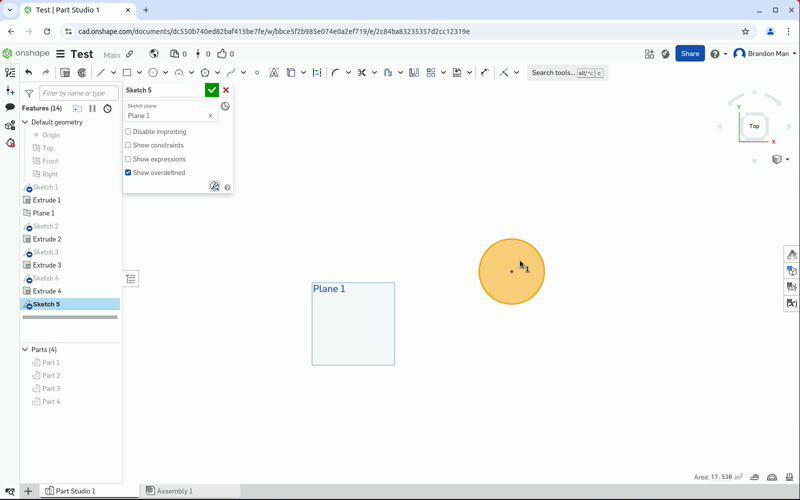
scroll(-6)
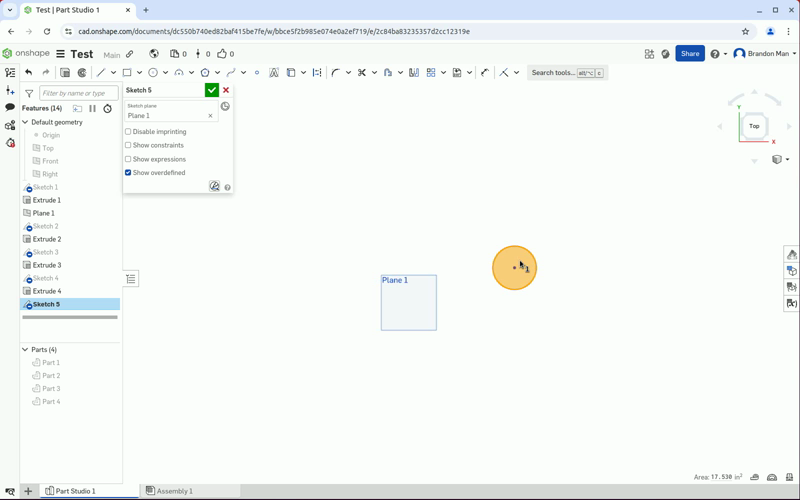
scroll(-6)
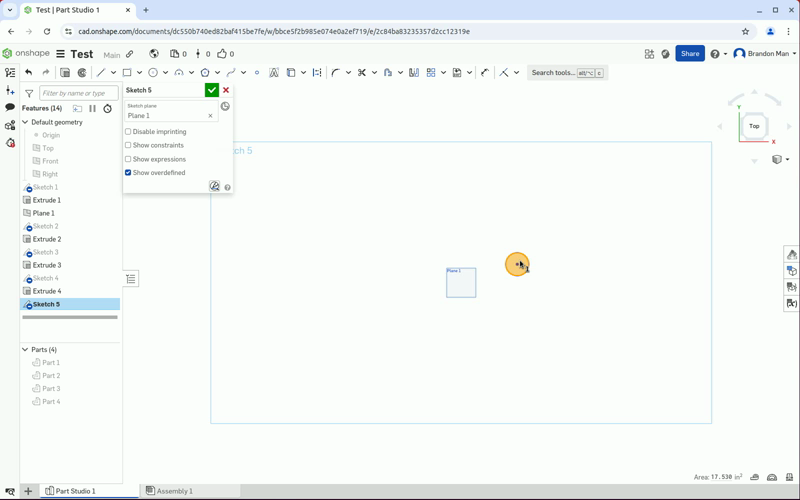
mouse_move(73, 352)
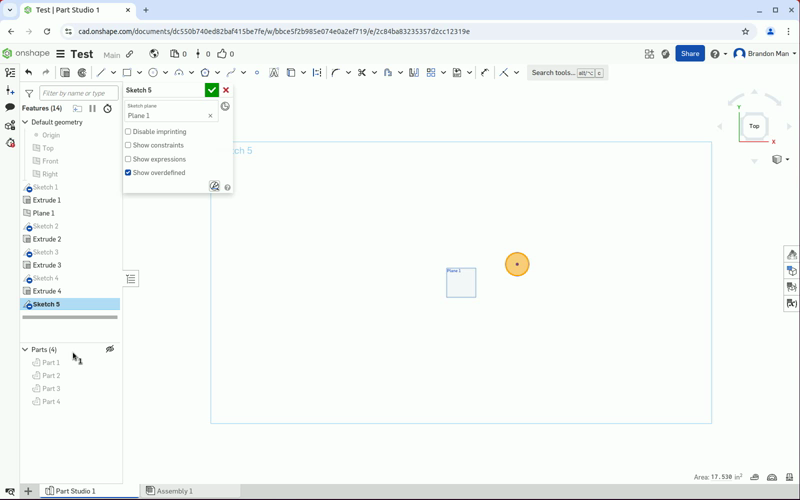
key(shift+y)
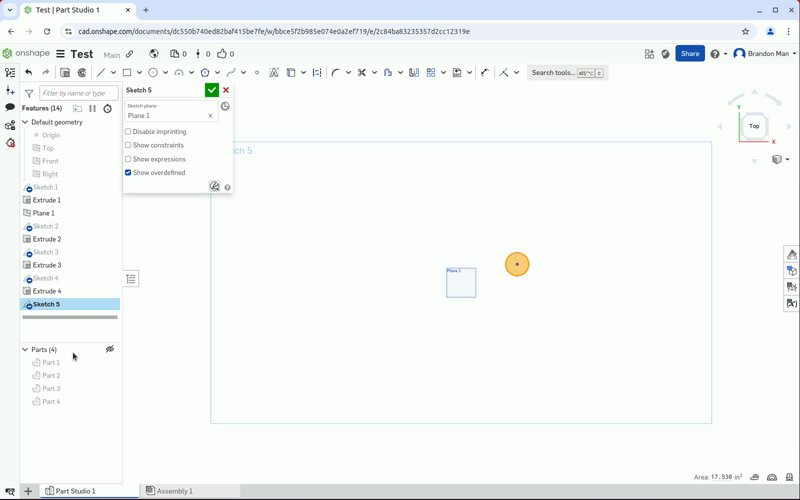
key(shift+e)
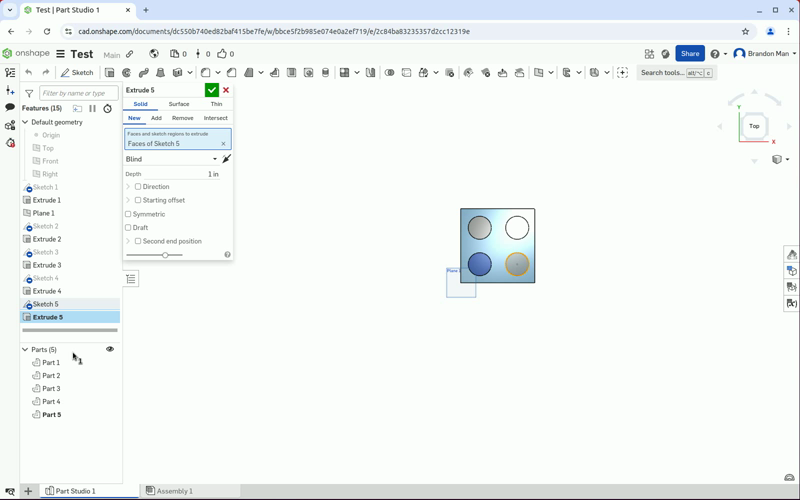
mouse_move(143, 106)
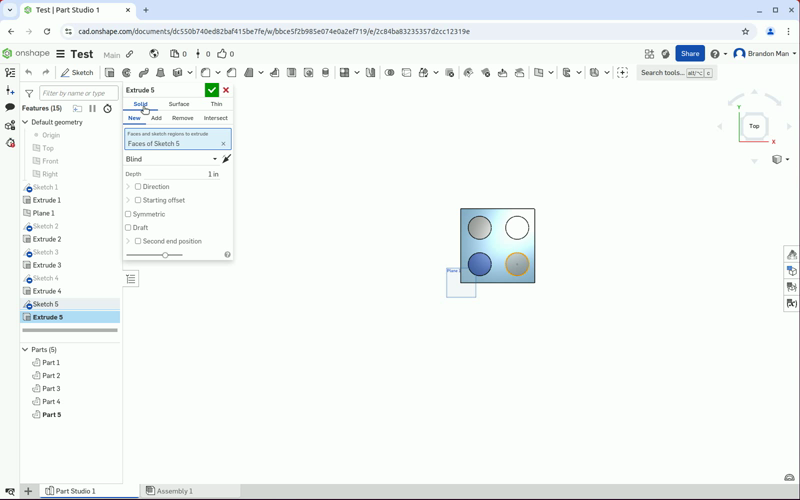
click(143, 106)
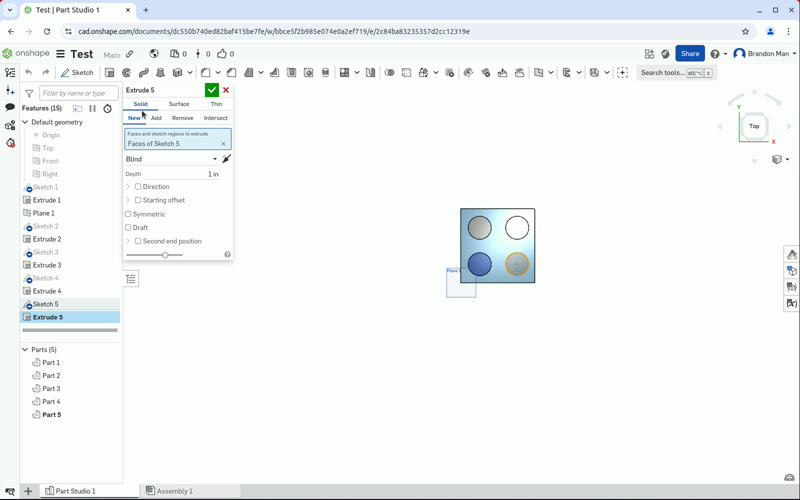
mouse_move(137, 120)
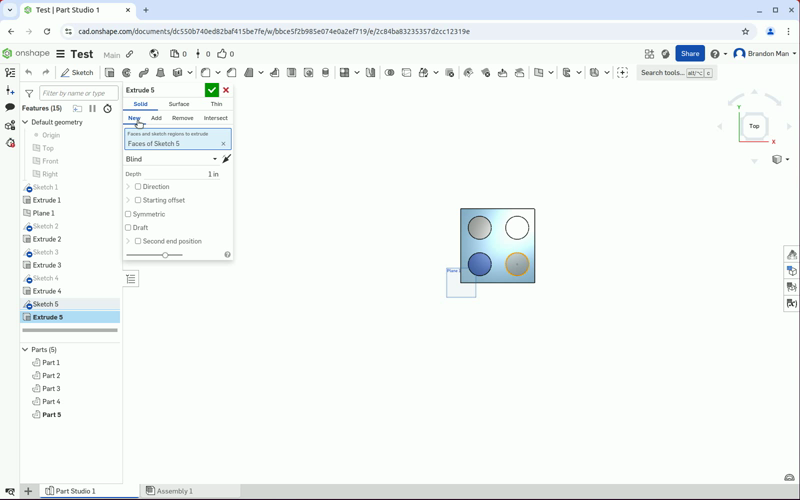
click(137, 120)
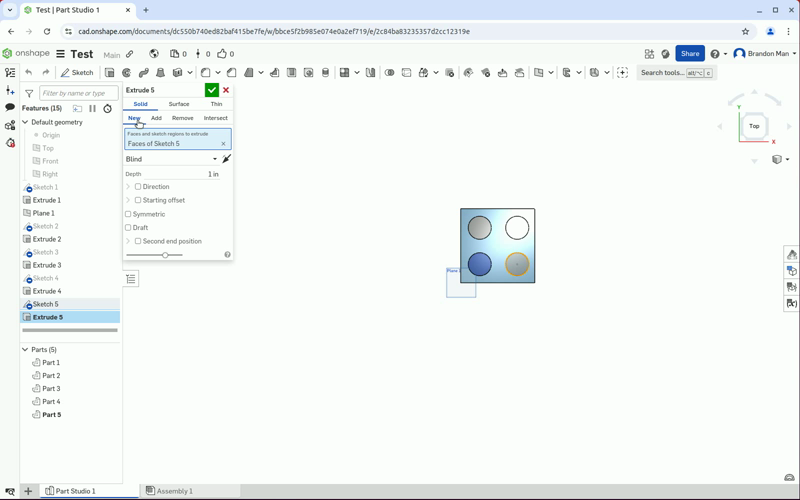
key(tab, 4)
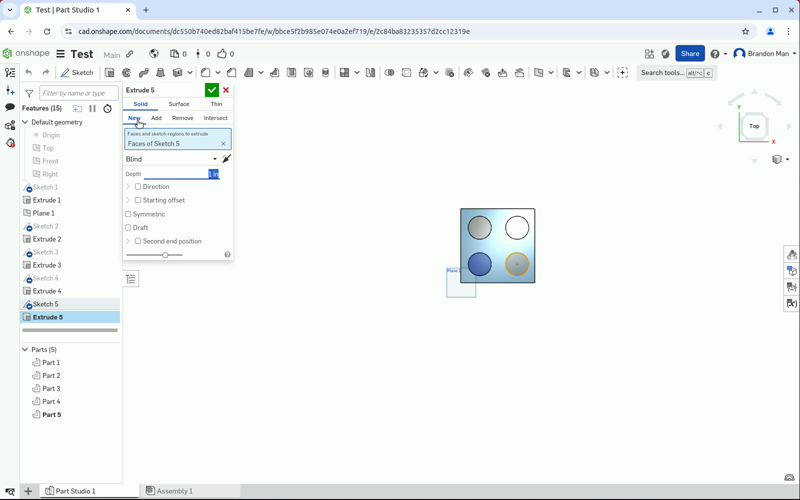
text(1.926)
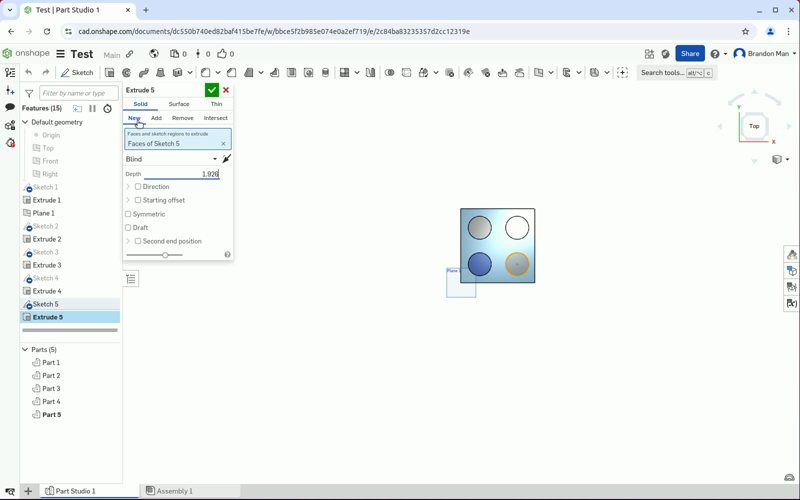
key(enter)
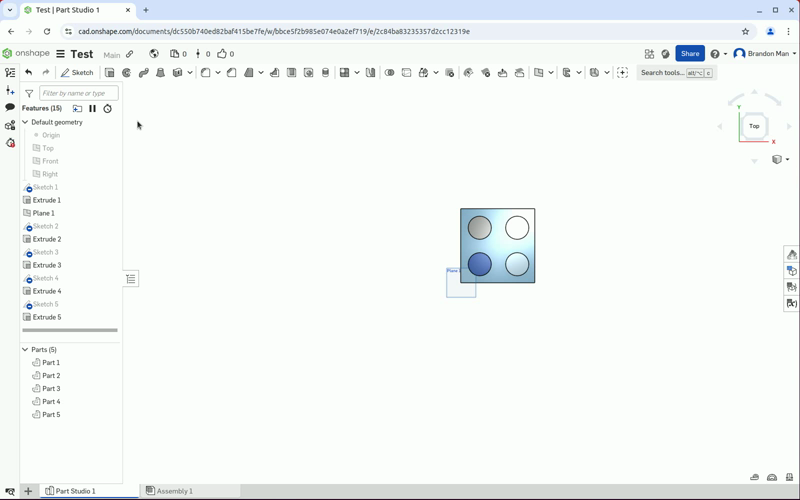
key(shift+h)
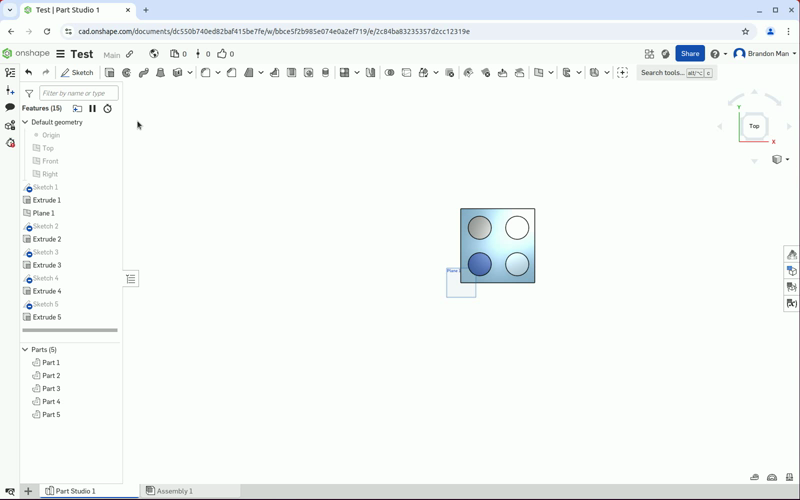
key(shift+h)
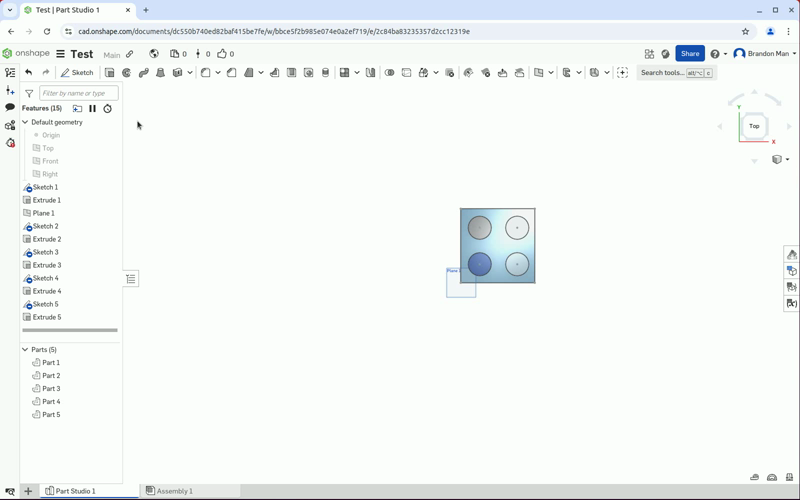
key(shift+7)
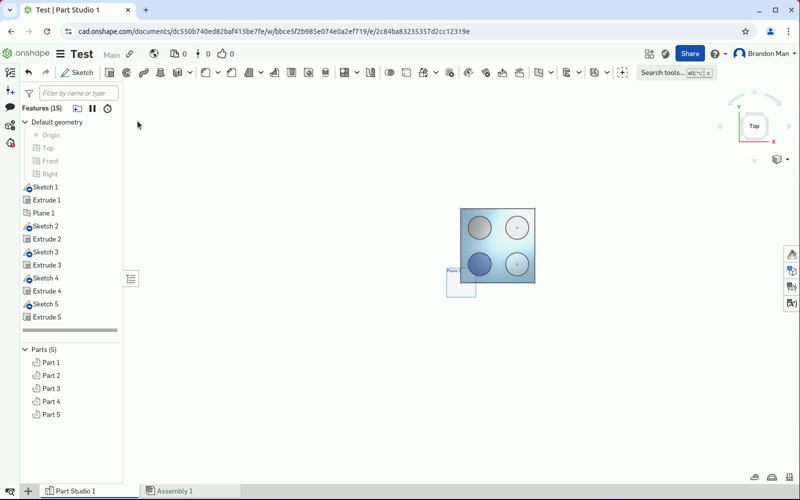
key(up, 3)
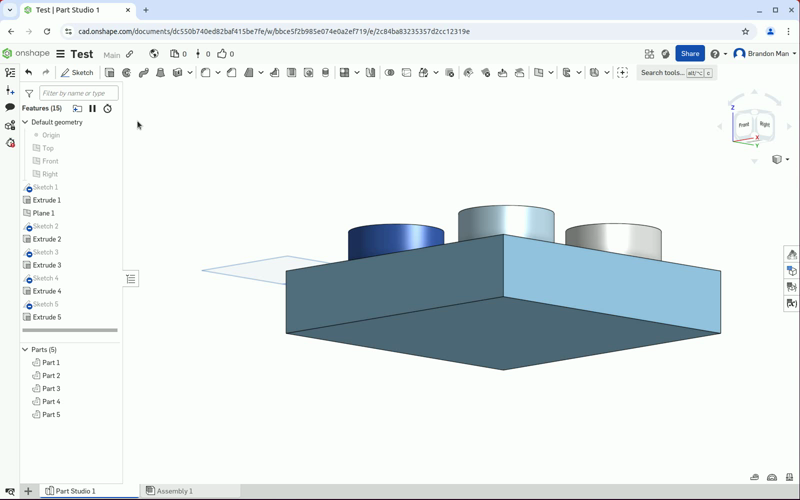
key(left, 3)
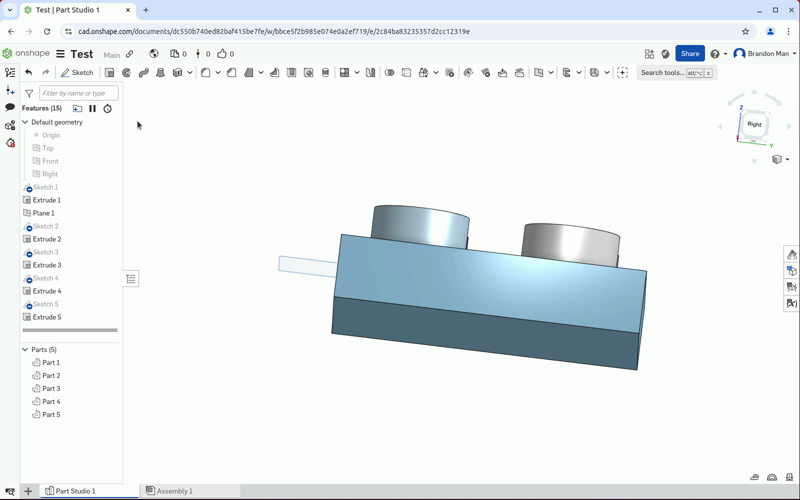
key(right, 3)
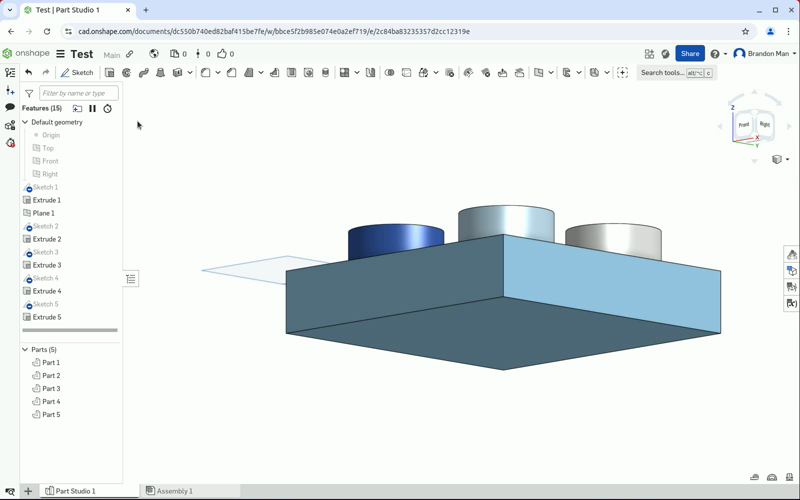
key(down, 3)
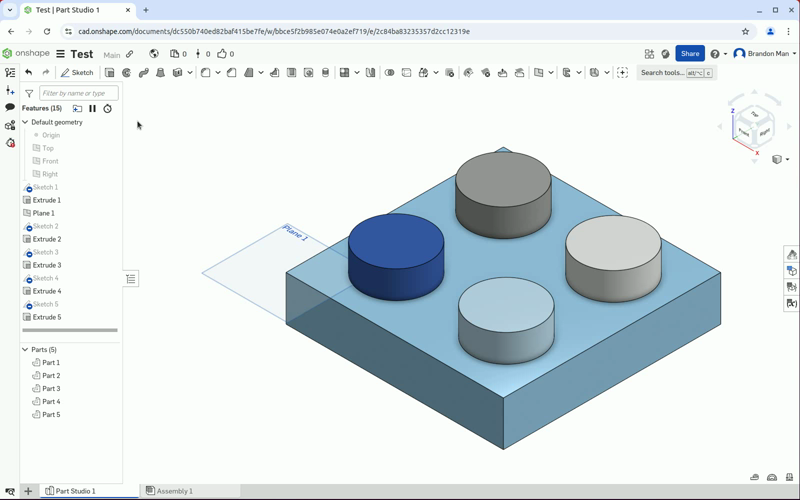
mouse_move(73, 189)
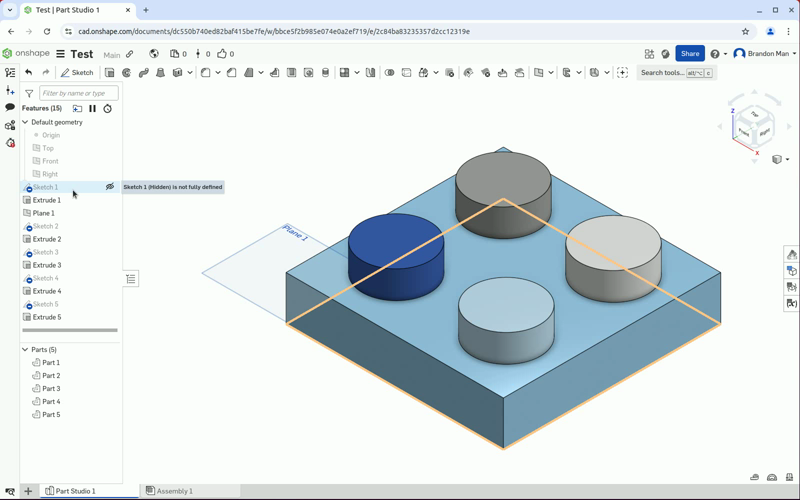
click(73, 189)